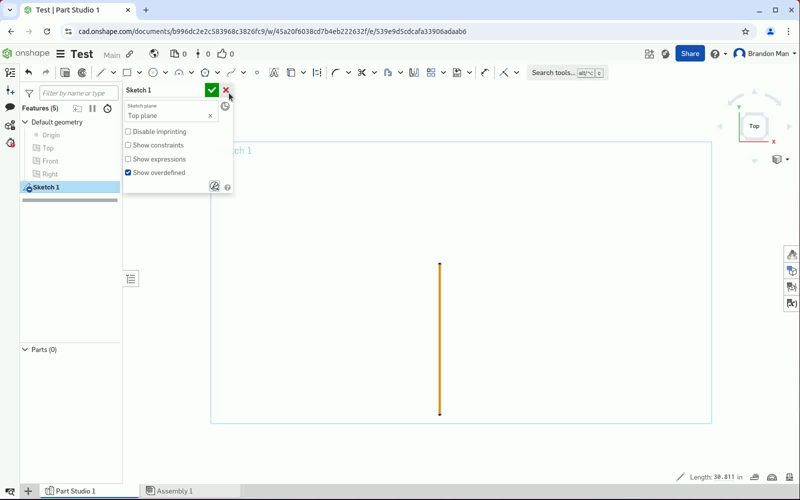
key(shift+h)
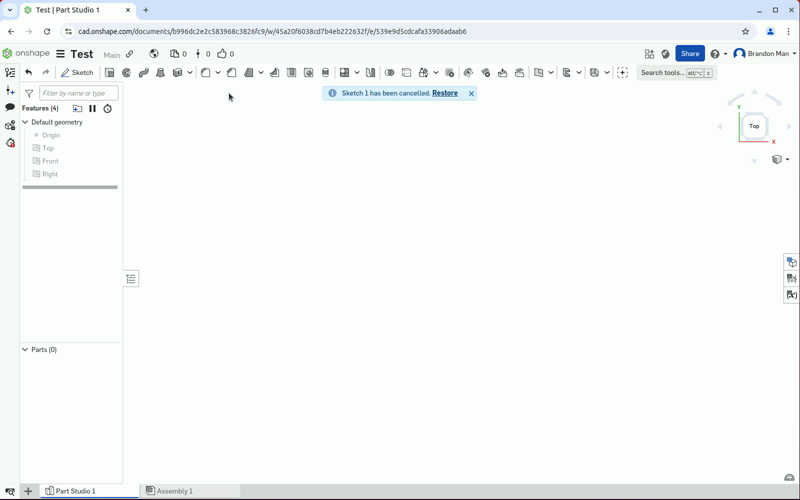
mouse_move(73, 352)
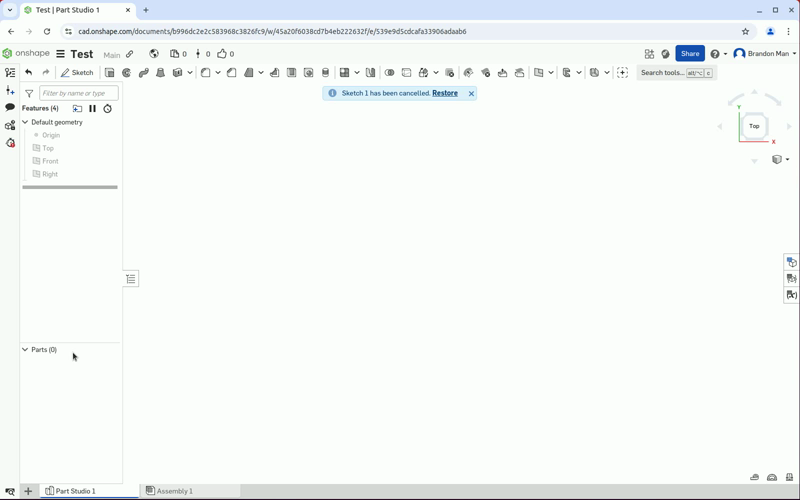
key(y)
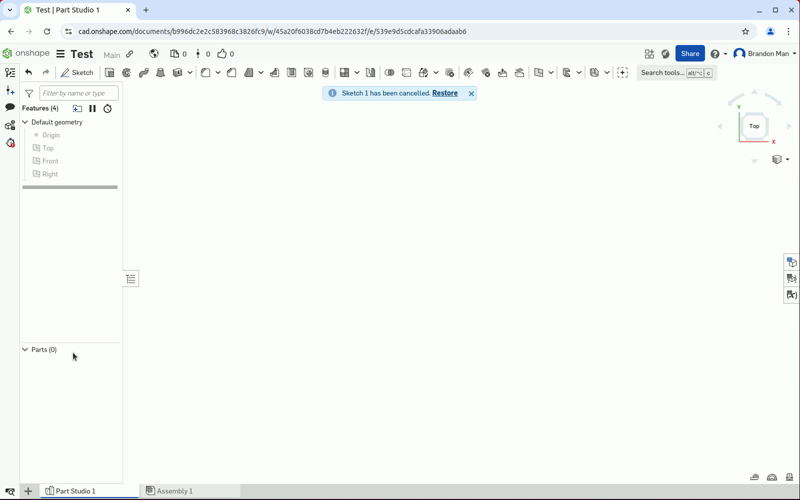
key(shift+p)
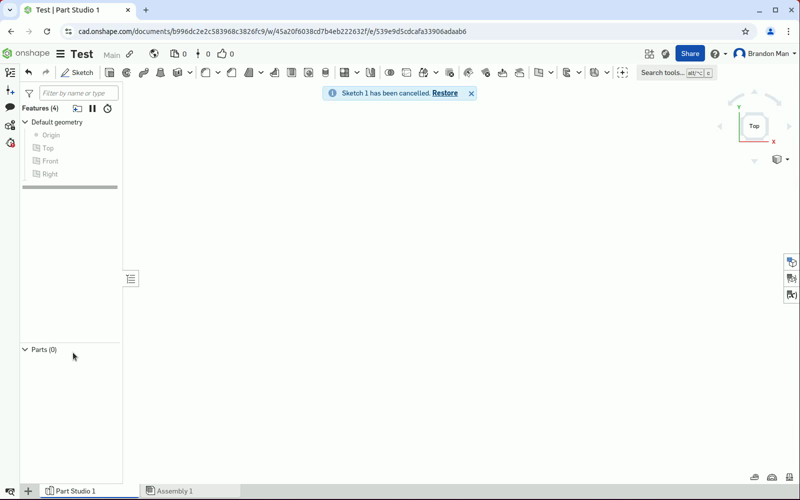
key(space)
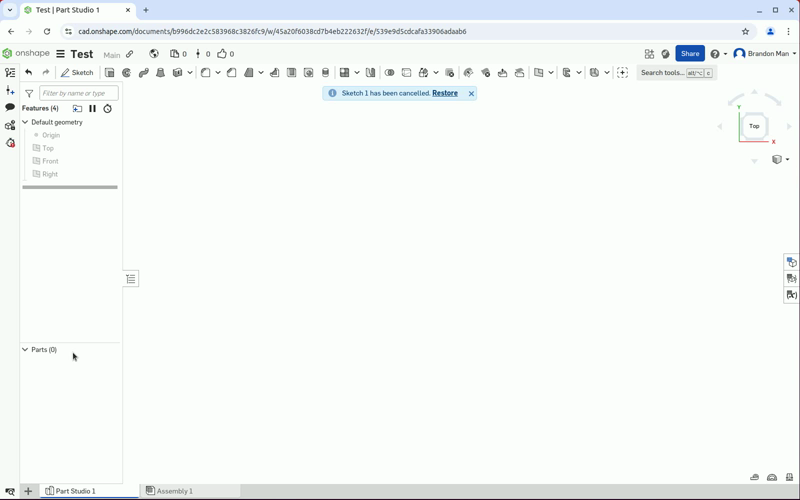
key_down(shift)
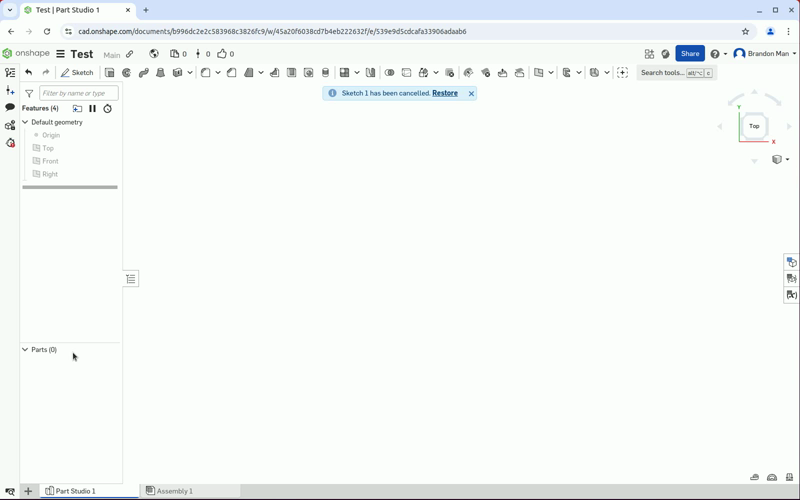
key(up)
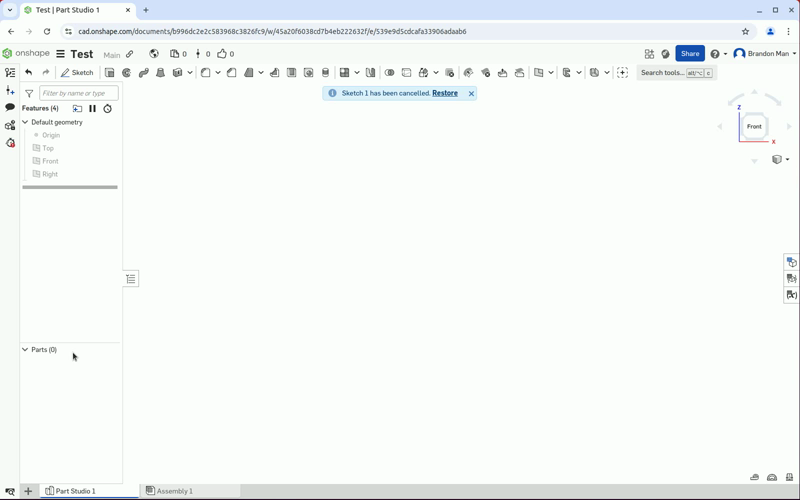
key_up(shift)
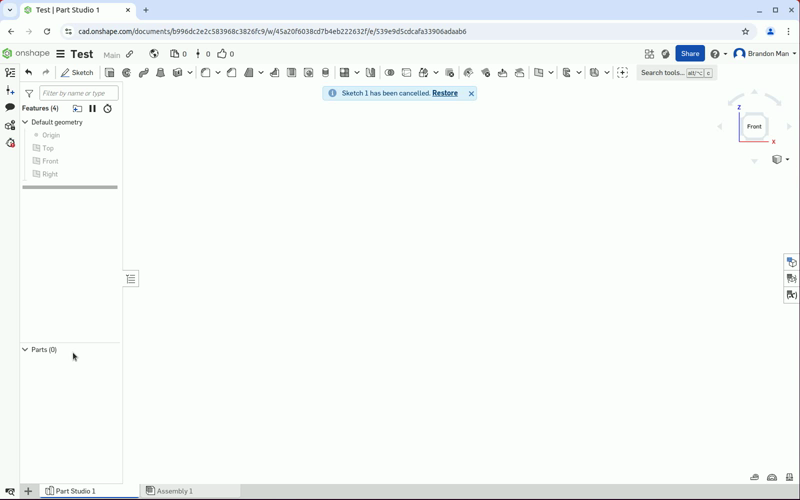
mouse_move(73, 352)
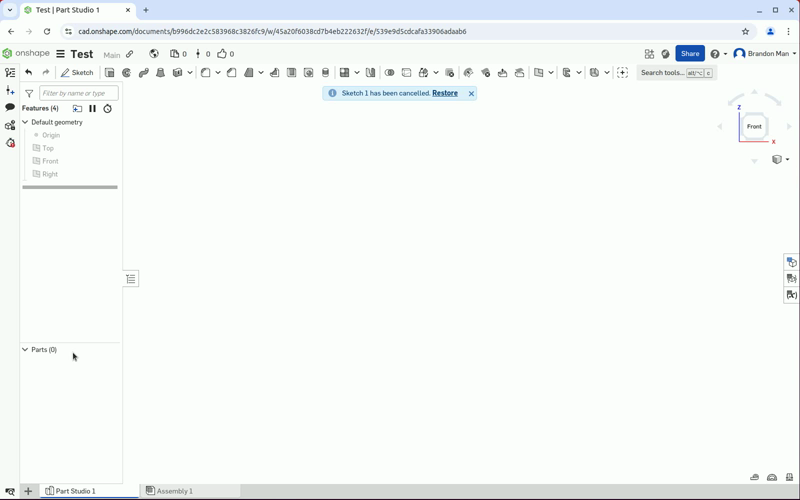
key(shift+y)
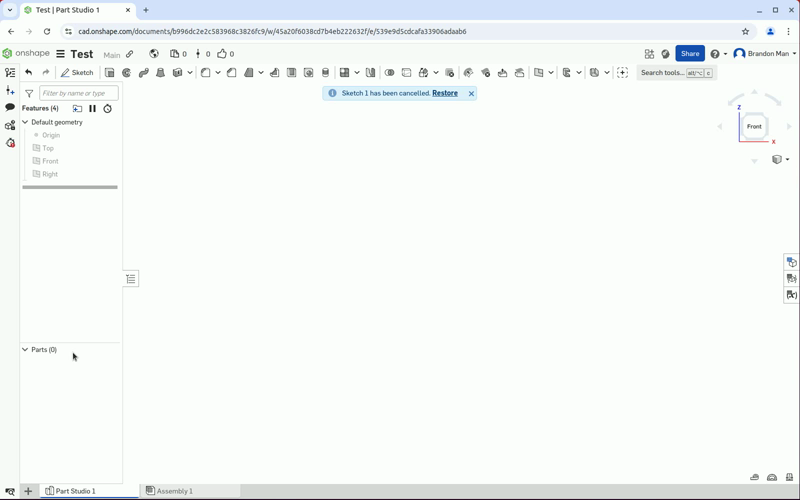
mouse_move(541, 75)
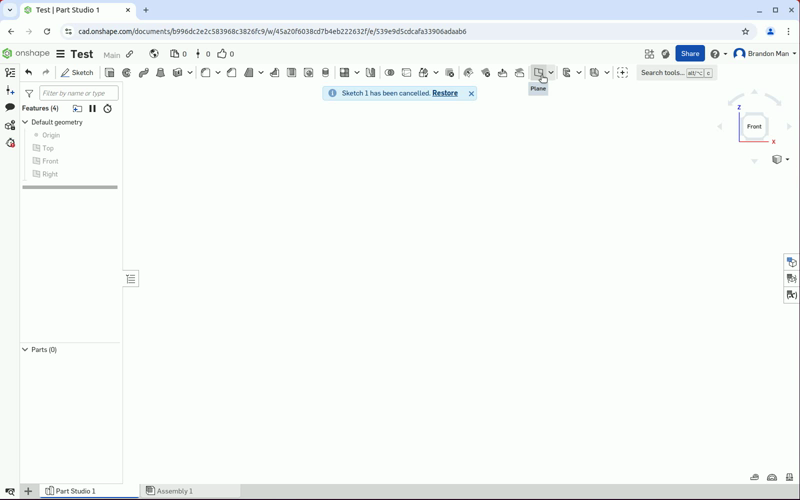
click(541, 75)
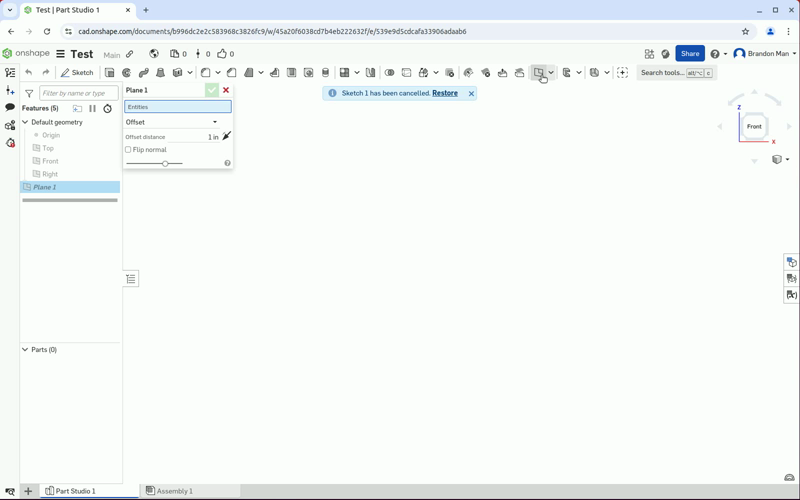
mouse_move(73, 163)
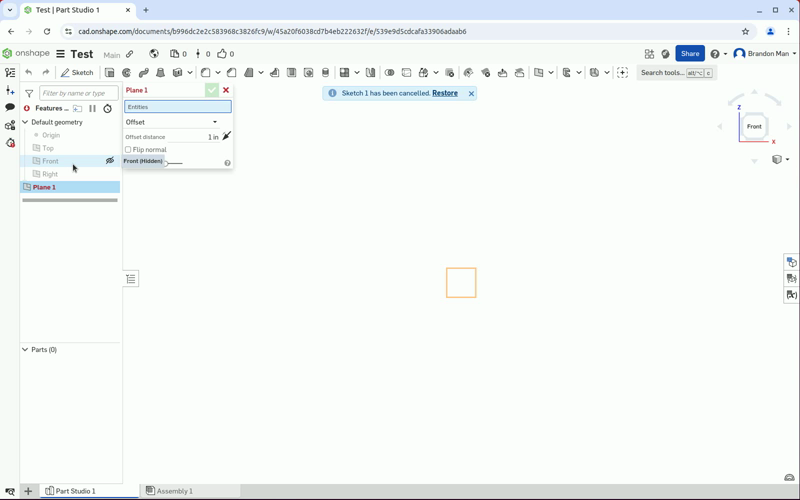
click(73, 163)
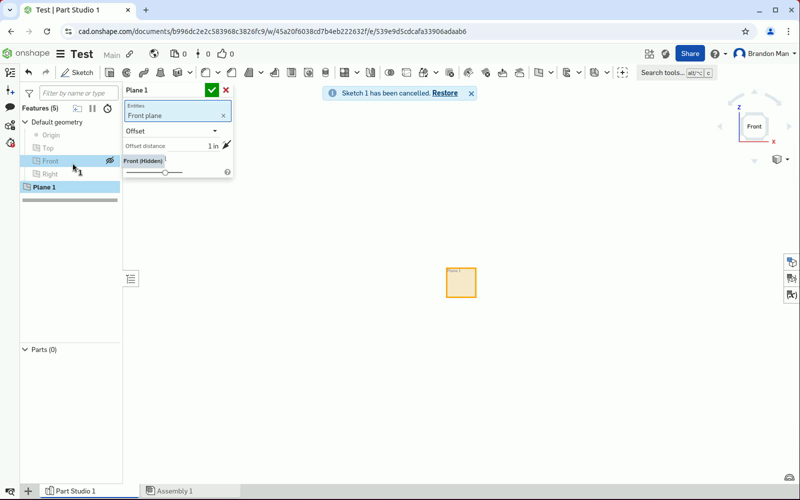
key(tab, 2)
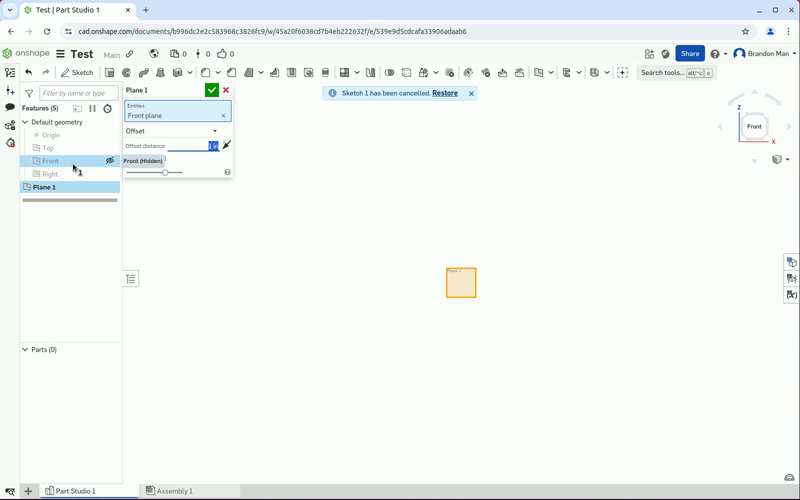
text(13.711)
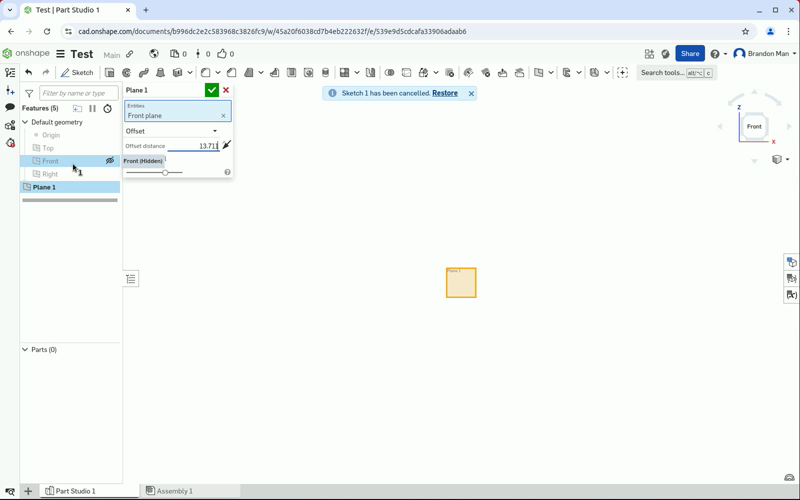
key(enter, 2)
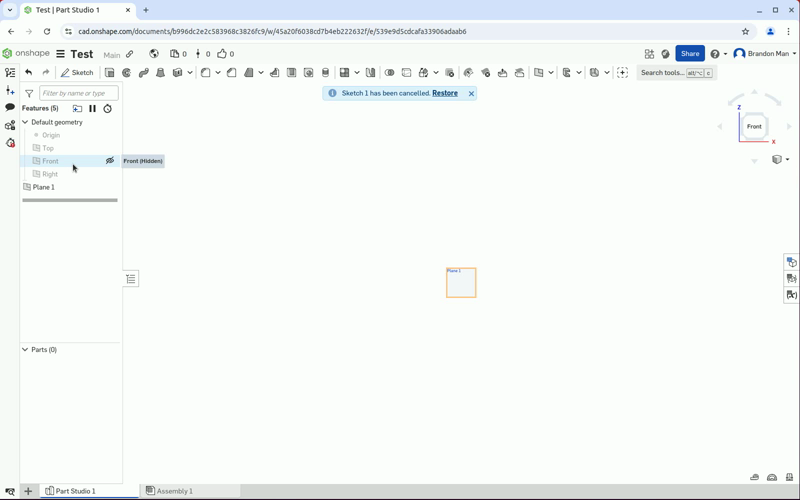
key(shift+s)
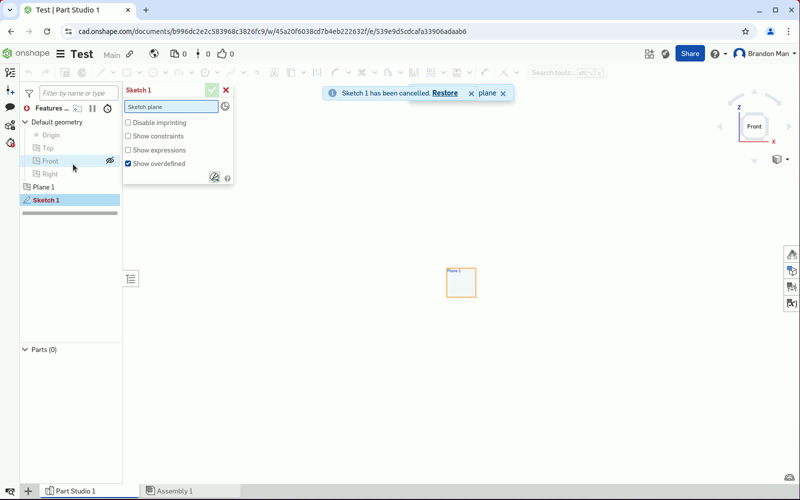
mouse_move(73, 189)
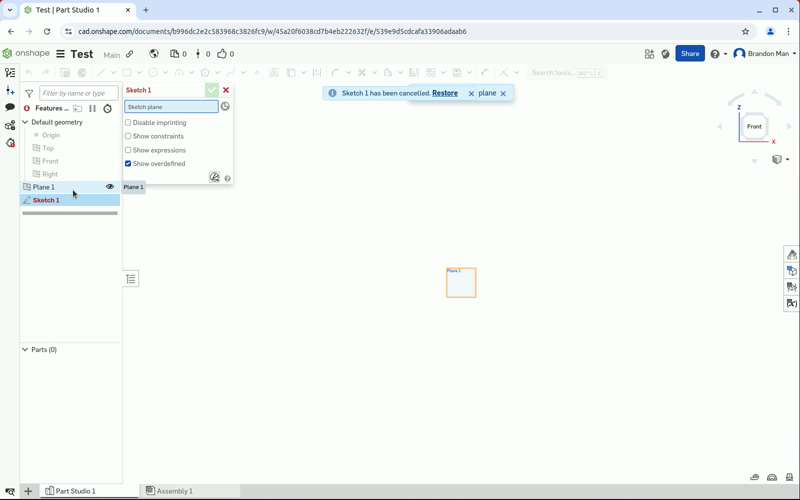
click(73, 189)
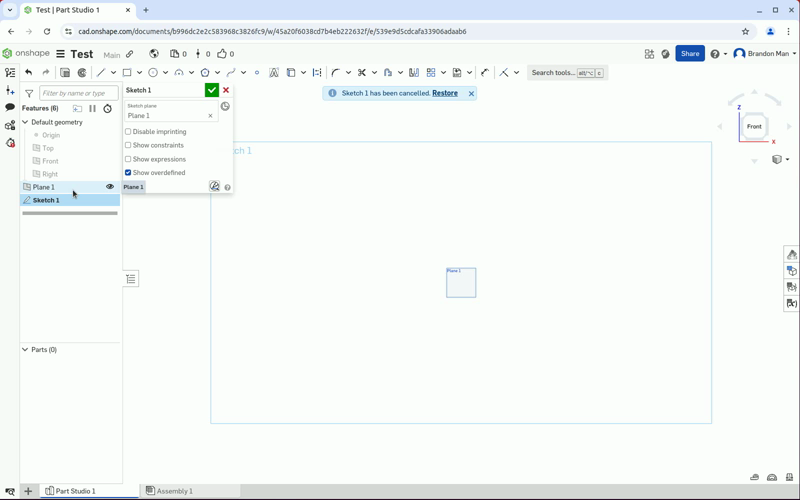
mouse_move(73, 352)
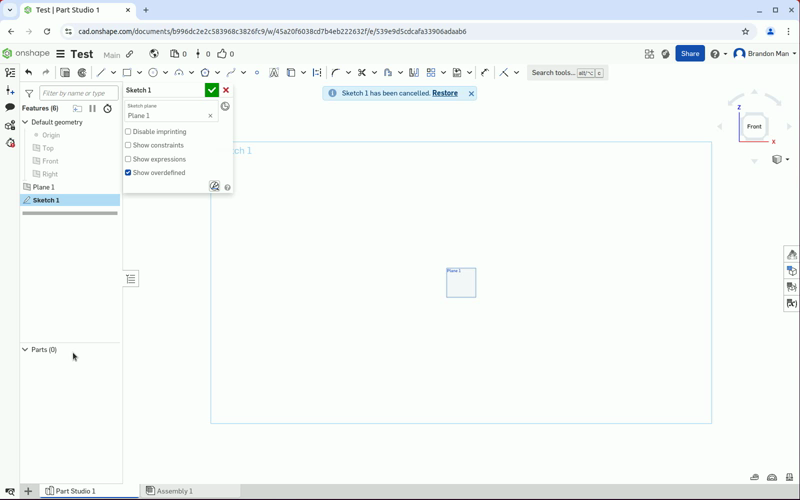
key(y)
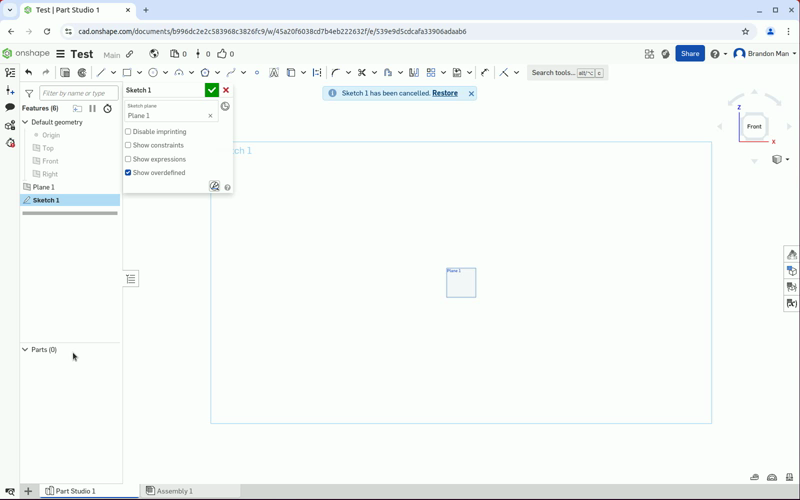
key(l)
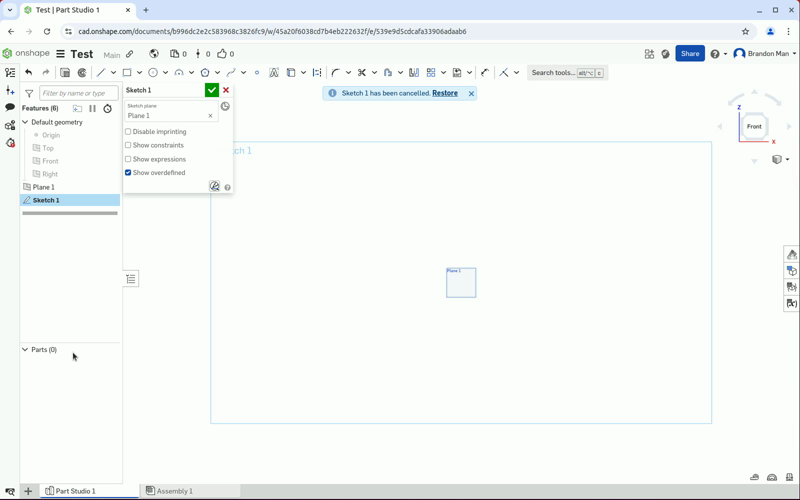
key_down(shift)
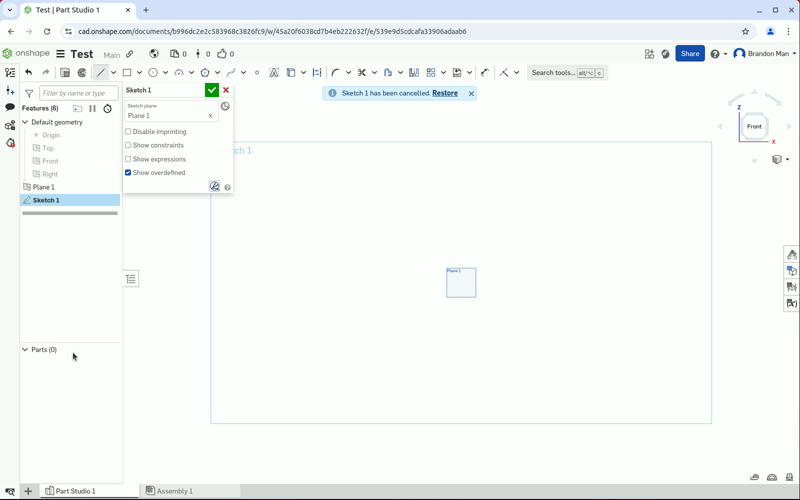
mouse_move(358, 172)
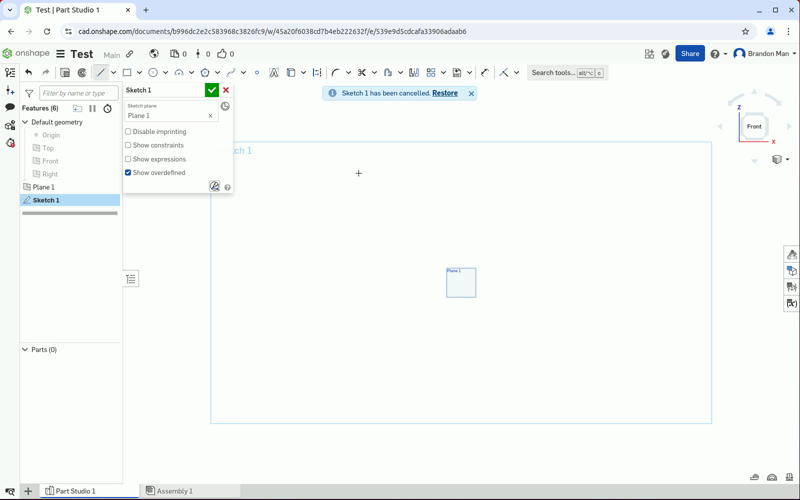
click(358, 172)
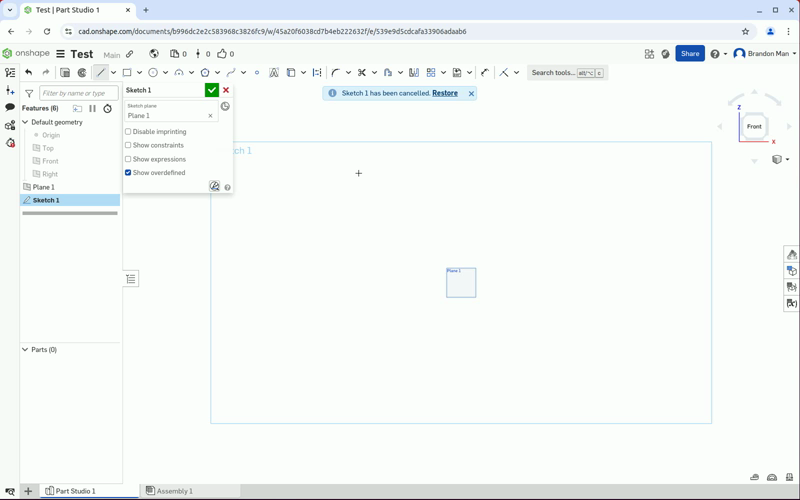
key_up(shift)
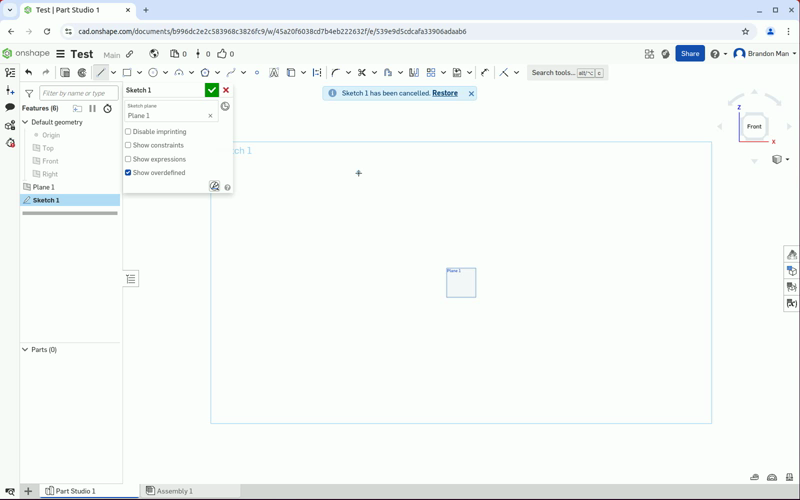
key_down(shift)
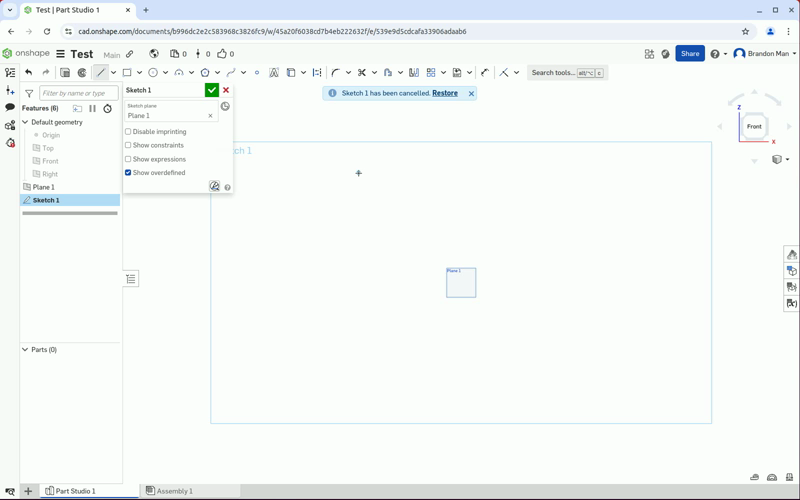
mouse_move(388, 172)
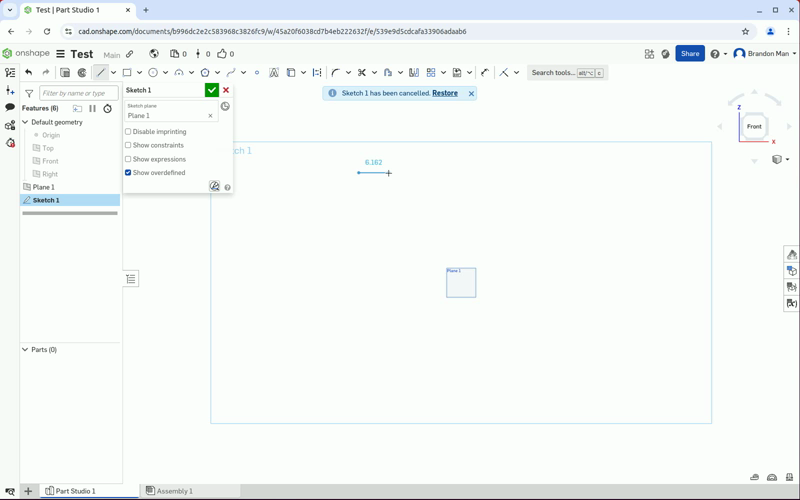
mouse_move(359, 172)
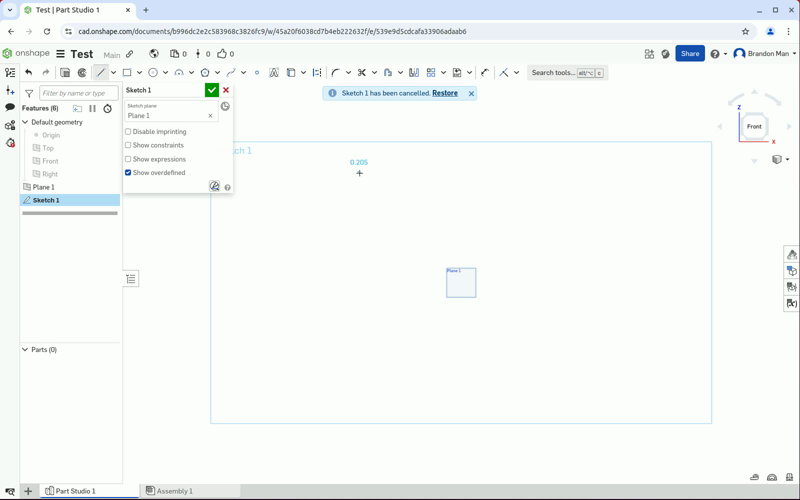
scroll(6)
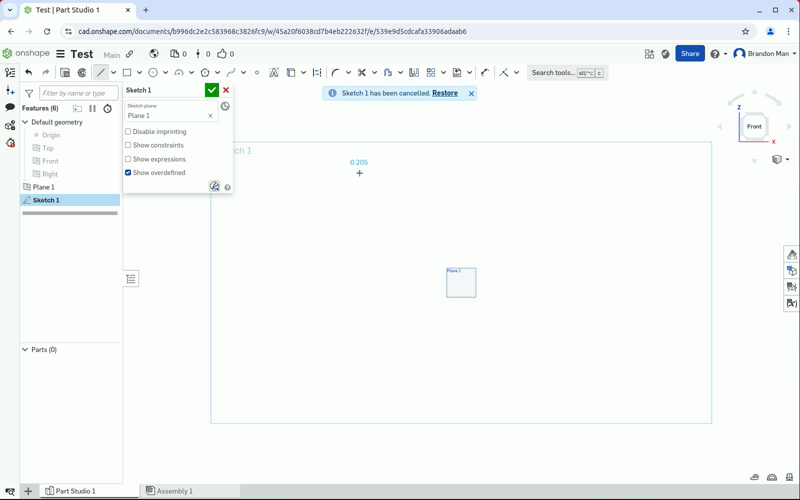
scroll(6)
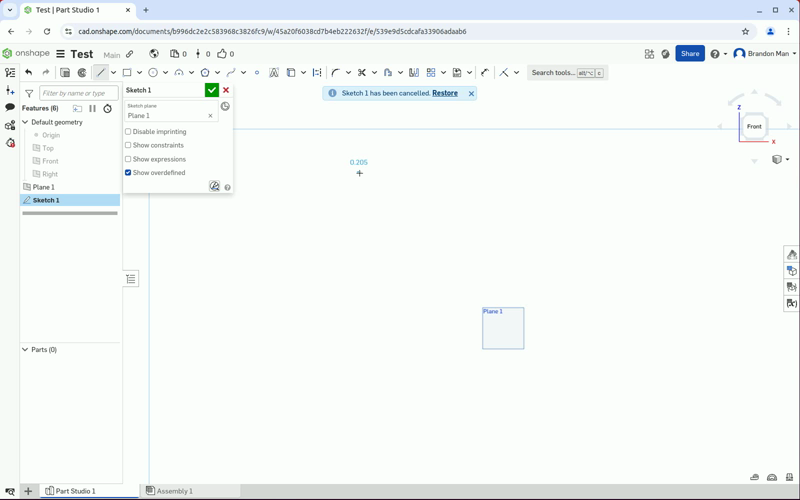
scroll(6)
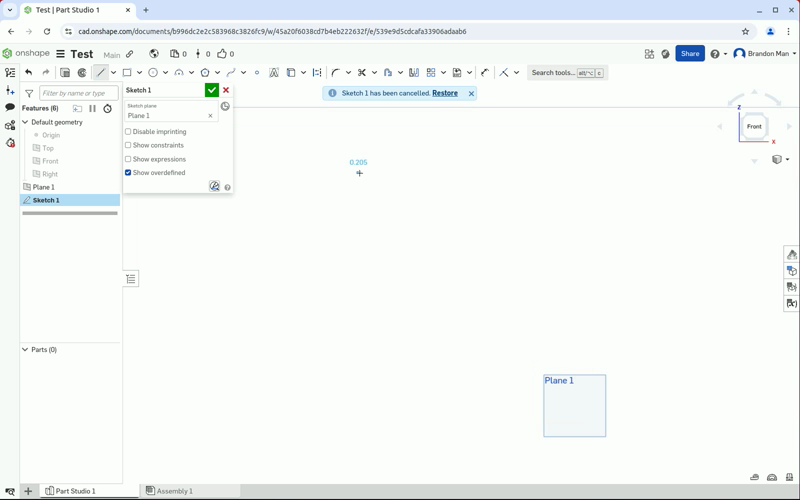
scroll(6)
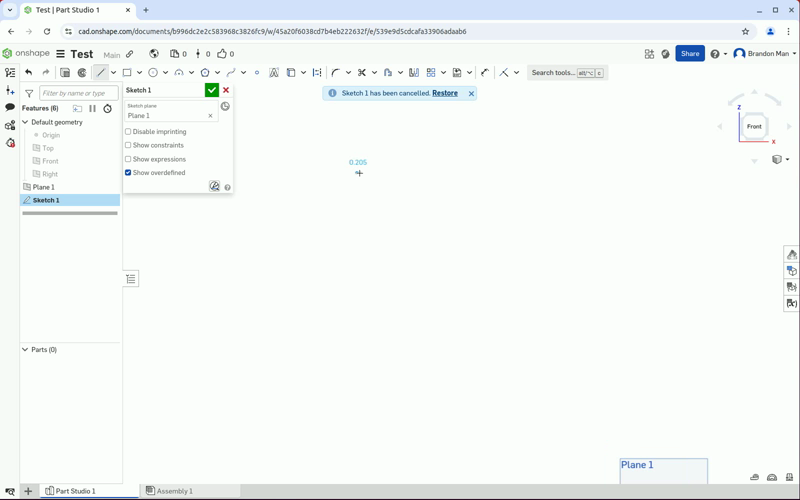
scroll(6)
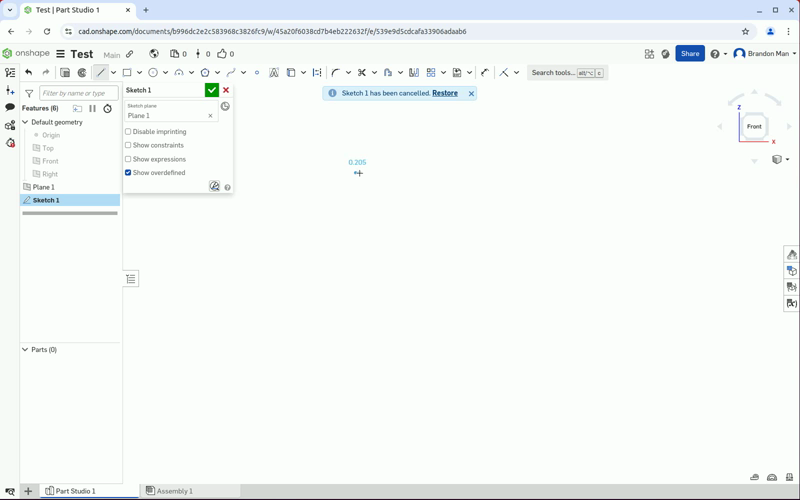
scroll(6)
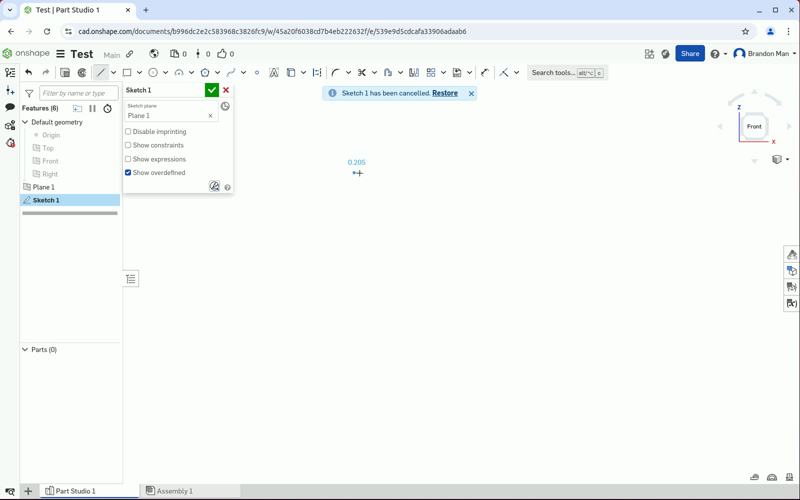
scroll(6)
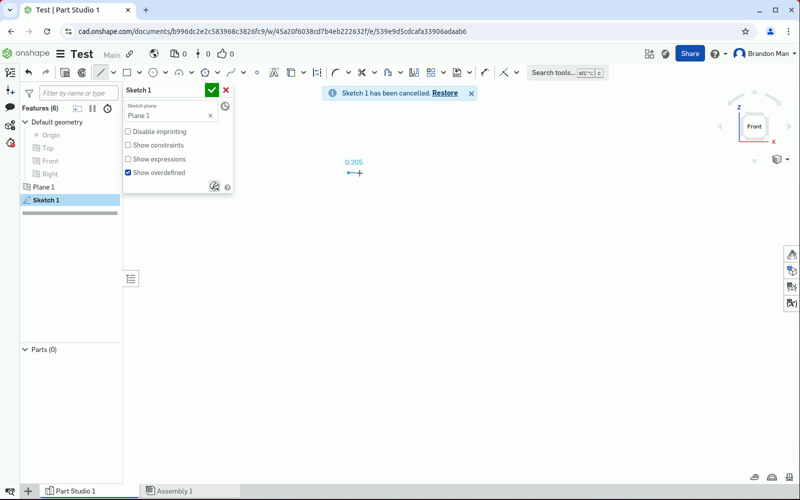
click(359, 172)
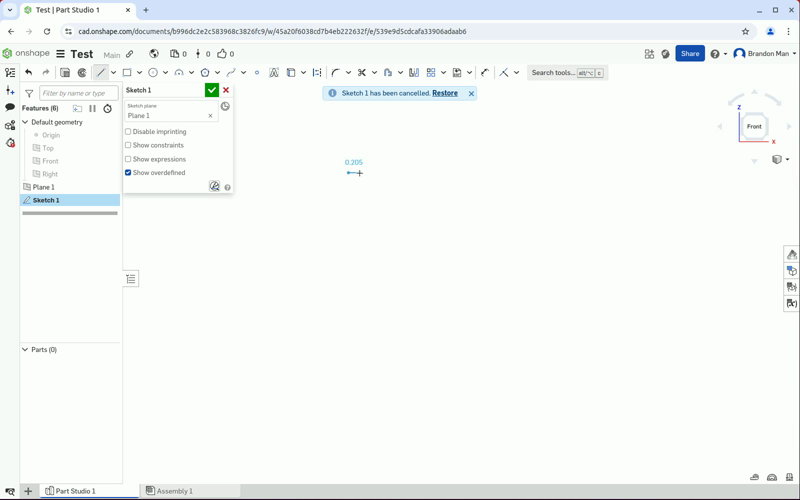
scroll(-6)
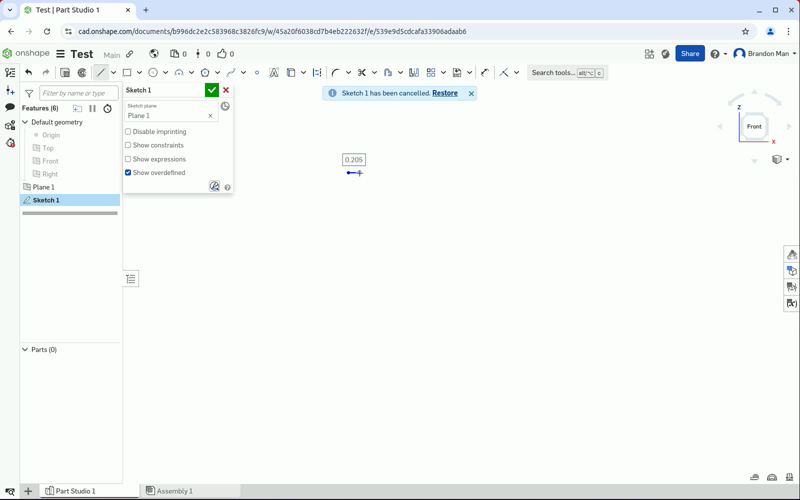
scroll(-6)
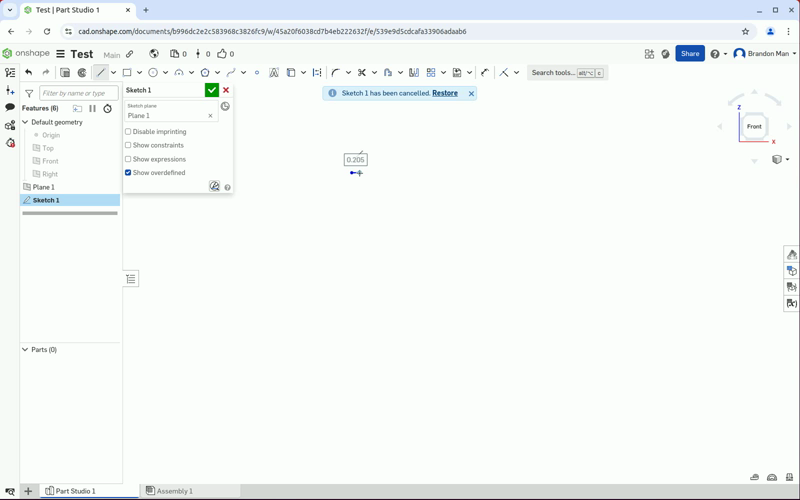
scroll(-6)
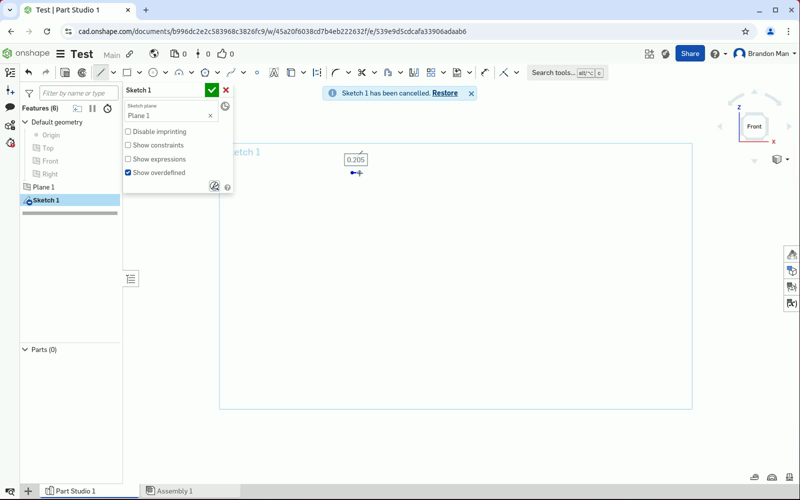
scroll(-6)
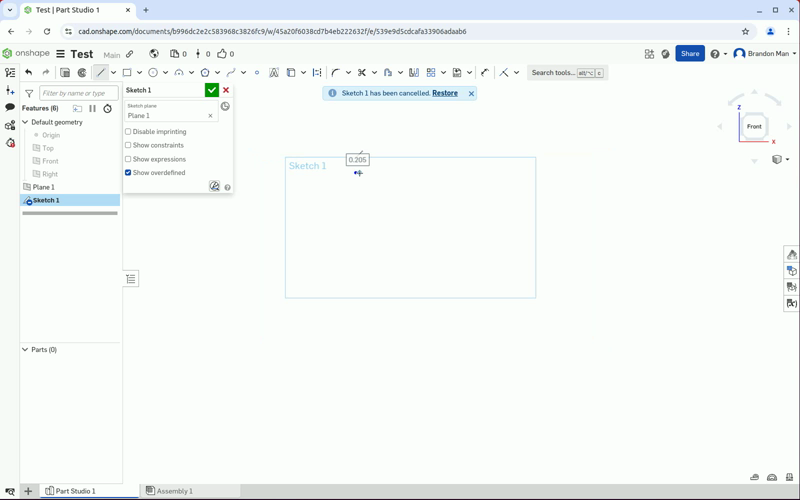
scroll(-6)
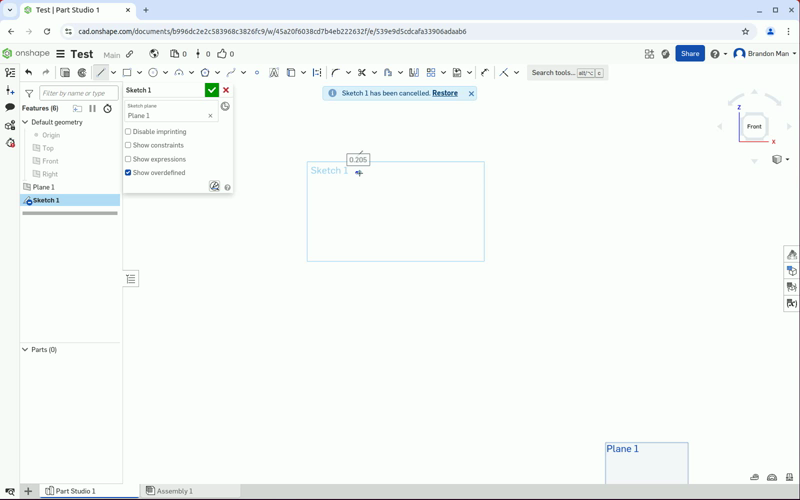
scroll(-6)
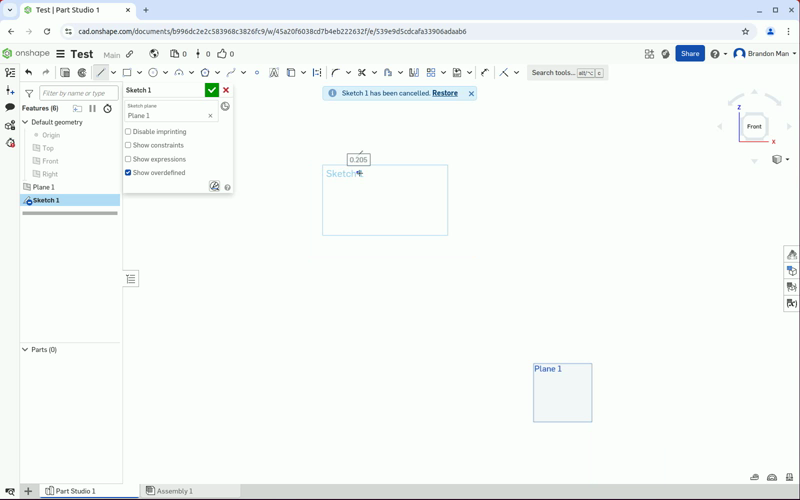
scroll(-6)
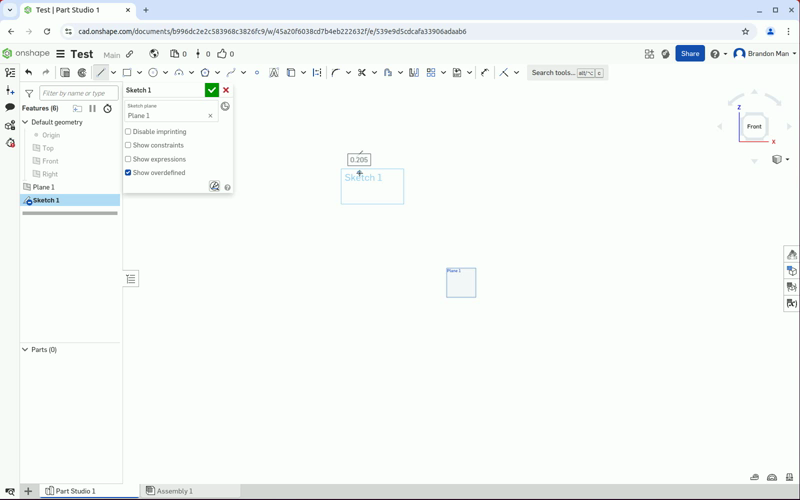
key_up(shift)
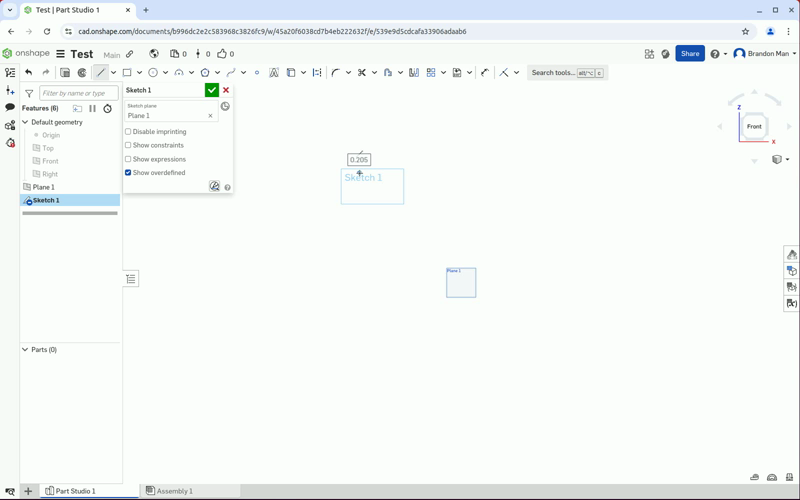
key_down(shift)
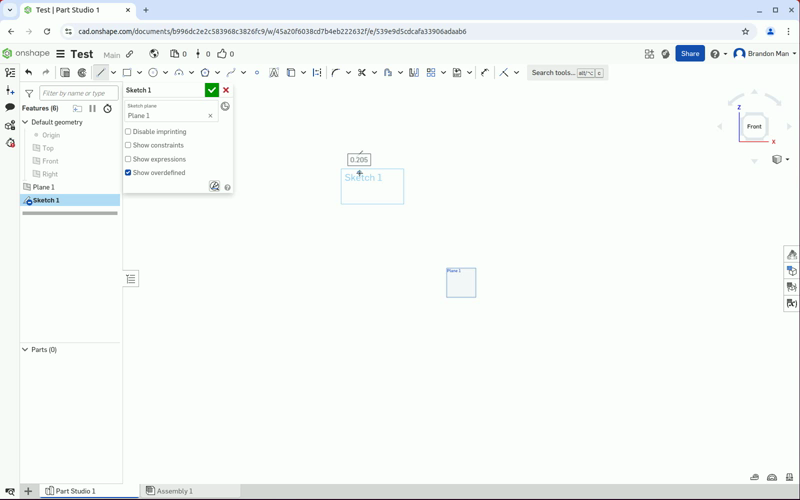
mouse_move(389, 172)
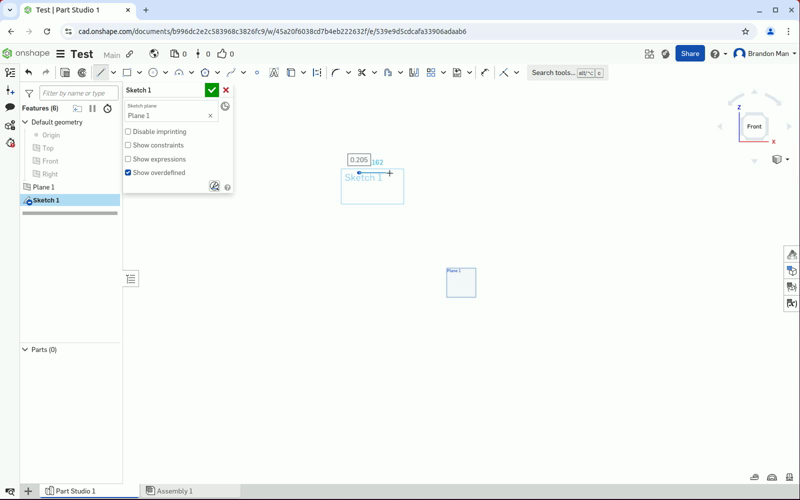
mouse_move(359, 169)
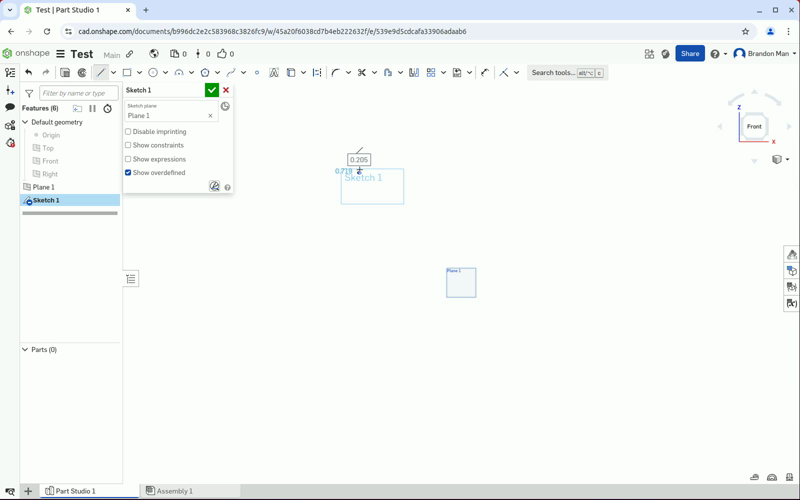
scroll(6)
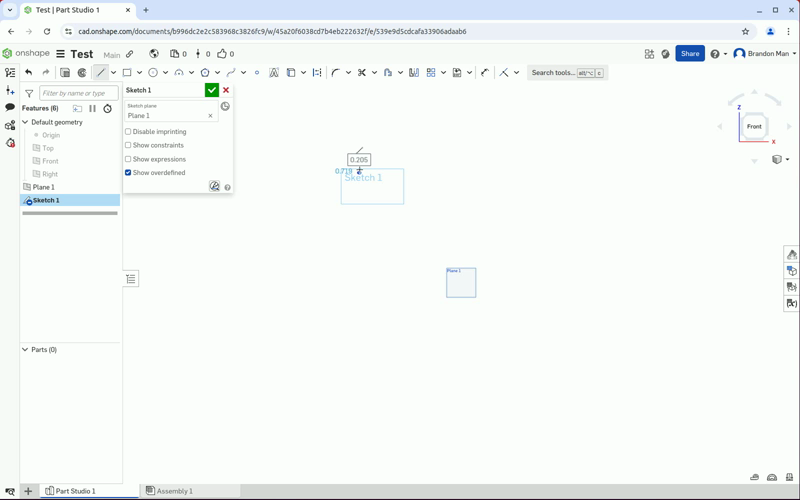
scroll(6)
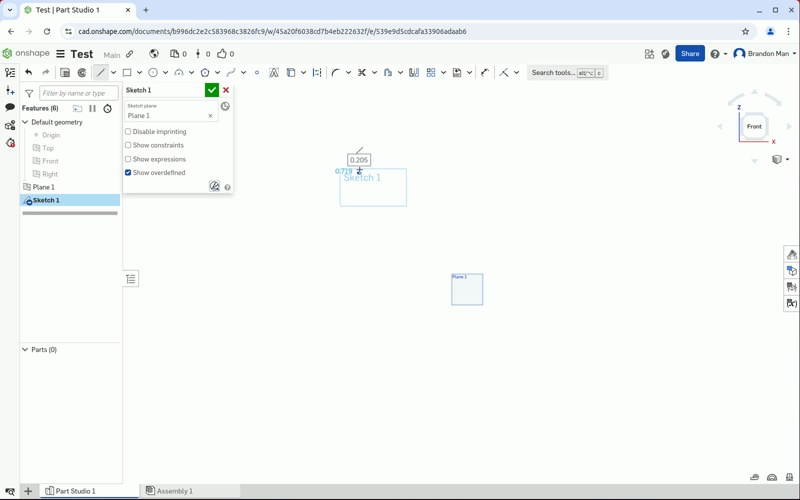
scroll(6)
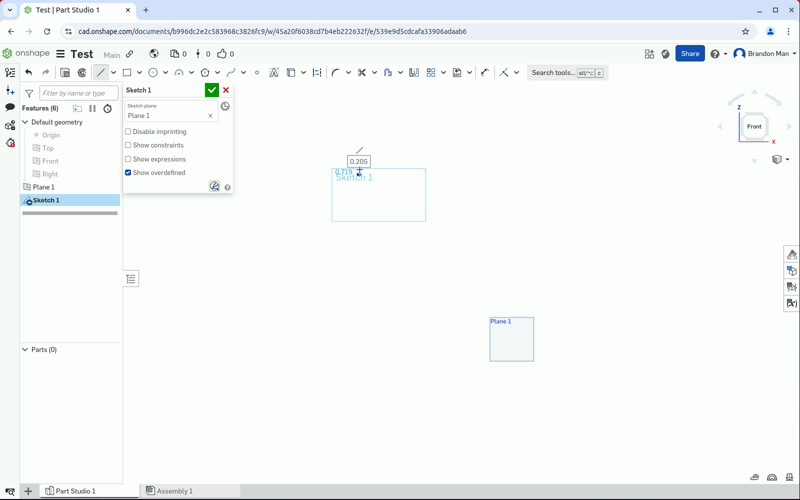
scroll(6)
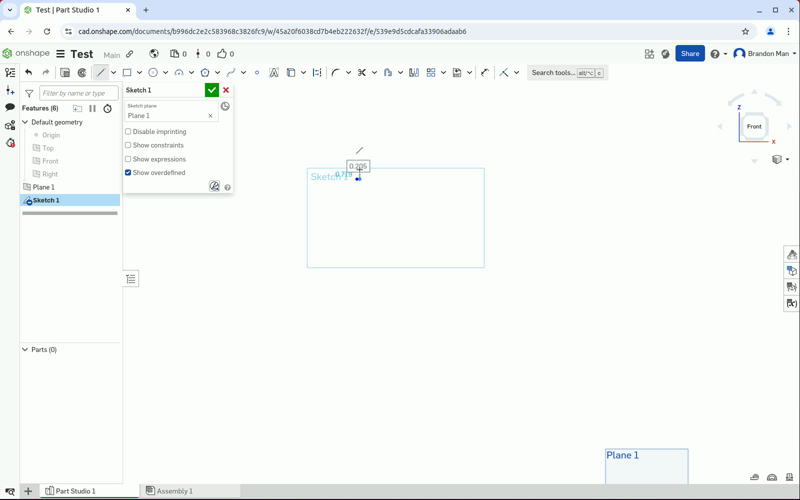
scroll(6)
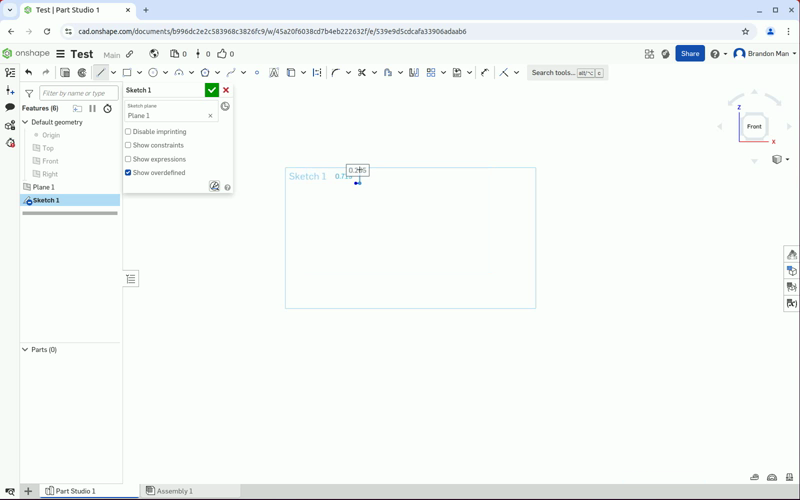
scroll(6)
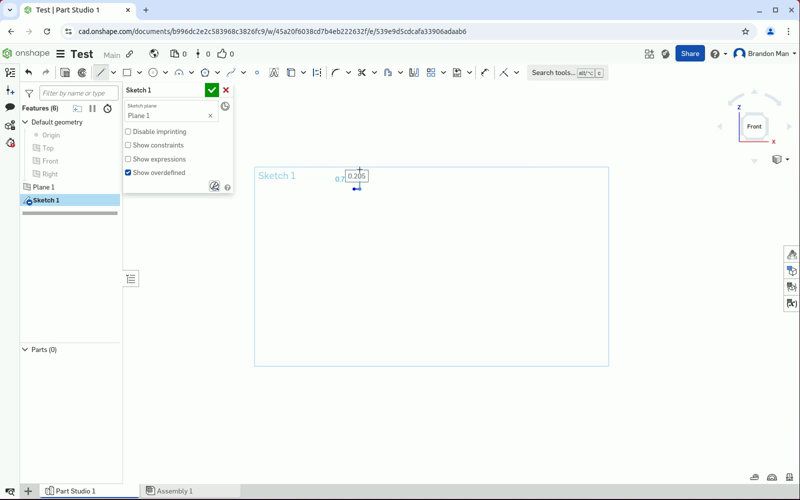
scroll(6)
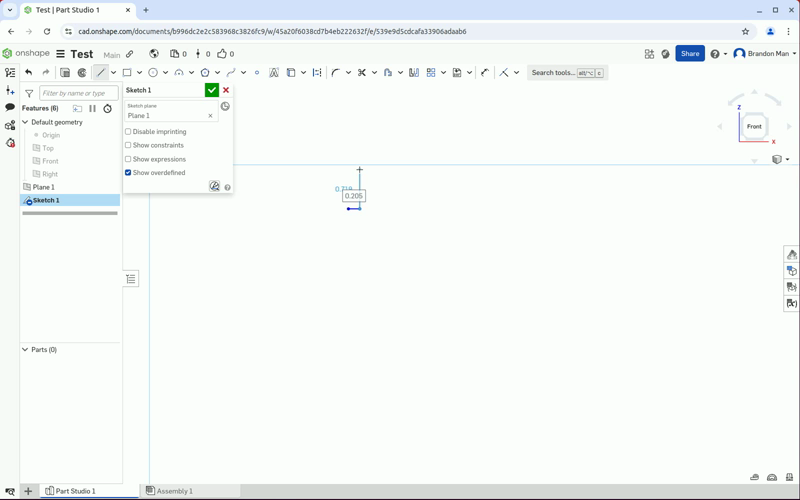
click(359, 169)
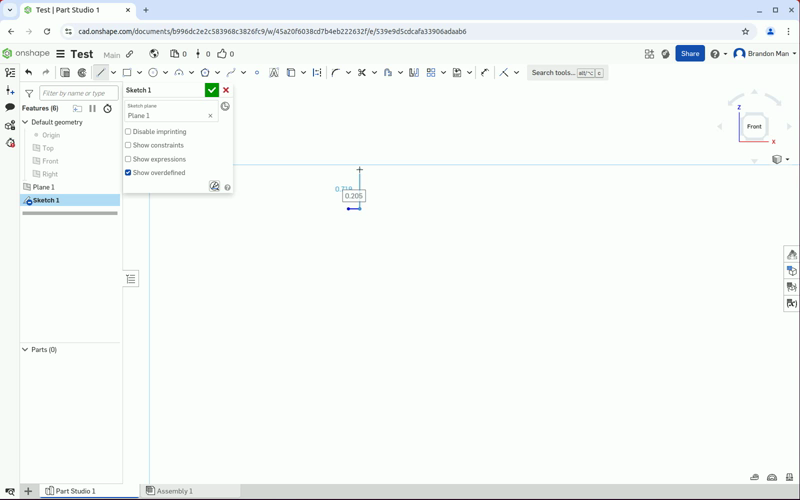
scroll(-6)
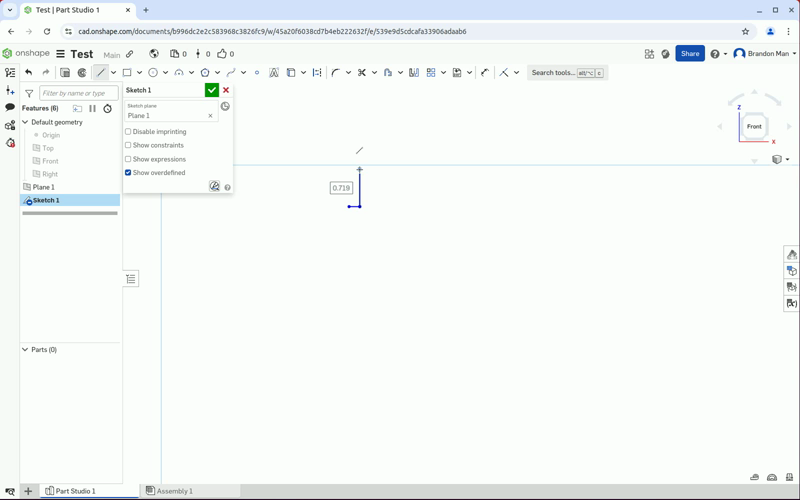
scroll(-6)
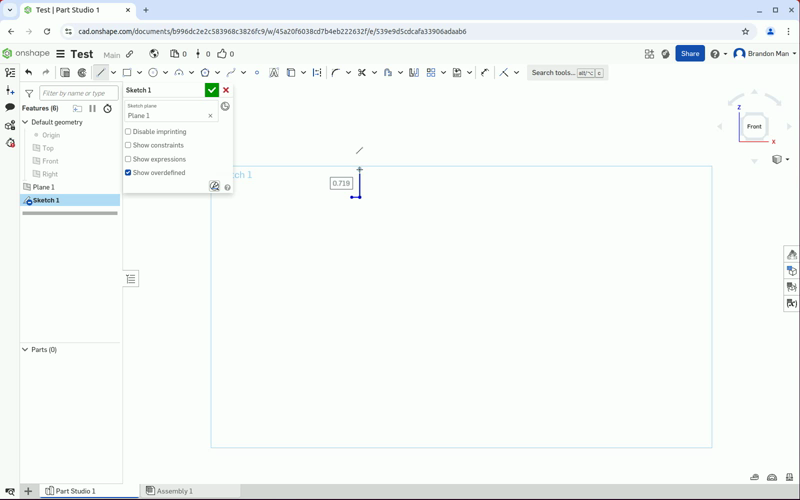
scroll(-6)
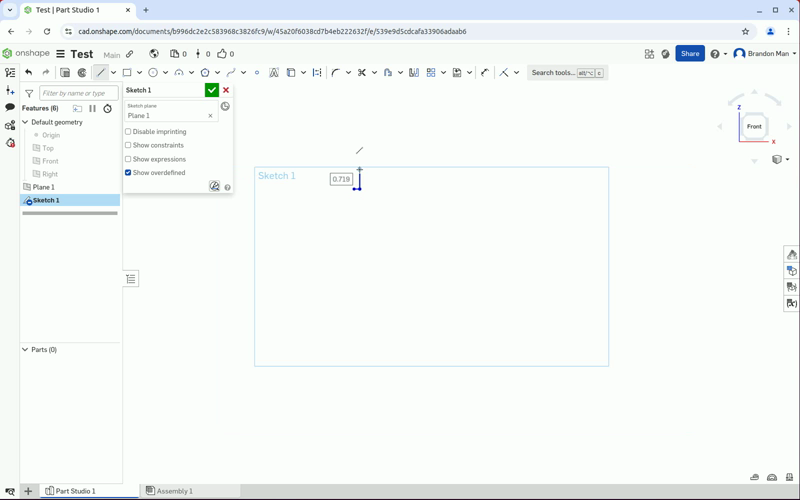
scroll(-6)
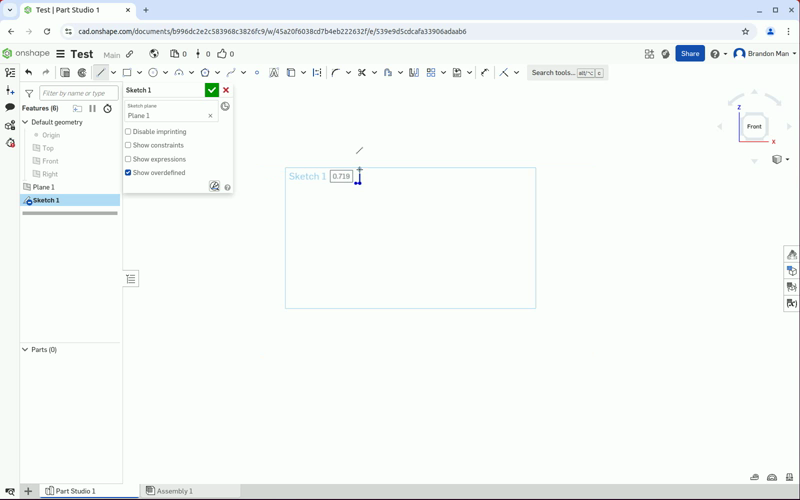
scroll(-6)
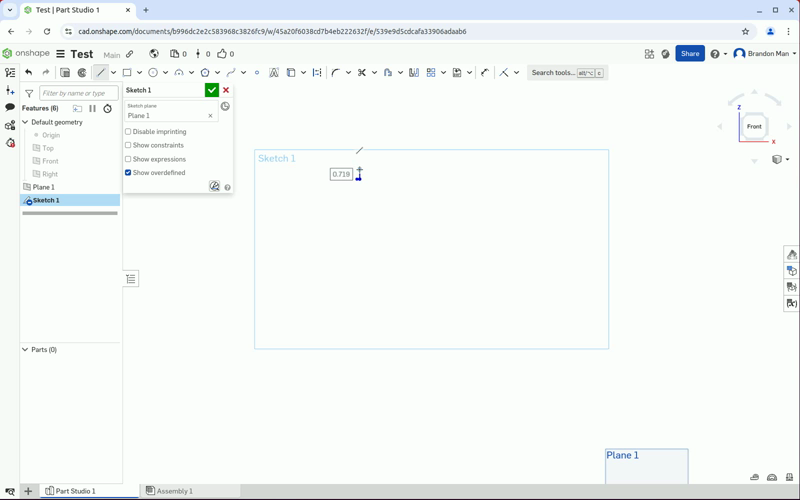
scroll(-6)
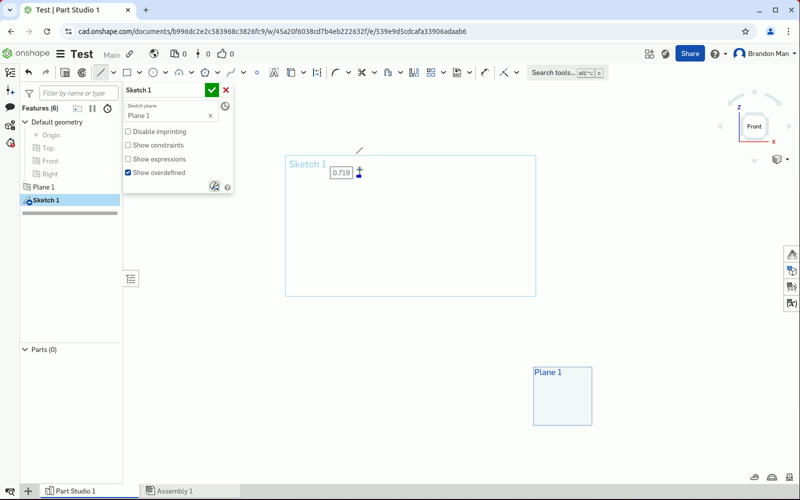
scroll(-6)
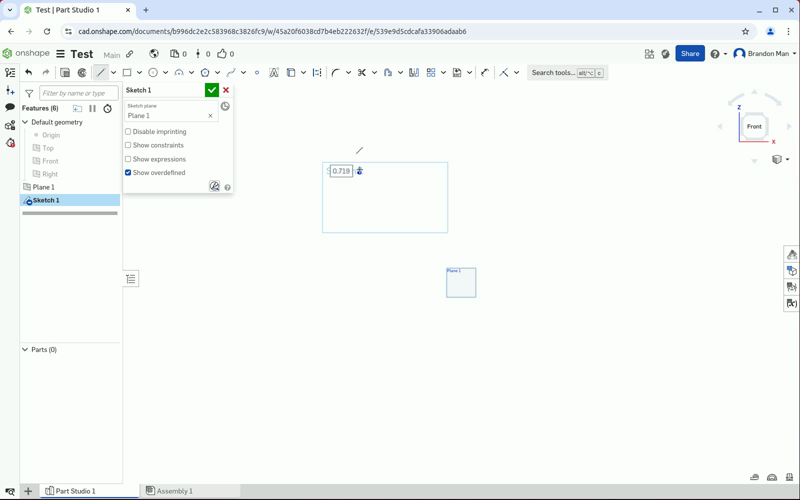
key_up(shift)
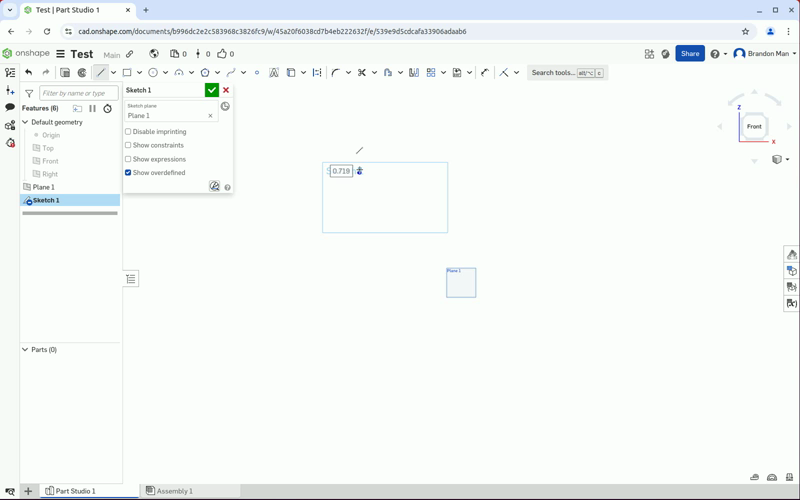
key_down(shift)
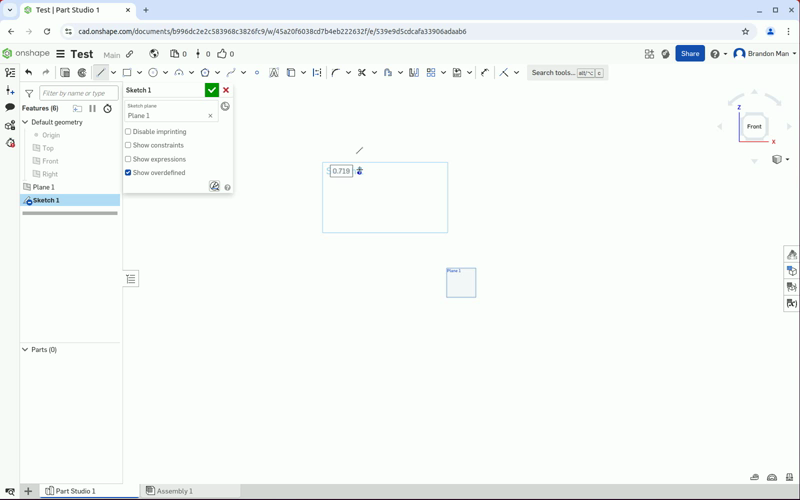
mouse_move(389, 169)
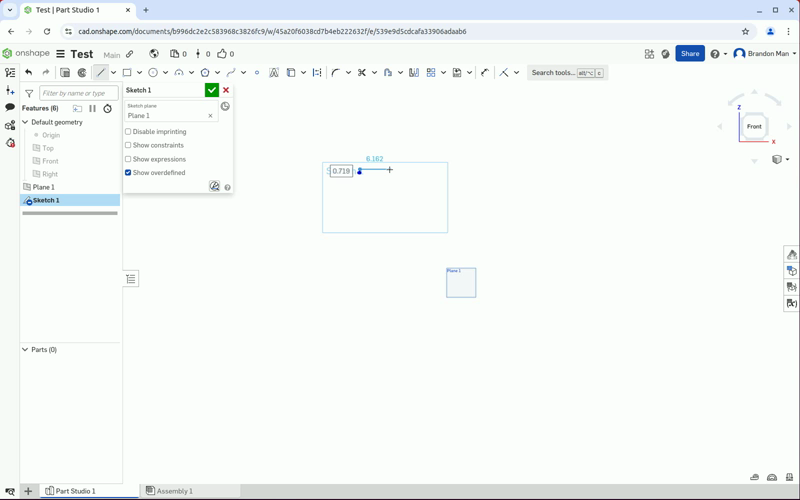
mouse_move(358, 169)
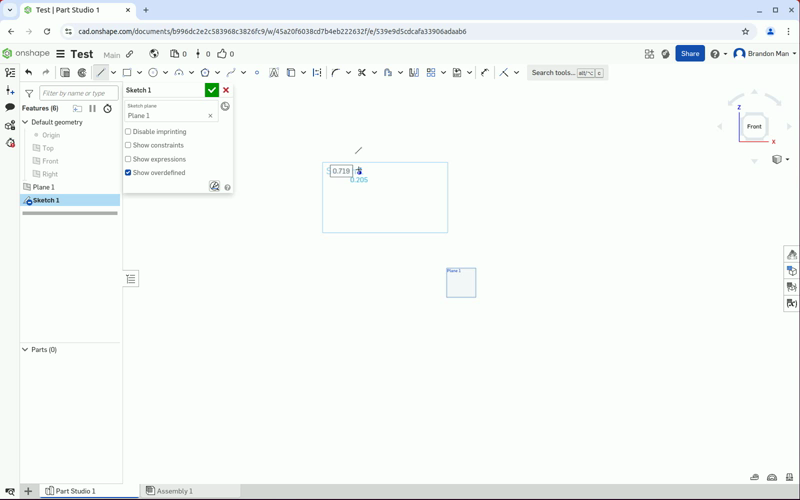
scroll(6)
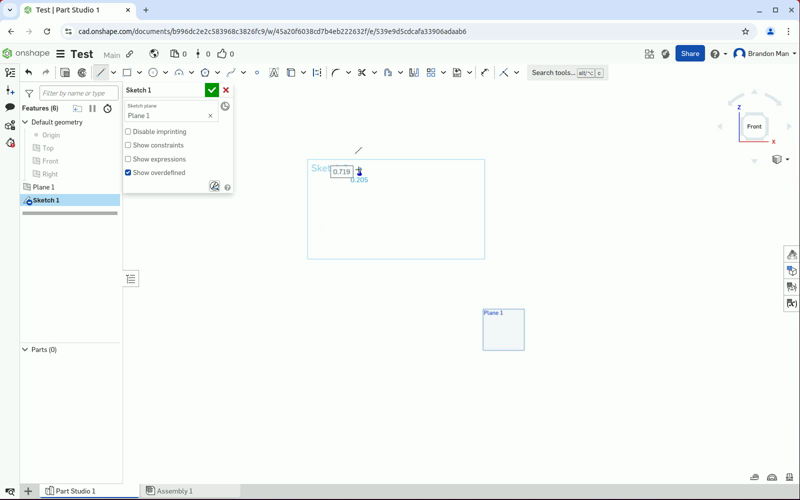
scroll(6)
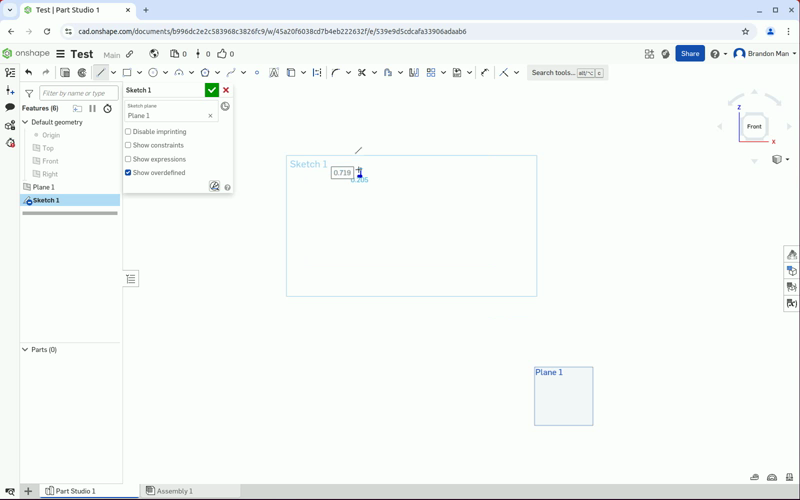
scroll(6)
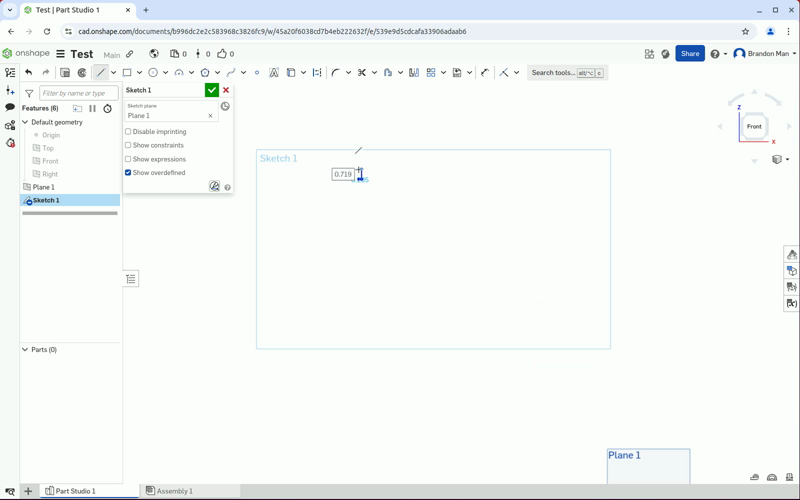
scroll(6)
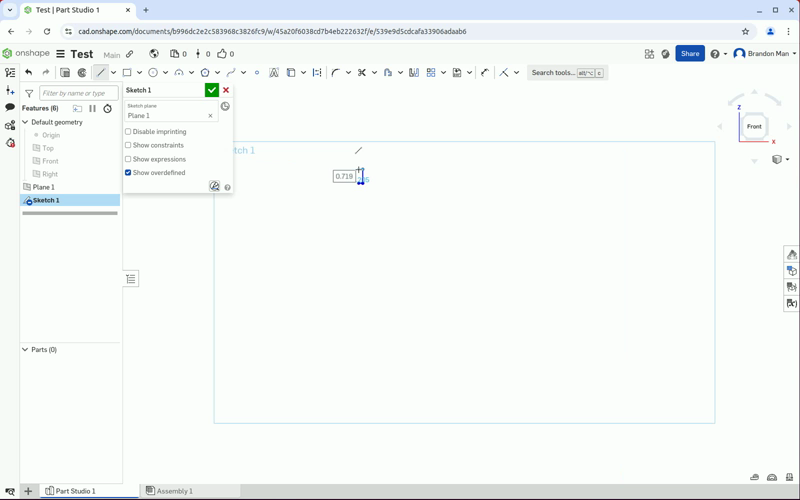
scroll(6)
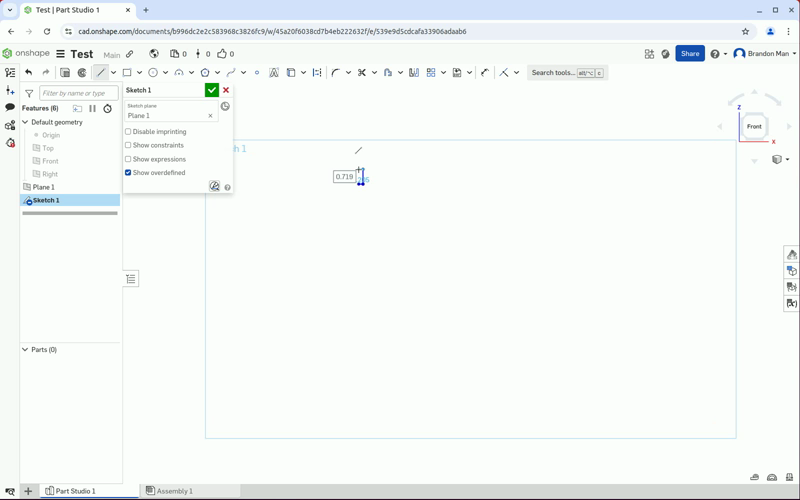
scroll(6)
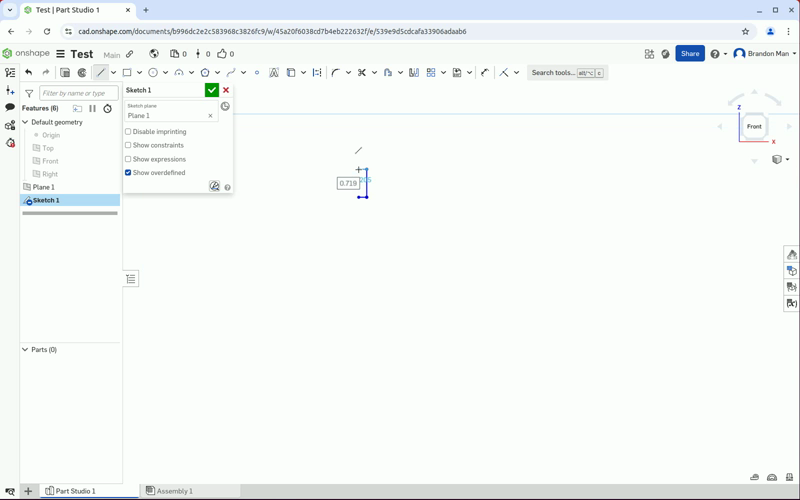
scroll(6)
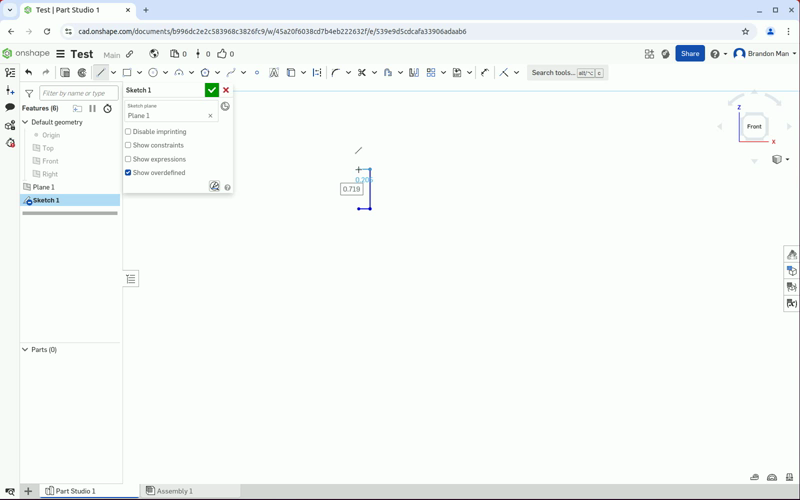
click(358, 169)
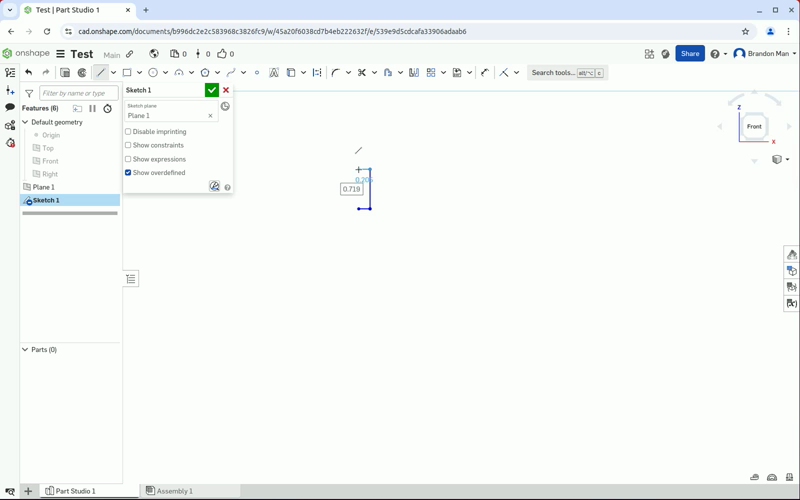
scroll(-6)
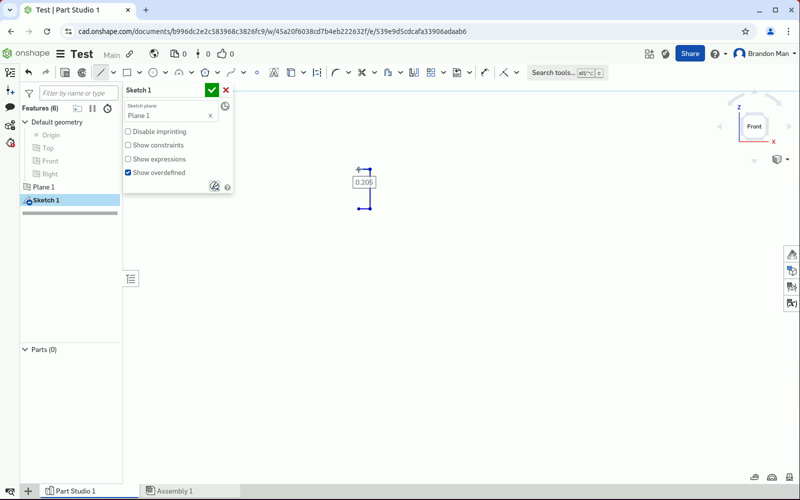
scroll(-6)
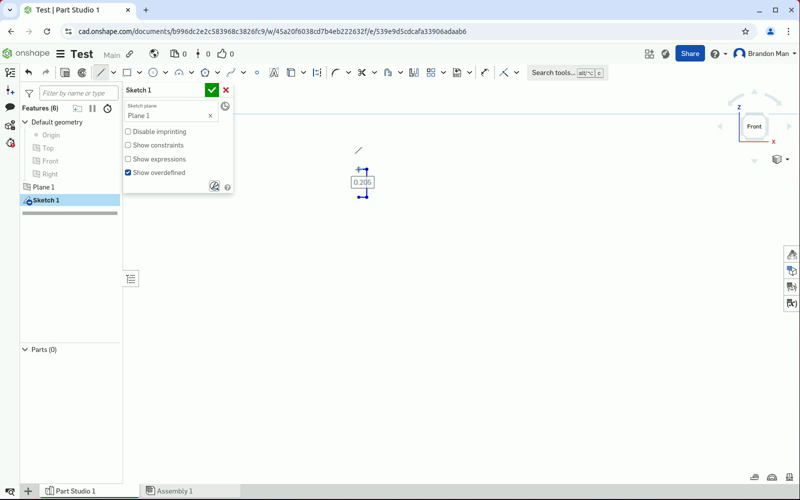
scroll(-6)
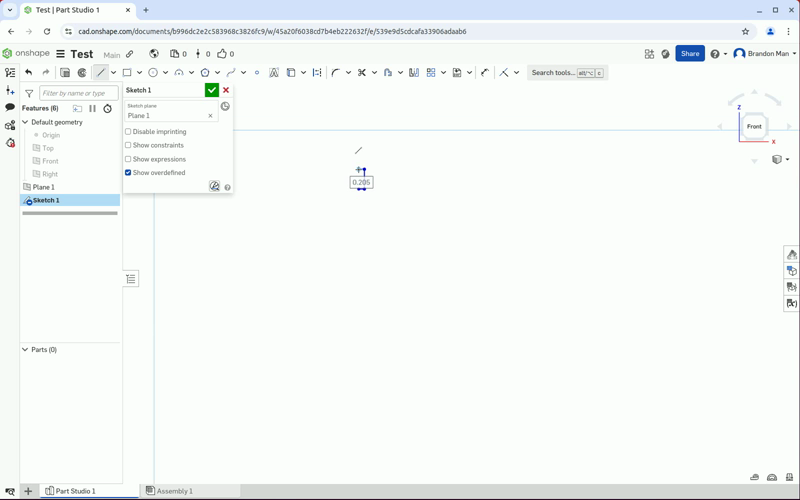
scroll(-6)
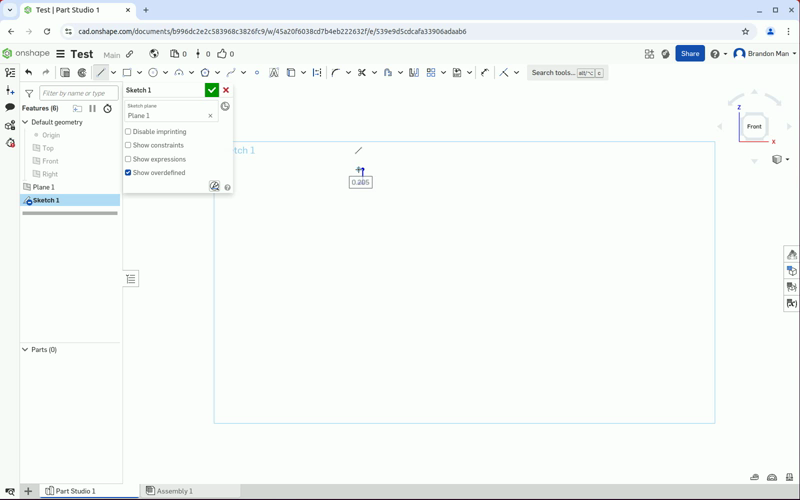
scroll(-6)
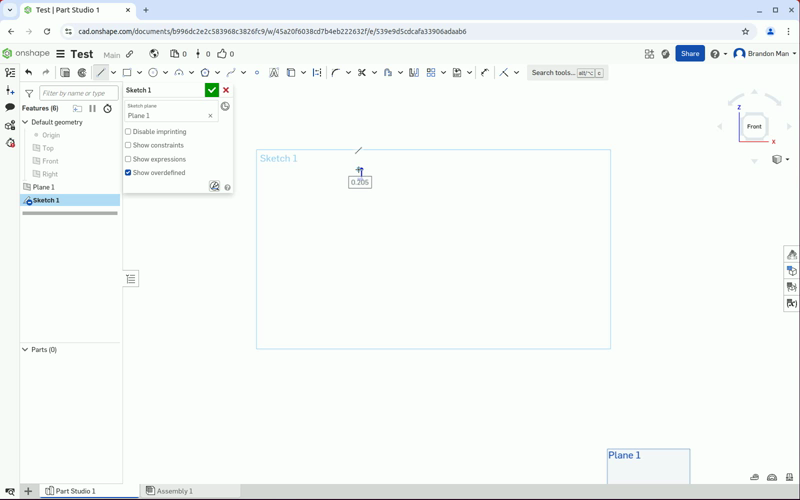
scroll(-6)
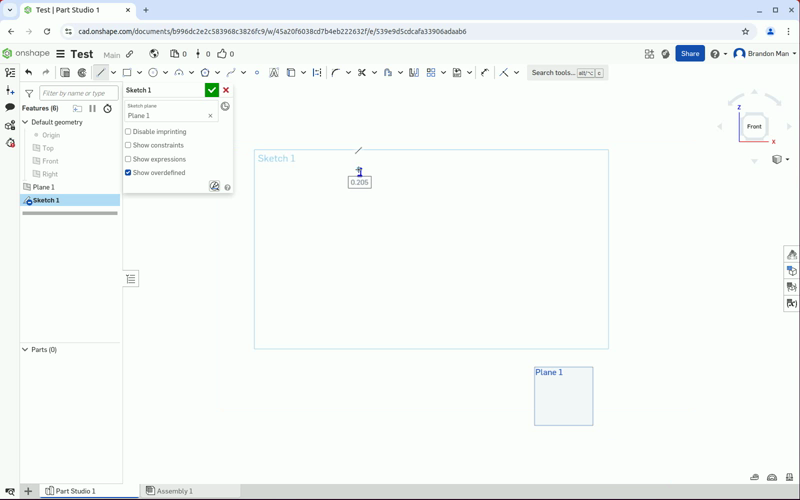
scroll(-6)
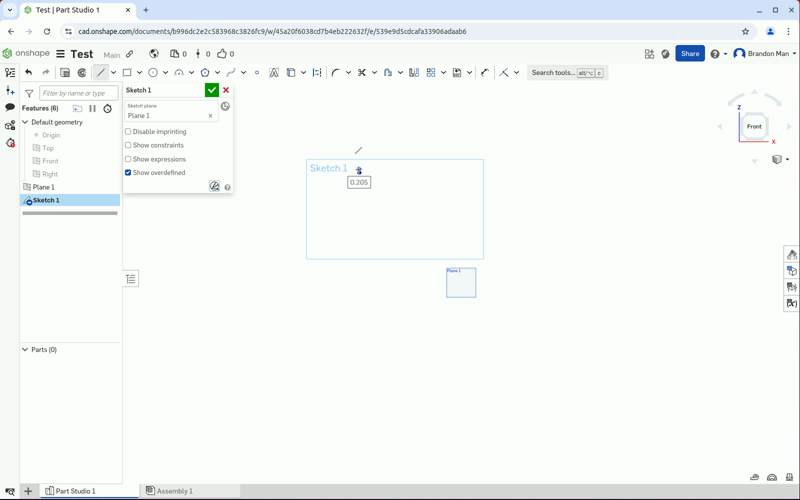
key_up(shift)
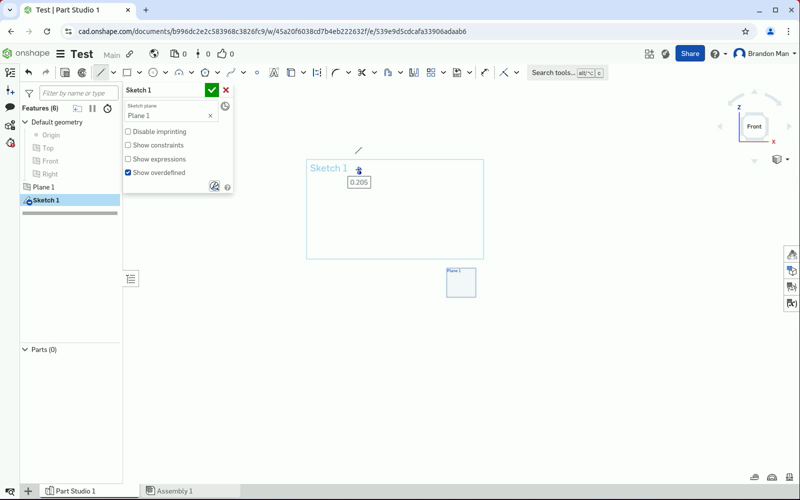
mouse_move(388, 169)
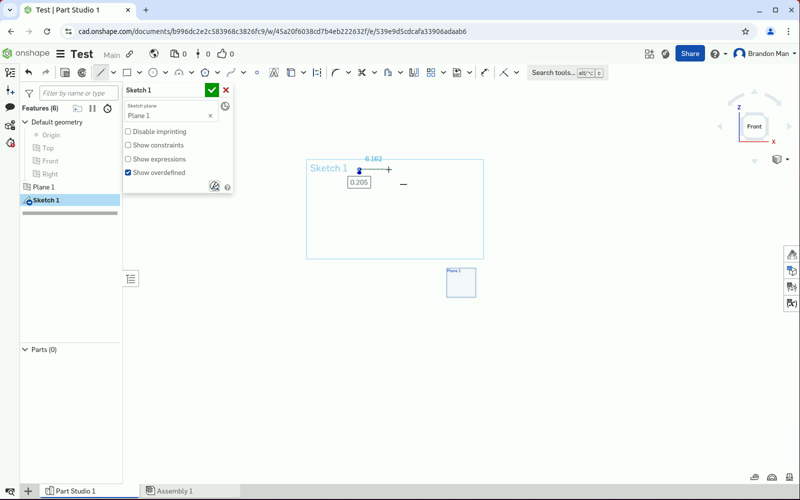
key_down(shift)
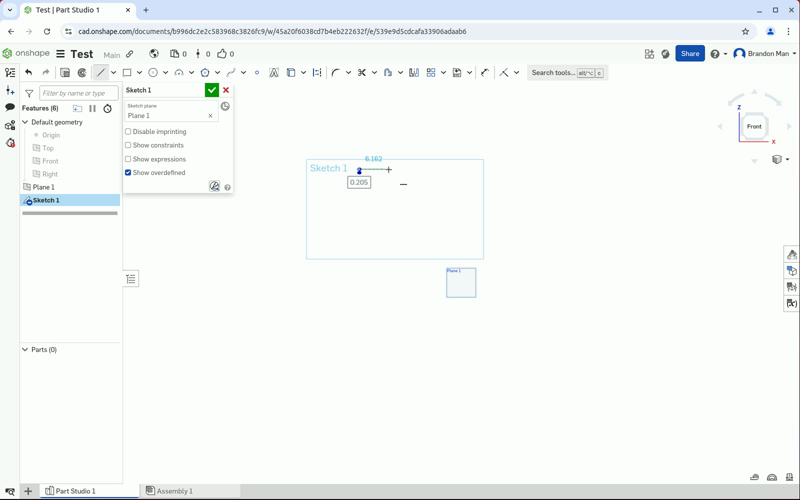
mouse_move(358, 172)
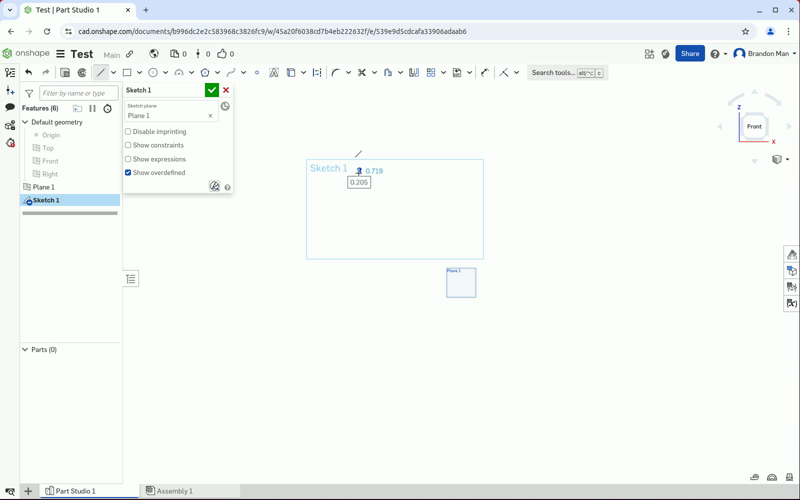
scroll(6)
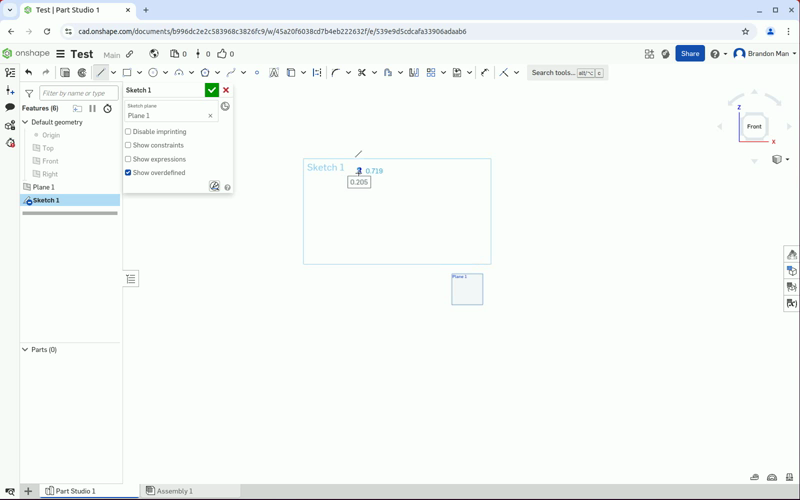
scroll(6)
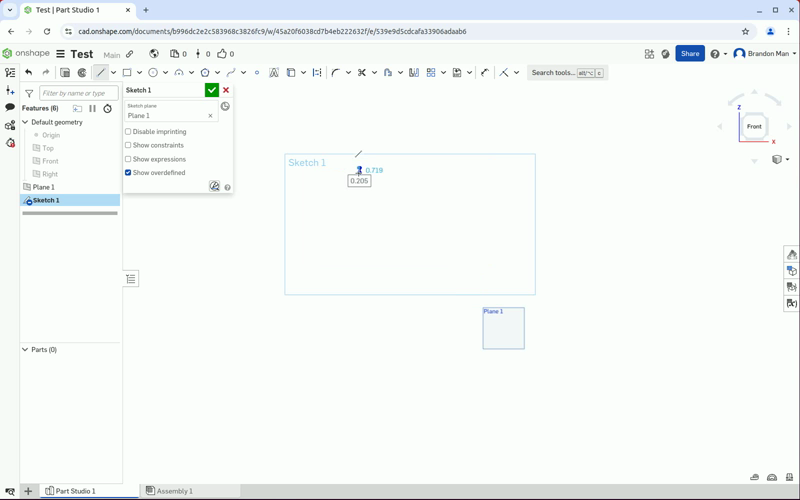
scroll(6)
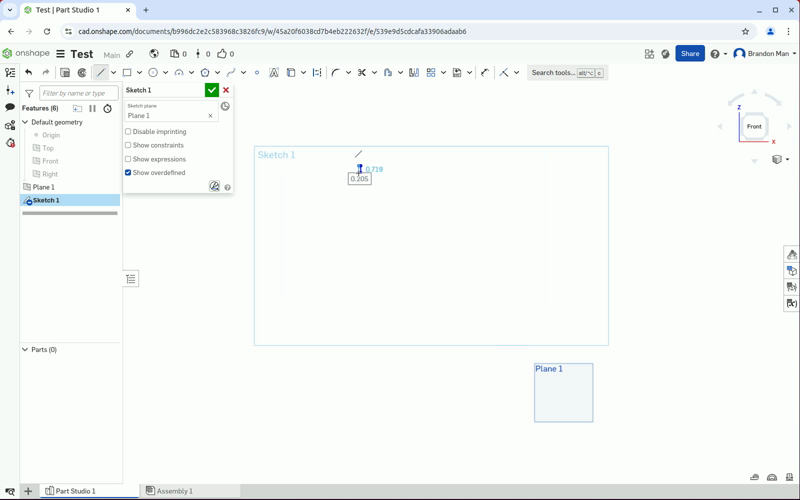
scroll(6)
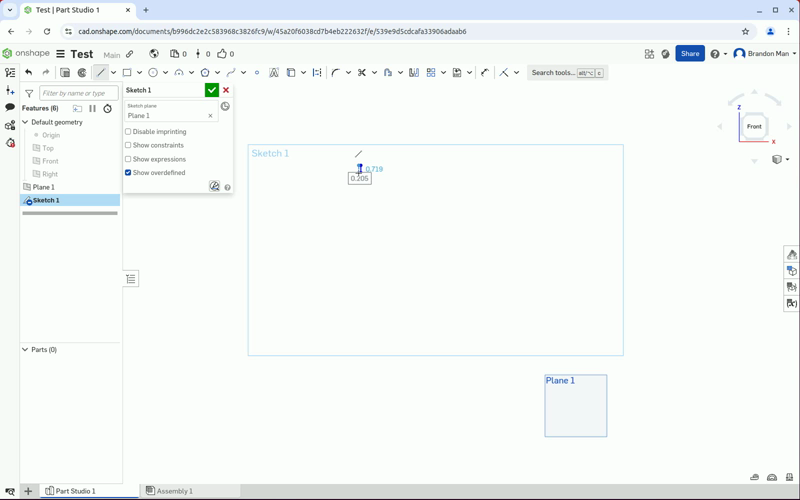
scroll(6)
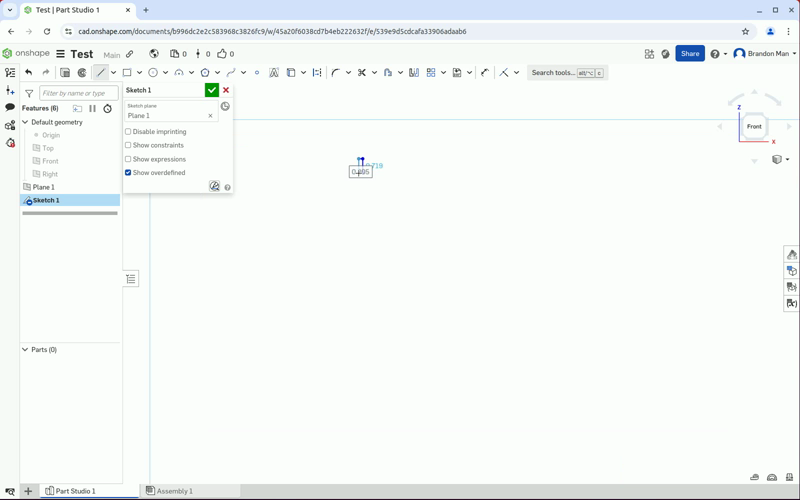
scroll(6)
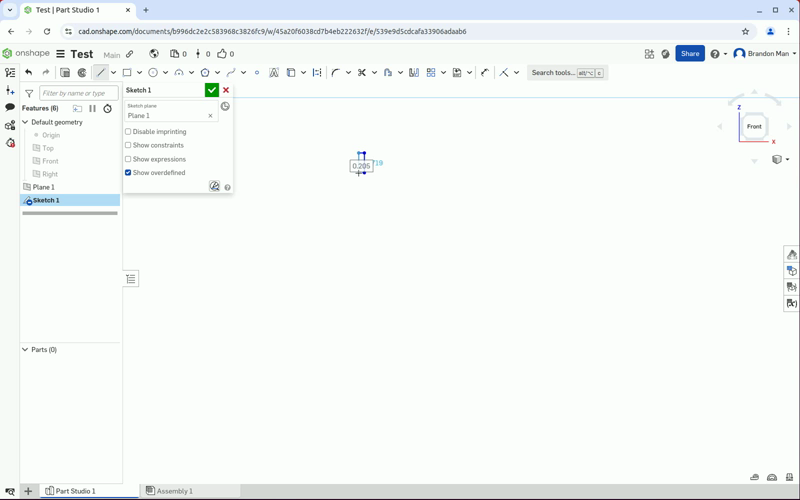
scroll(6)
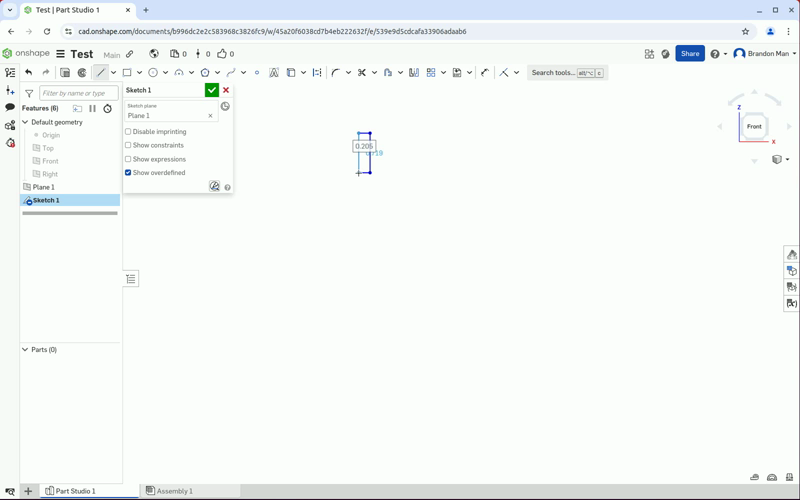
key_up(shift)
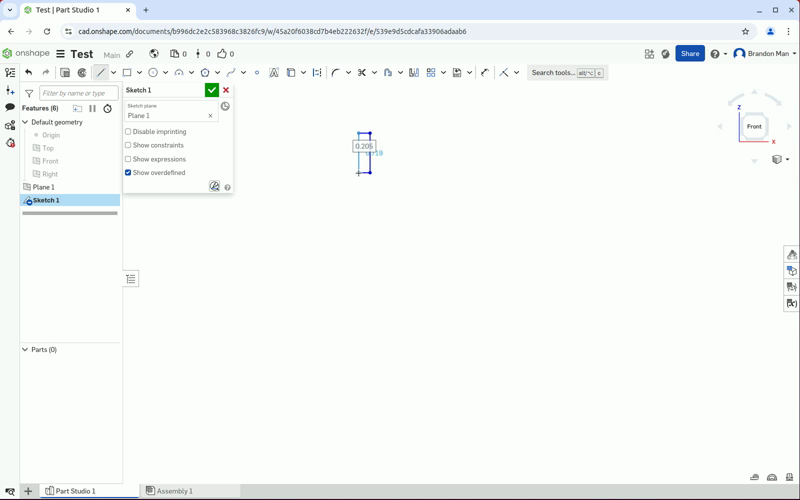
click(358, 172)
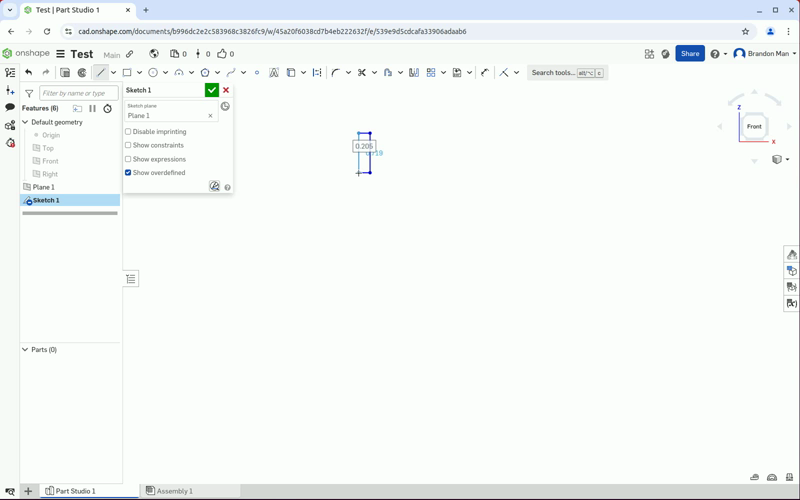
scroll(-6)
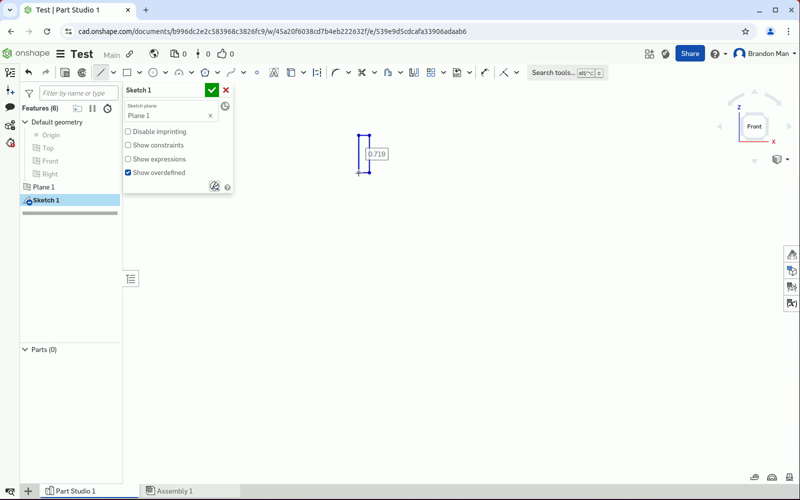
scroll(-6)
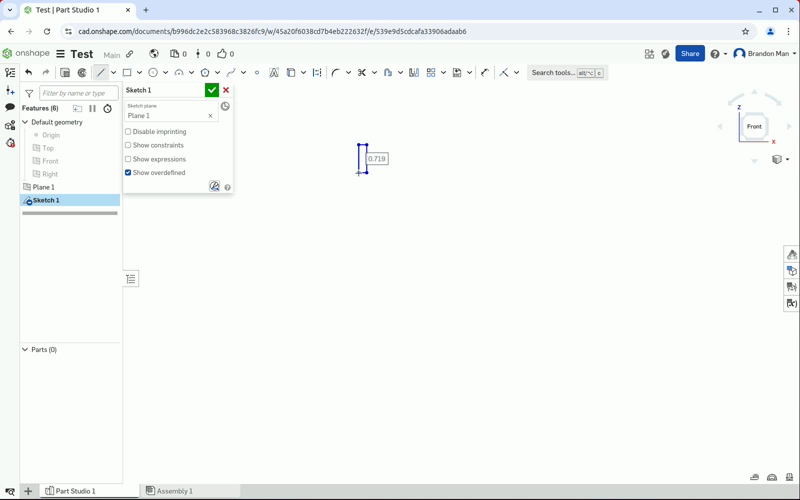
scroll(-6)
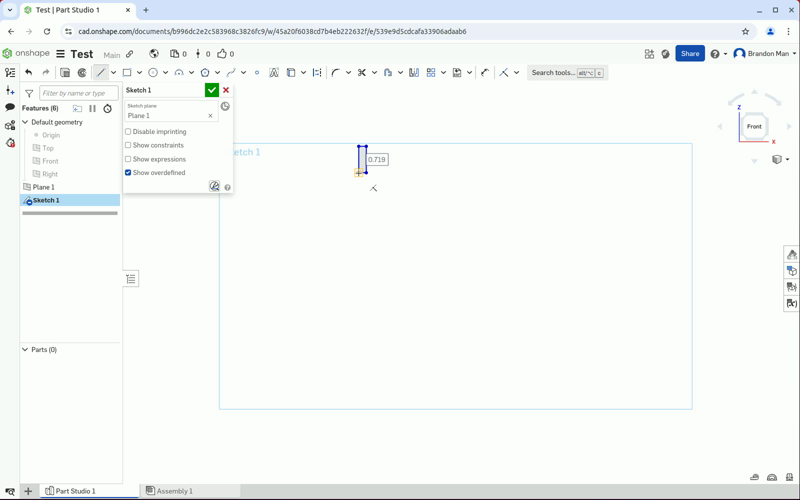
scroll(-6)
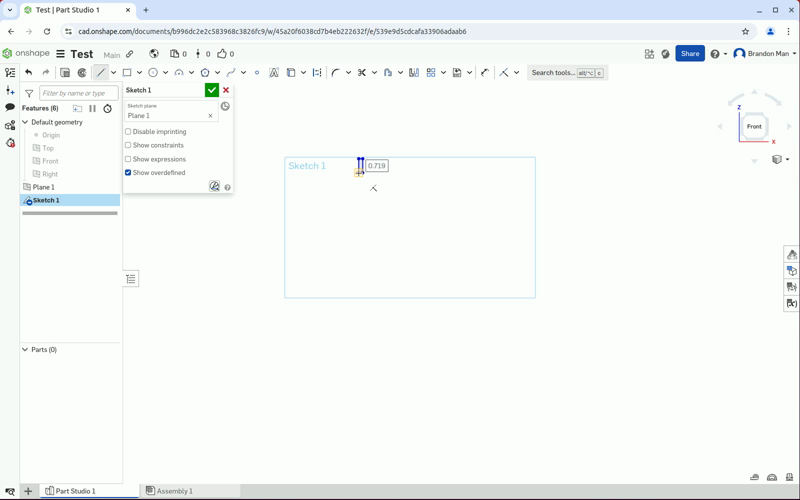
scroll(-6)
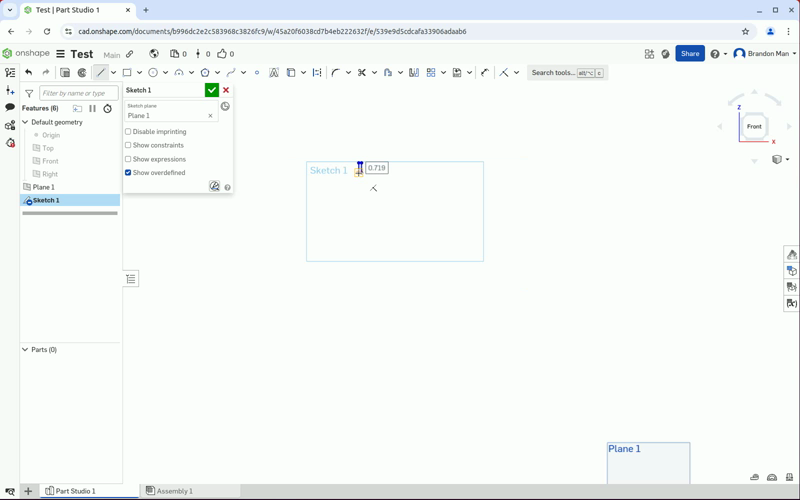
scroll(-6)
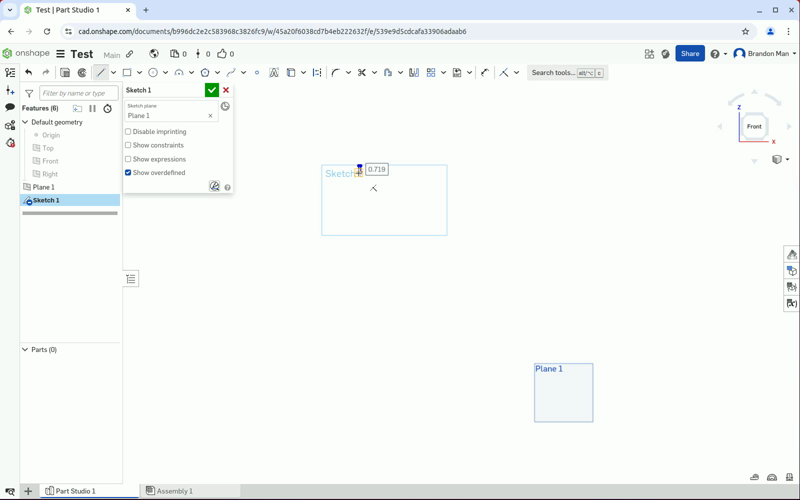
scroll(-6)
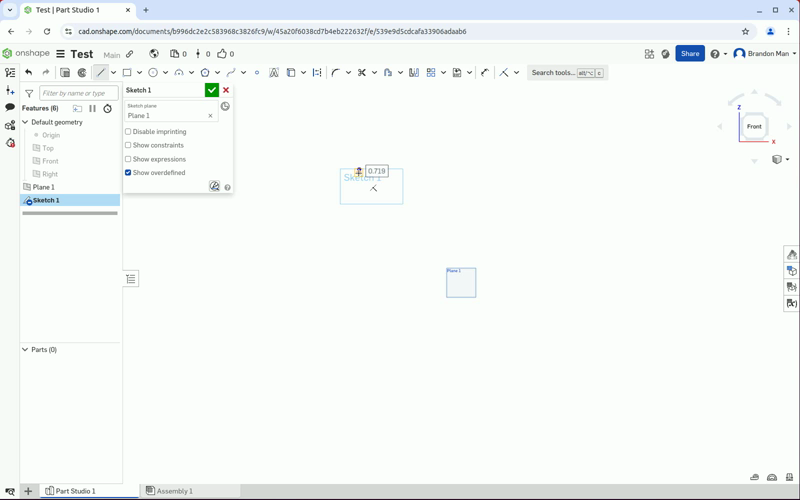
key(esc)
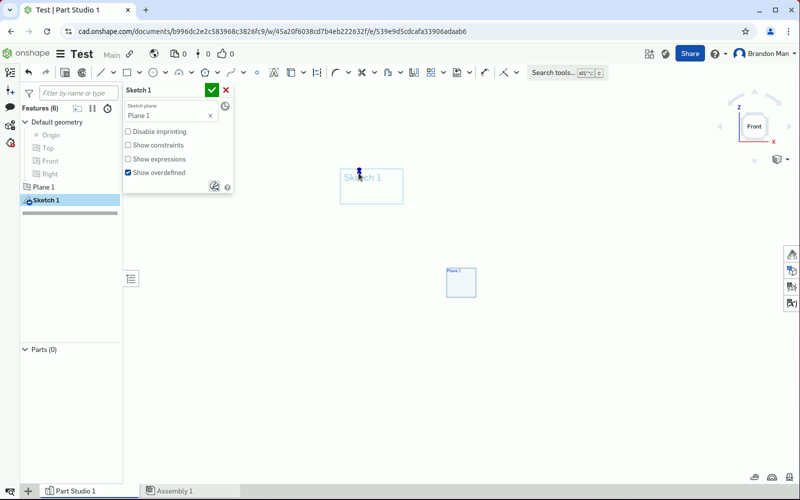
mouse_move(359, 171)
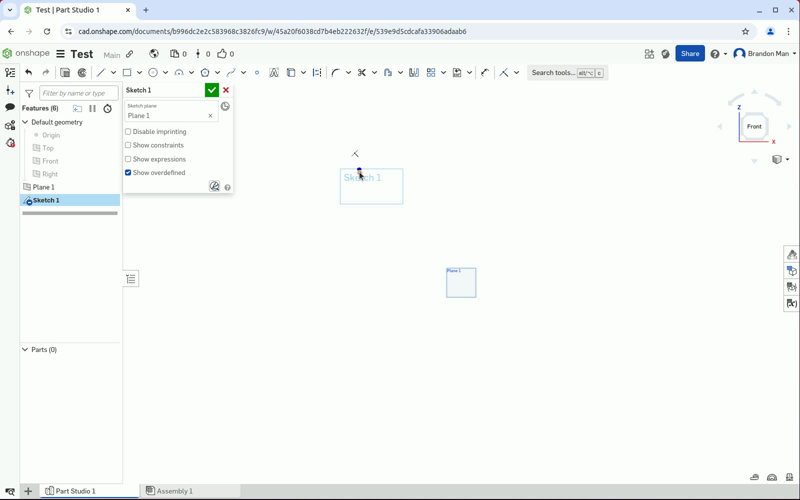
scroll(6)
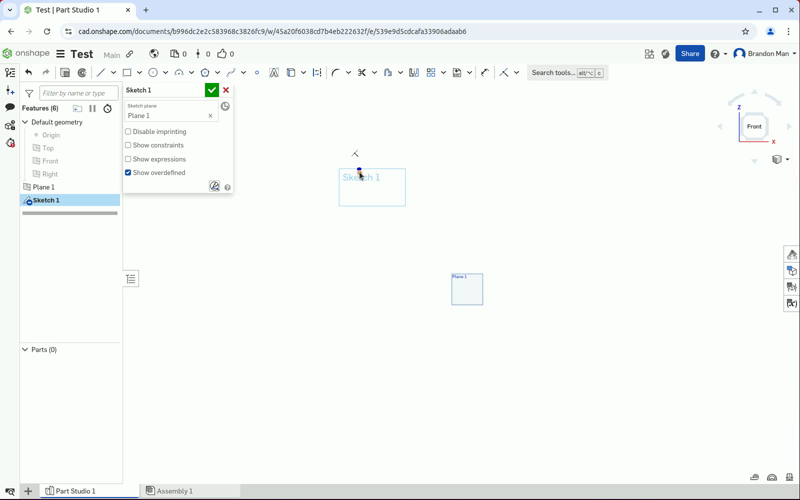
scroll(6)
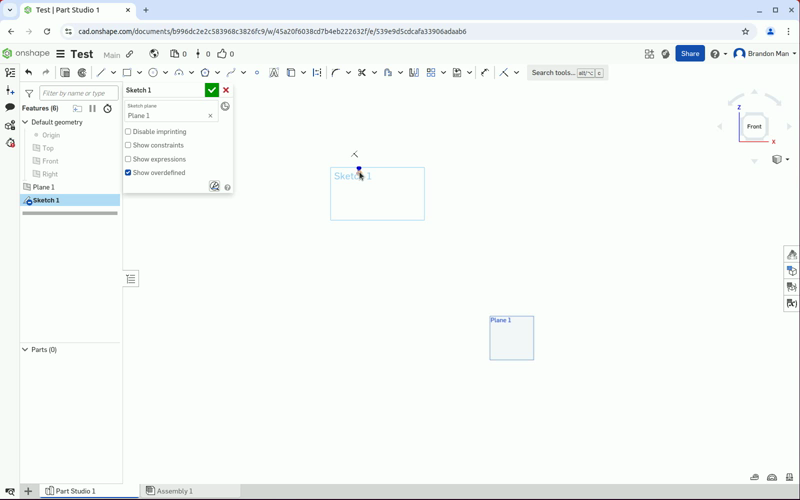
scroll(6)
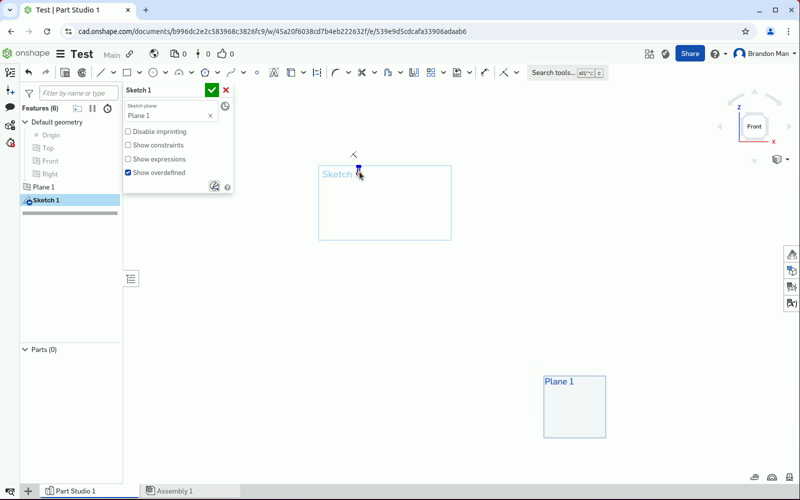
scroll(6)
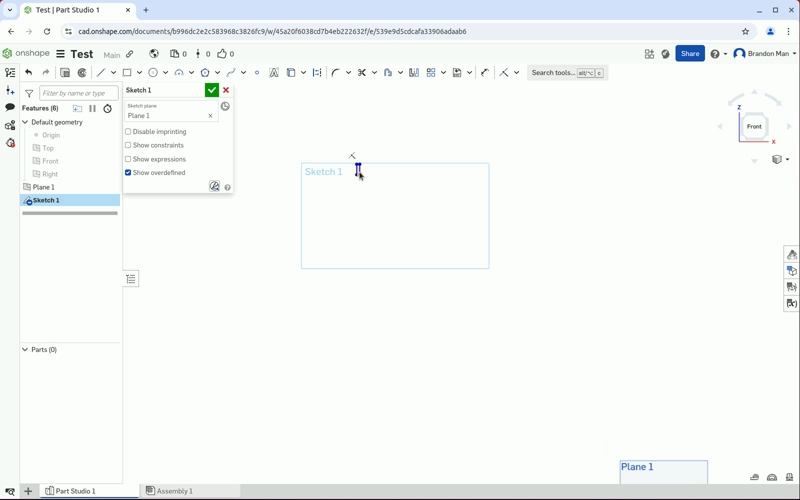
scroll(6)
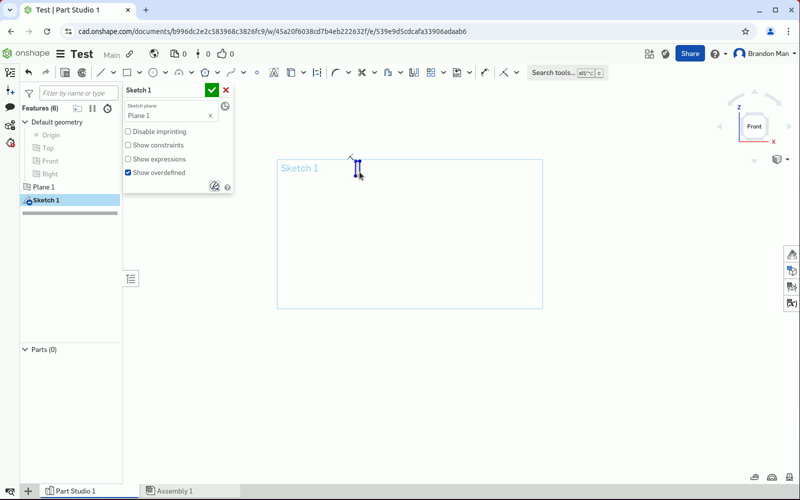
scroll(6)
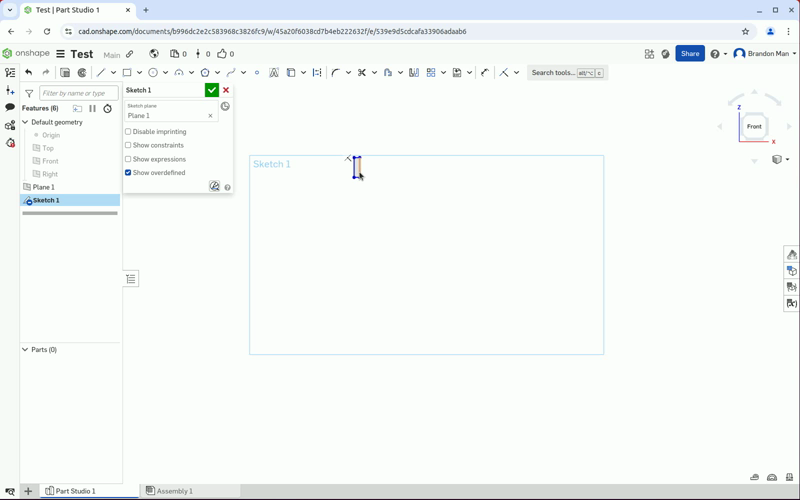
scroll(6)
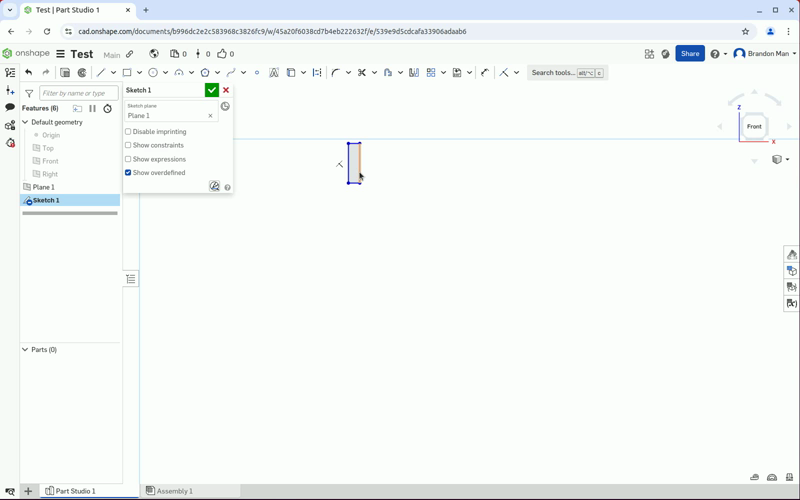
click(359, 171)
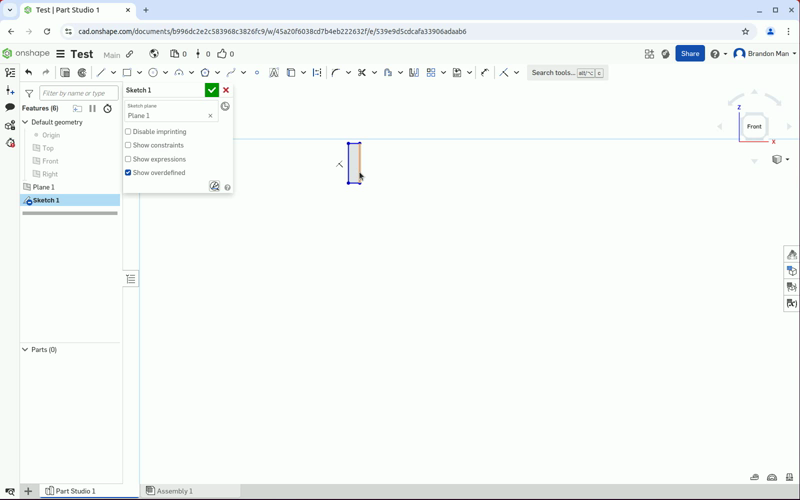
scroll(-6)
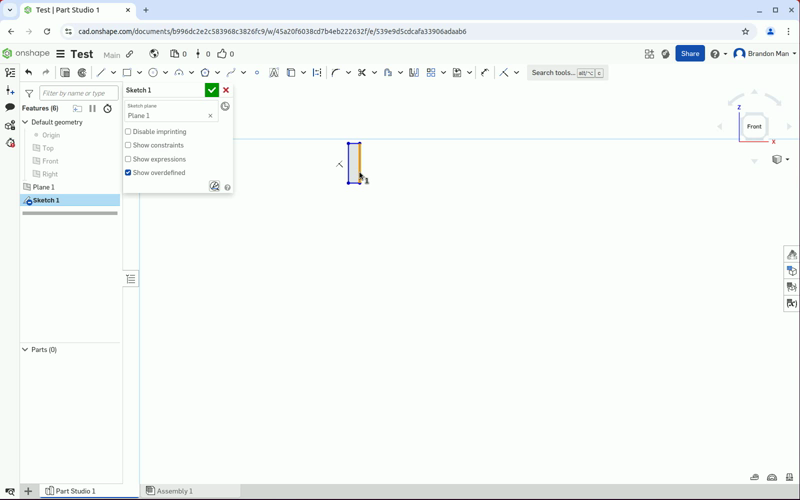
scroll(-6)
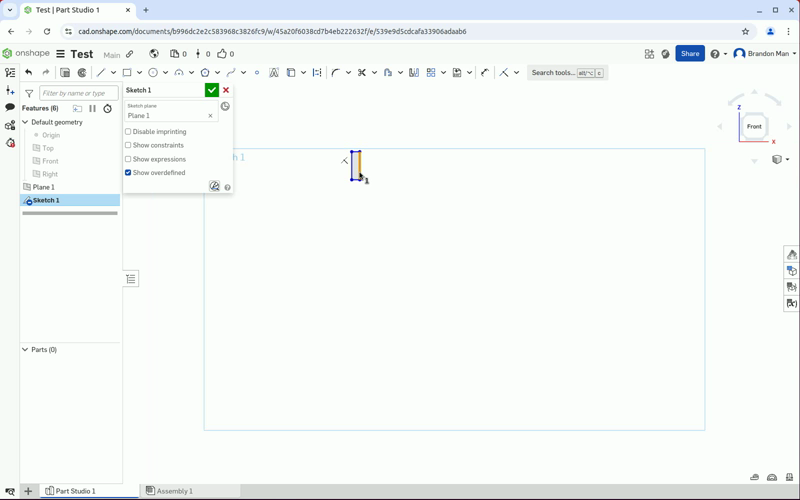
scroll(-6)
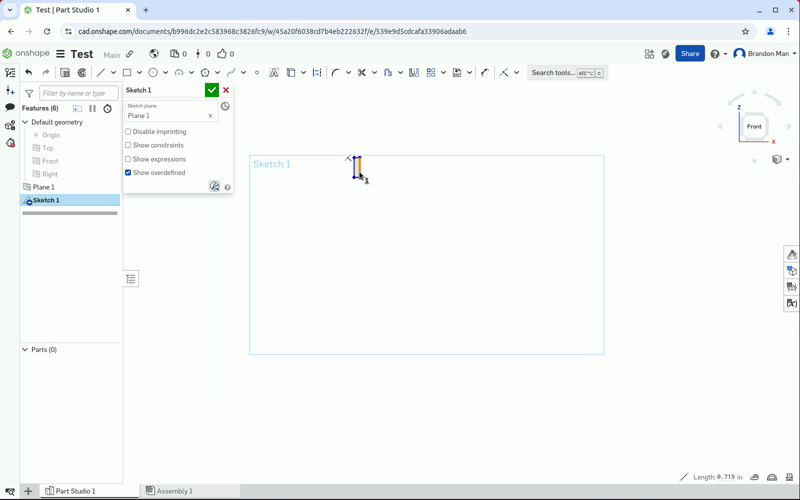
scroll(-6)
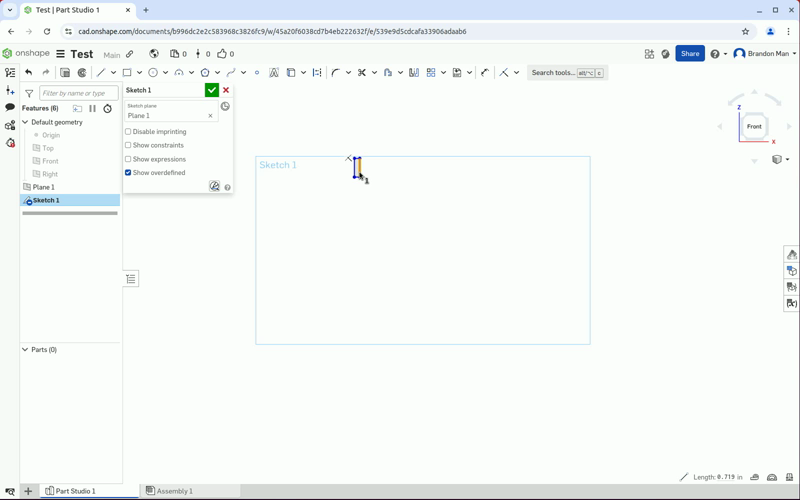
scroll(-6)
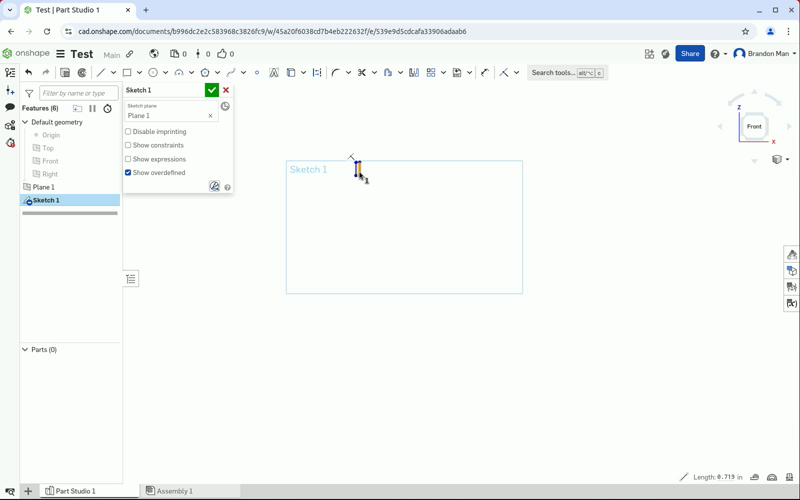
scroll(-6)
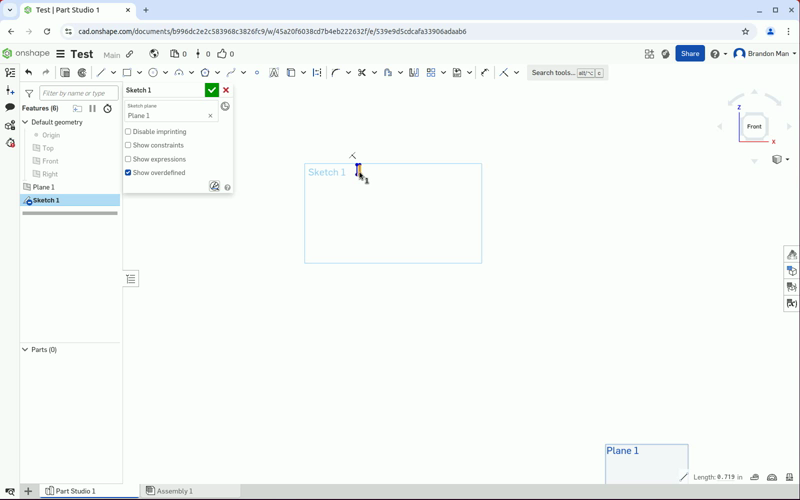
scroll(-6)
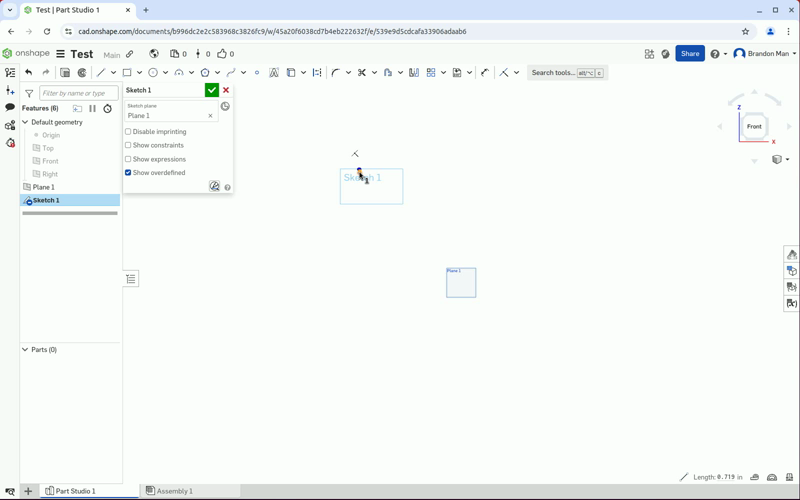
mouse_move(73, 352)
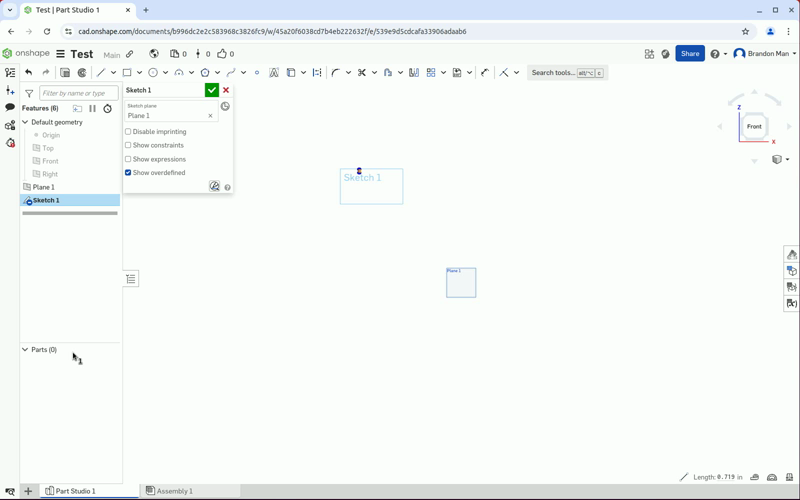
key(shift+y)
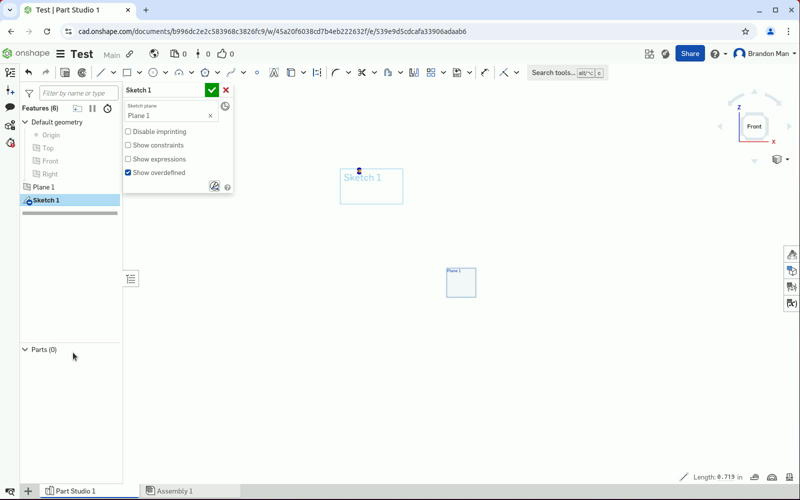
key(shift+e)
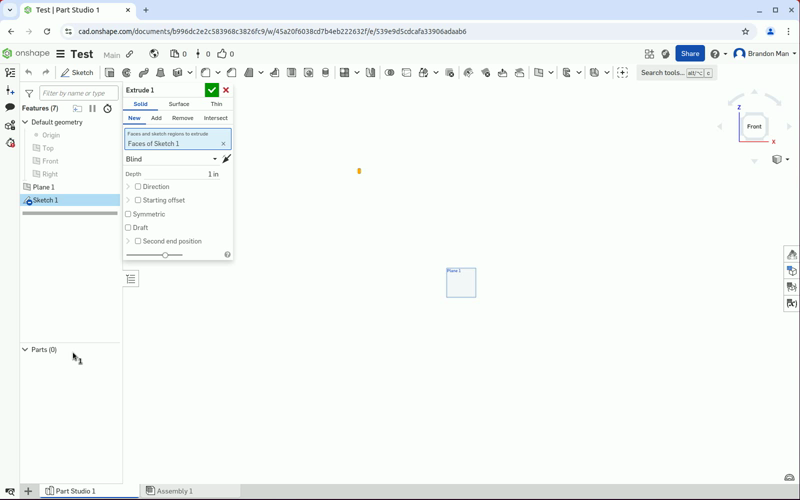
mouse_move(143, 106)
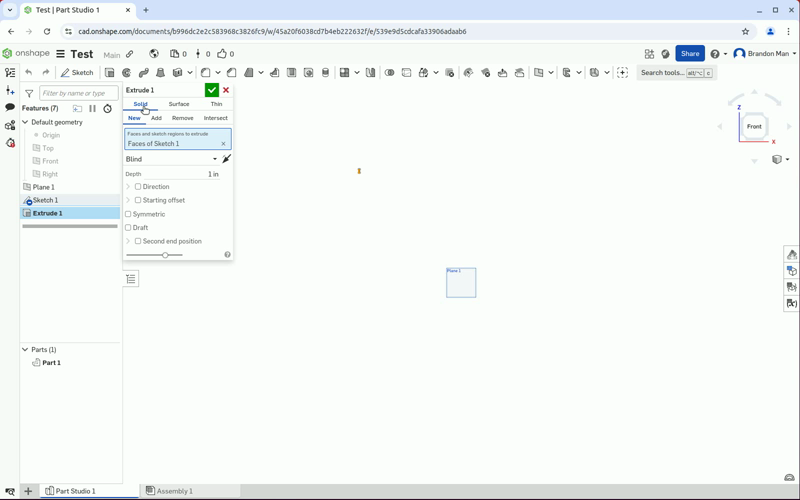
click(143, 106)
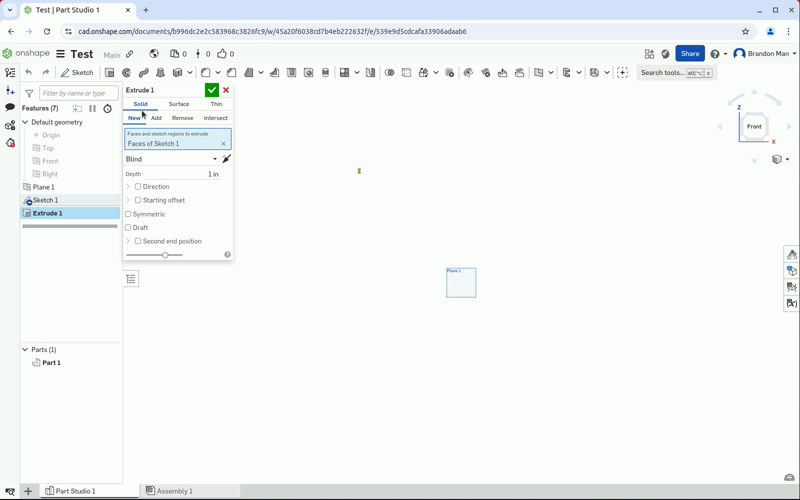
mouse_move(137, 120)
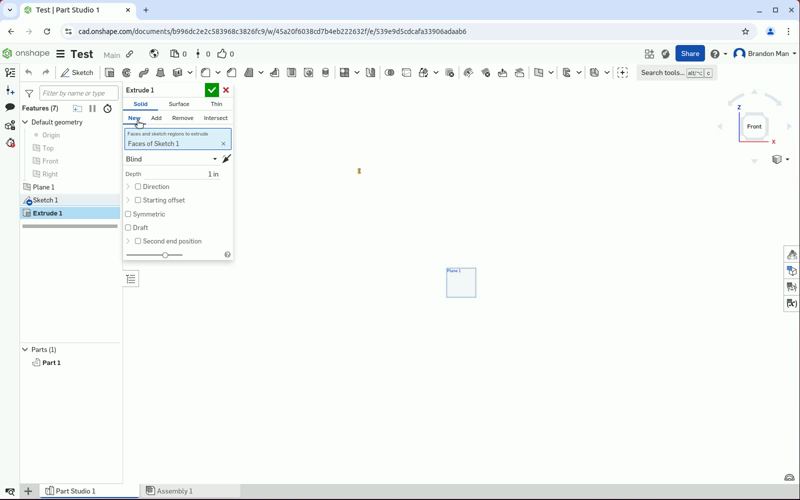
click(137, 120)
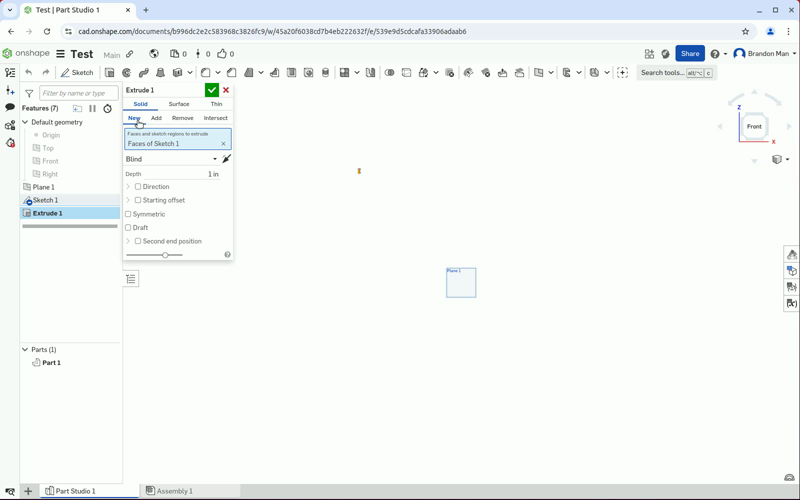
key(tab, 4)
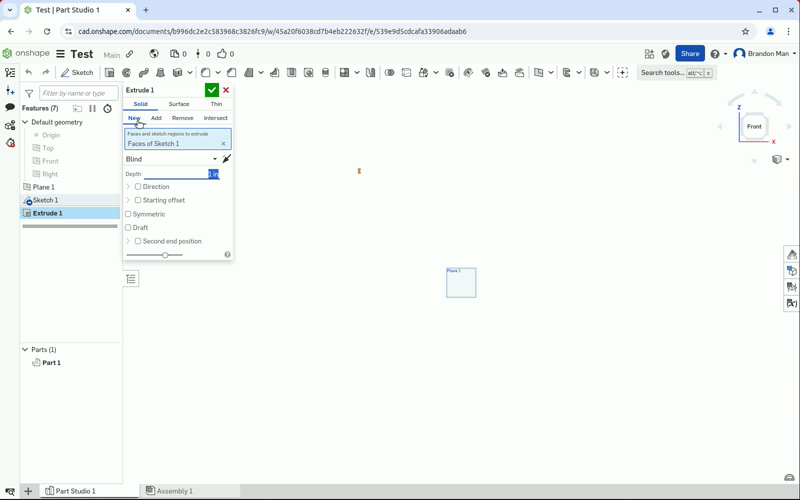
text(2.166)
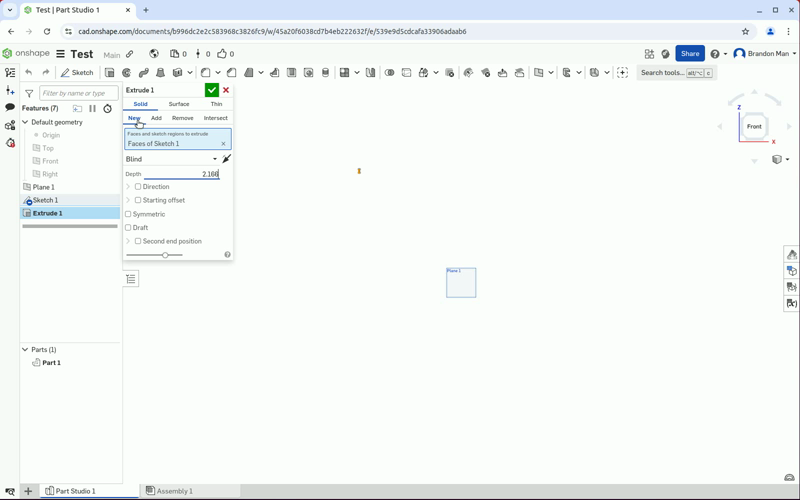
key(enter)
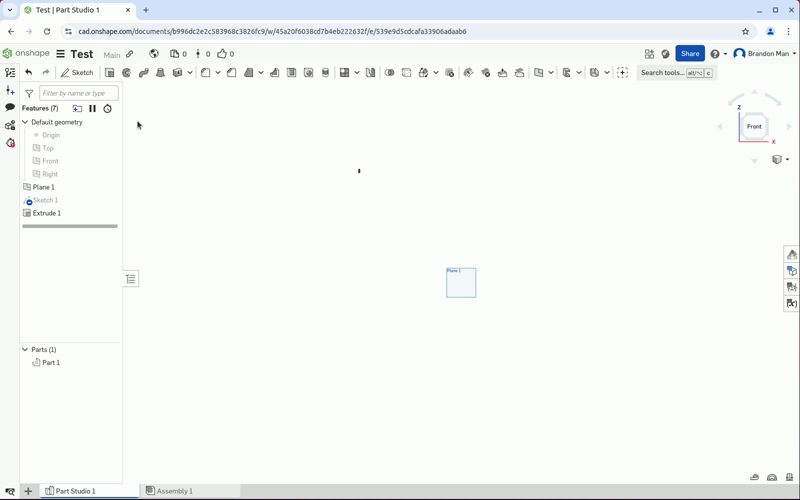
key(shift+h)
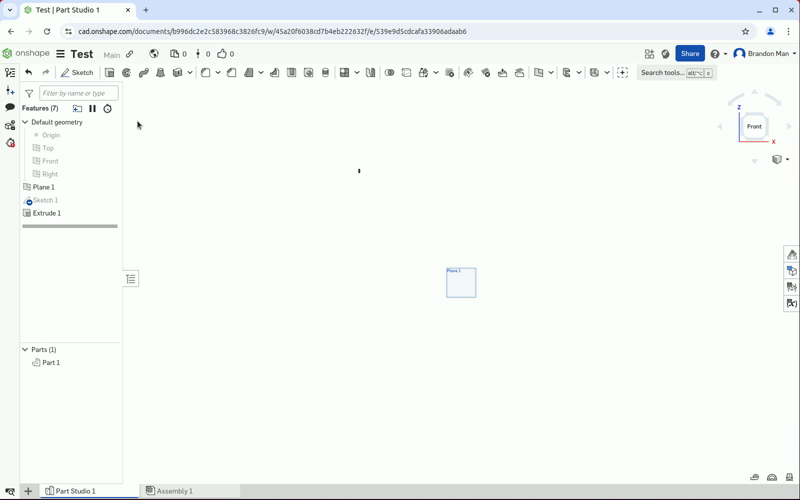
key(shift+h)
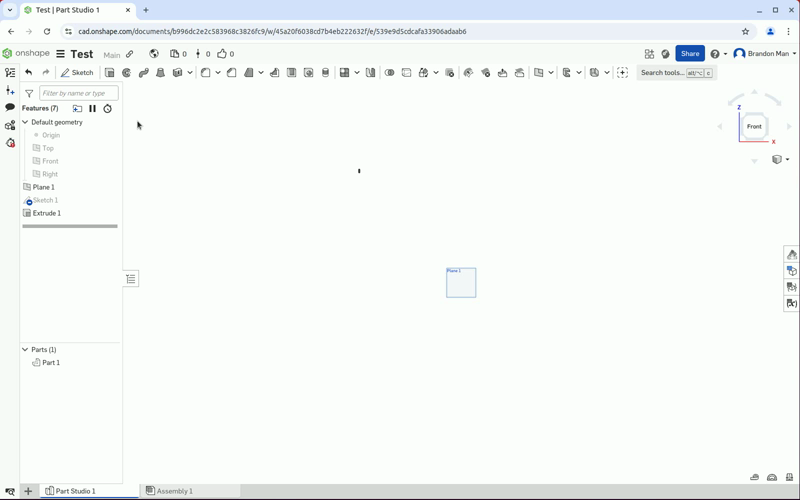
mouse_move(73, 189)
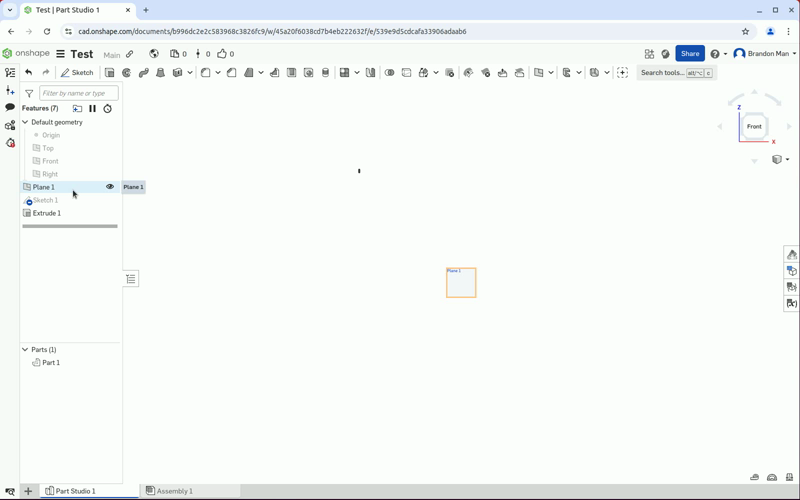
click(73, 189)
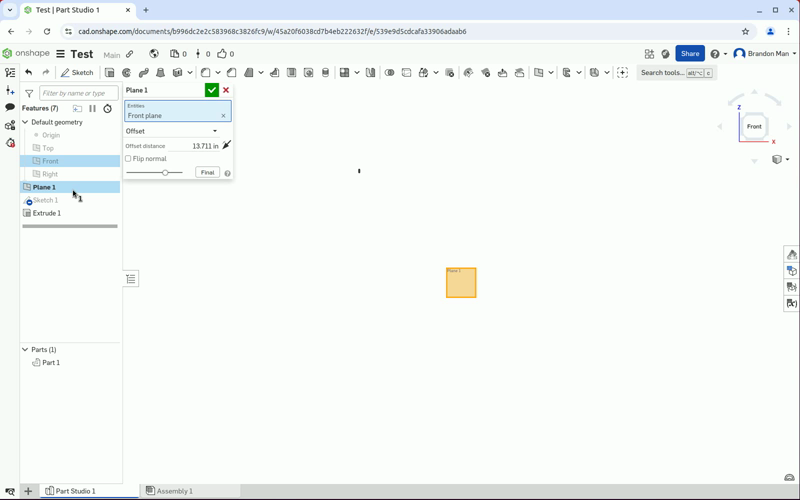
mouse_move(229, 92)
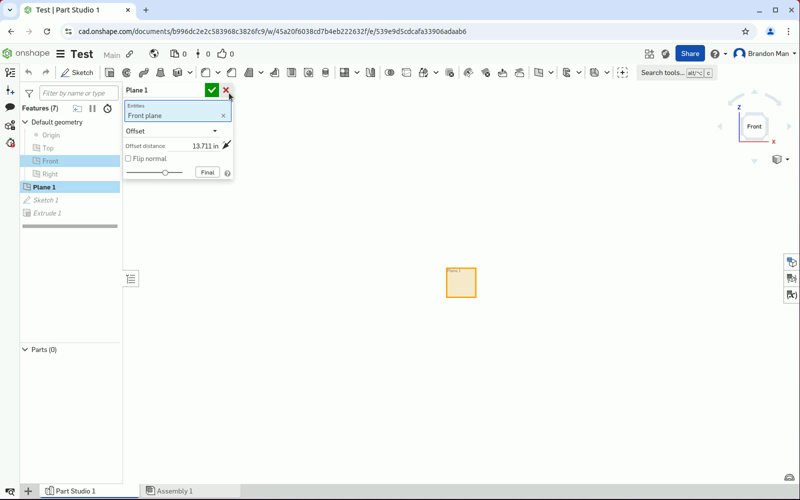
click(229, 92)
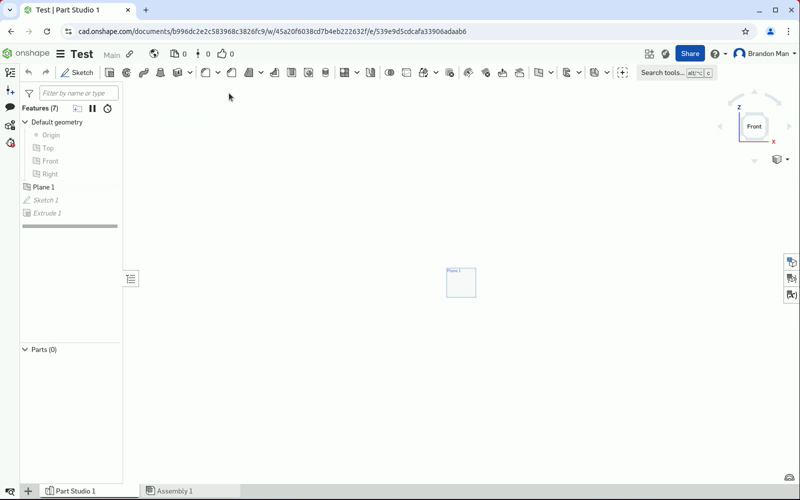
key(shift+s)
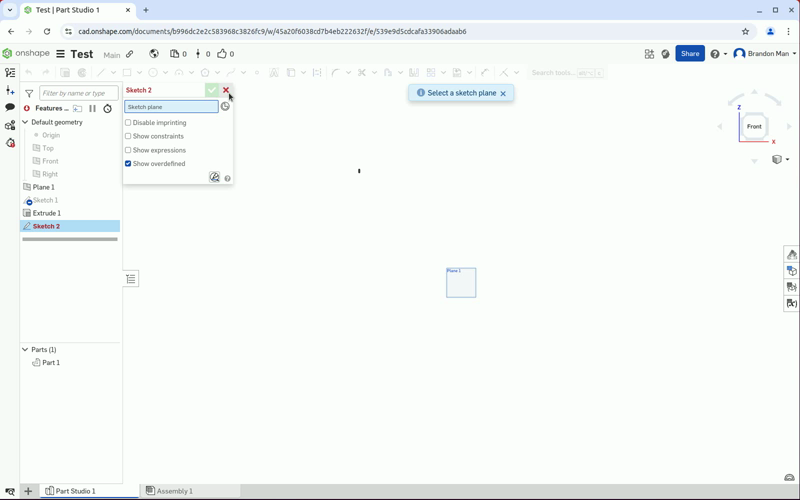
mouse_move(73, 189)
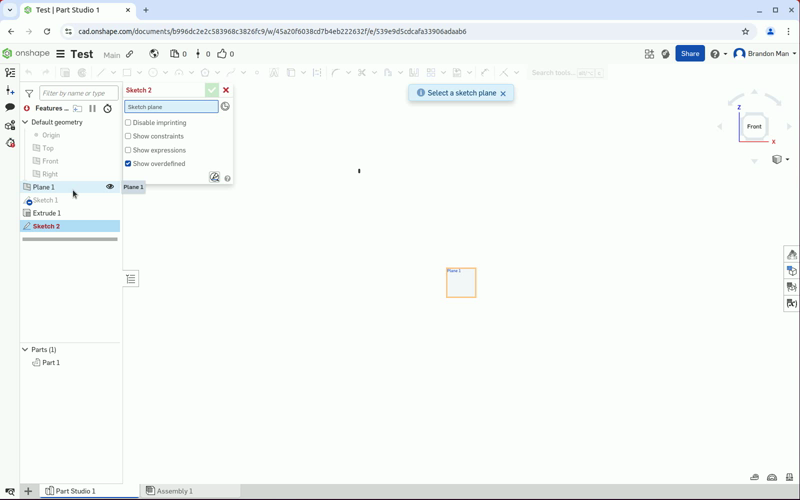
click(73, 189)
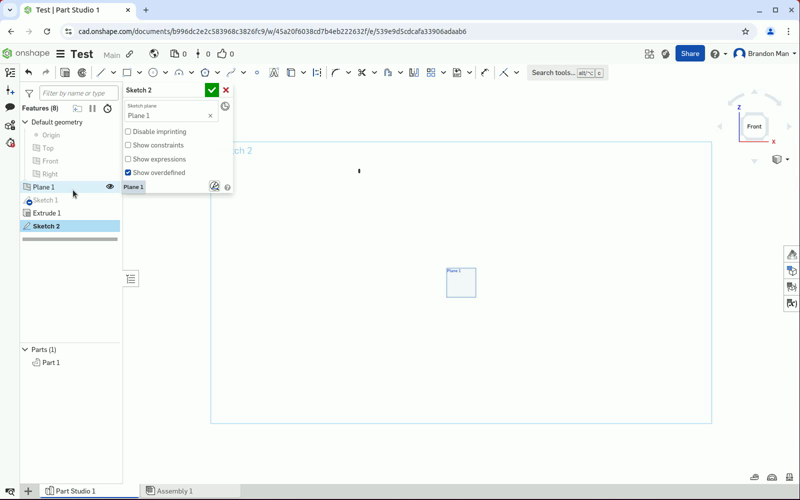
mouse_move(73, 352)
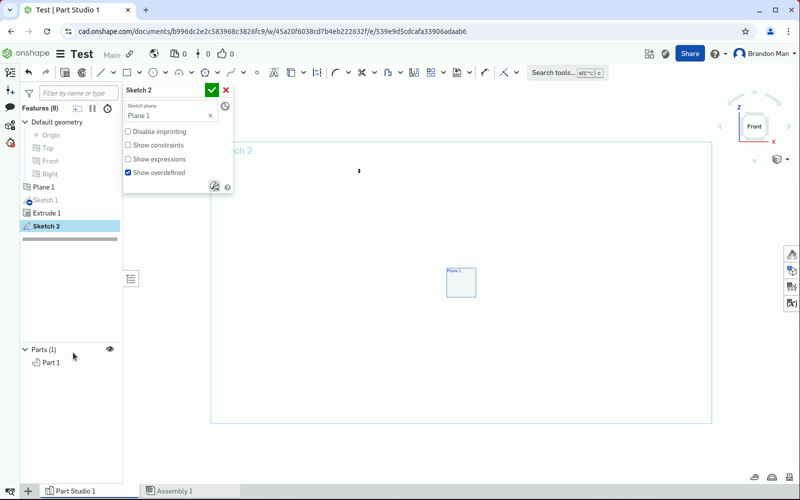
key(y)
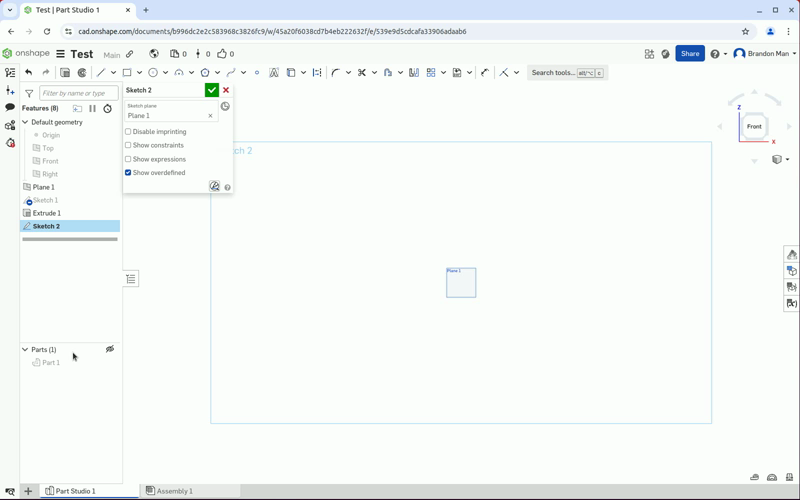
key(l)
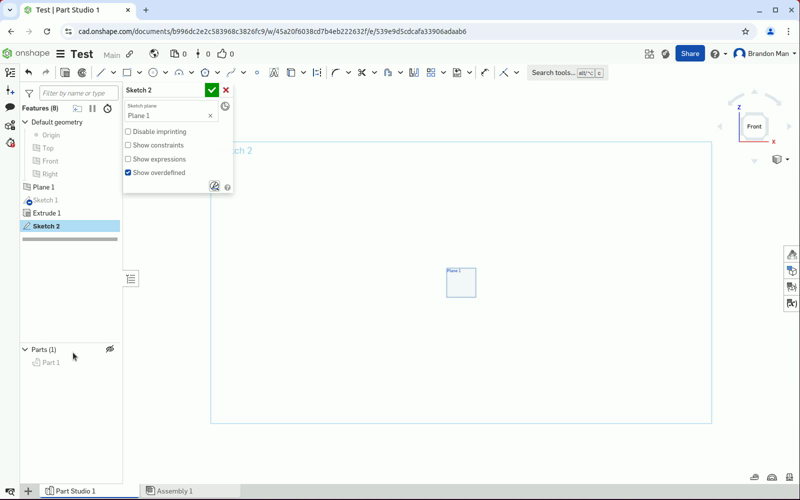
key_down(shift)
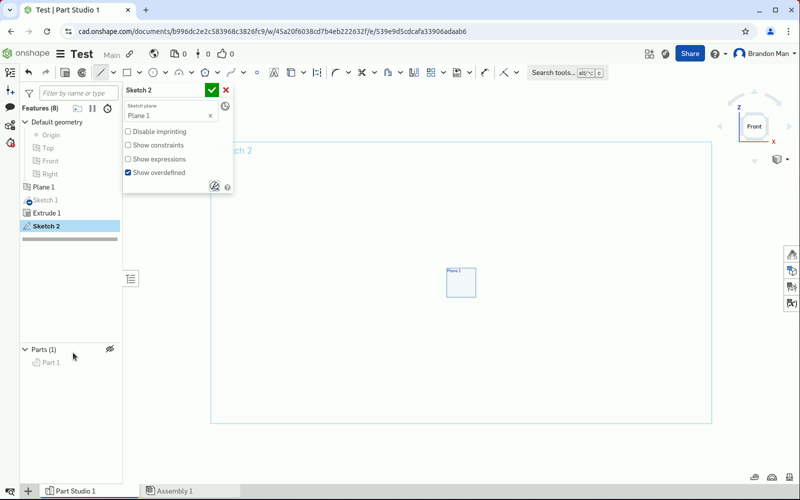
mouse_move(401, 172)
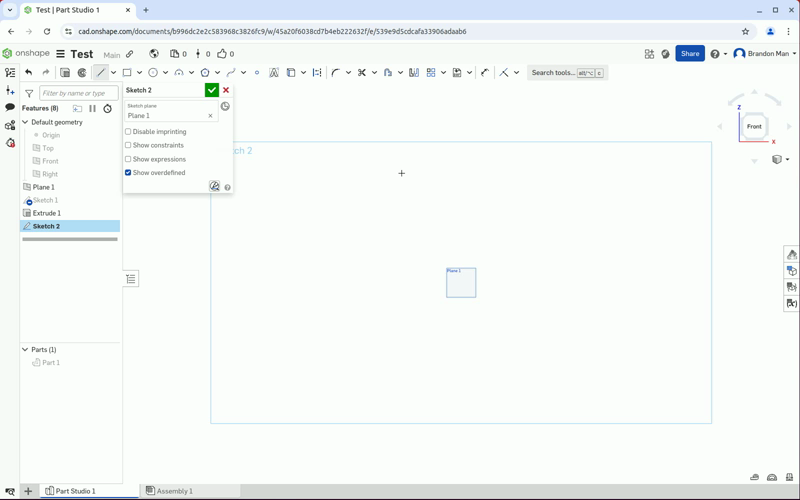
click(401, 172)
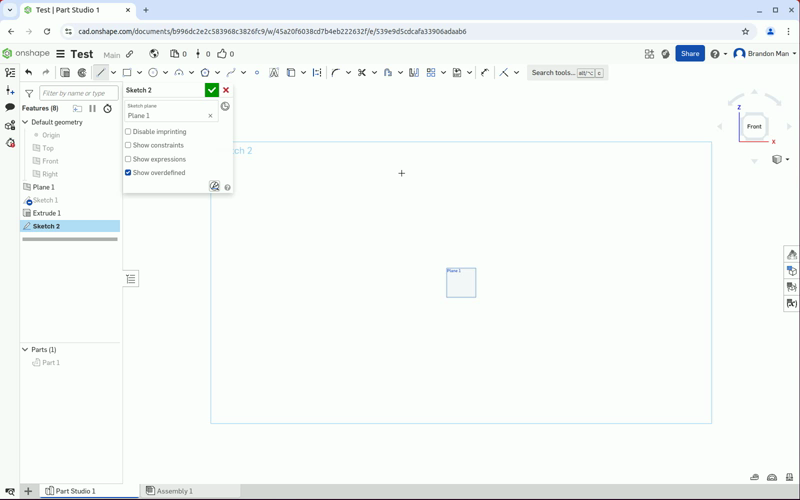
key_up(shift)
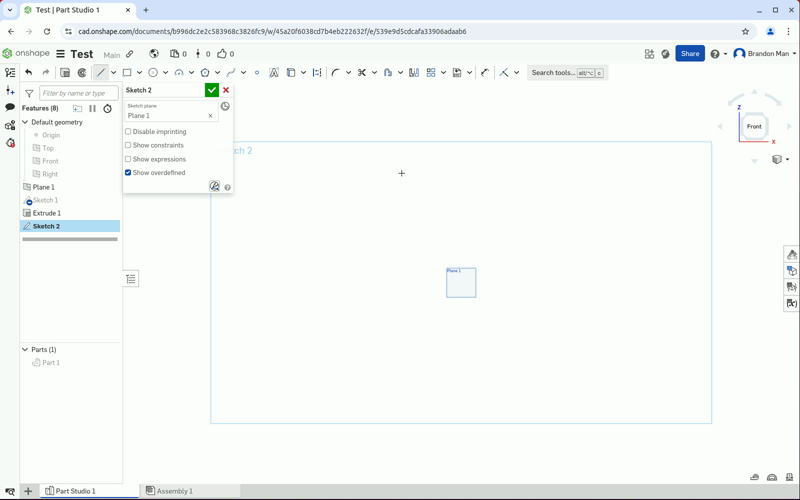
key_down(shift)
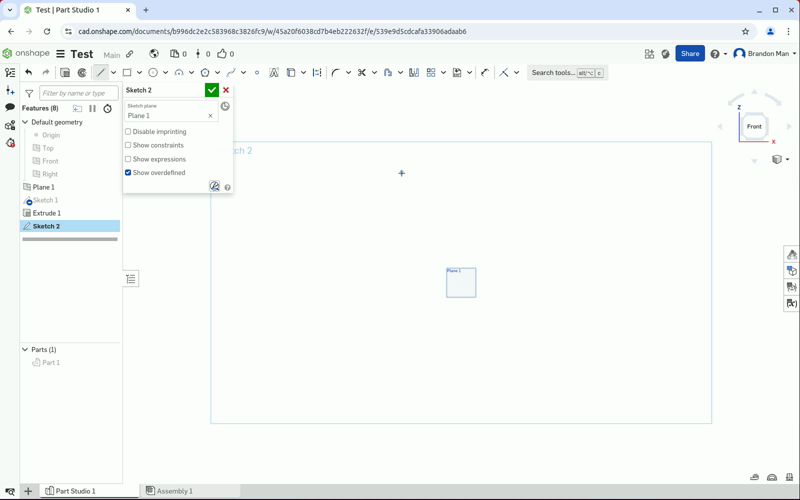
mouse_move(431, 172)
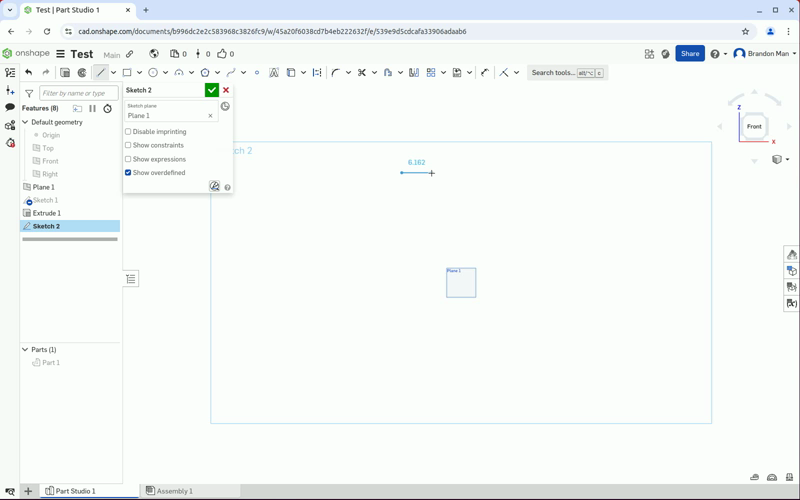
mouse_move(402, 172)
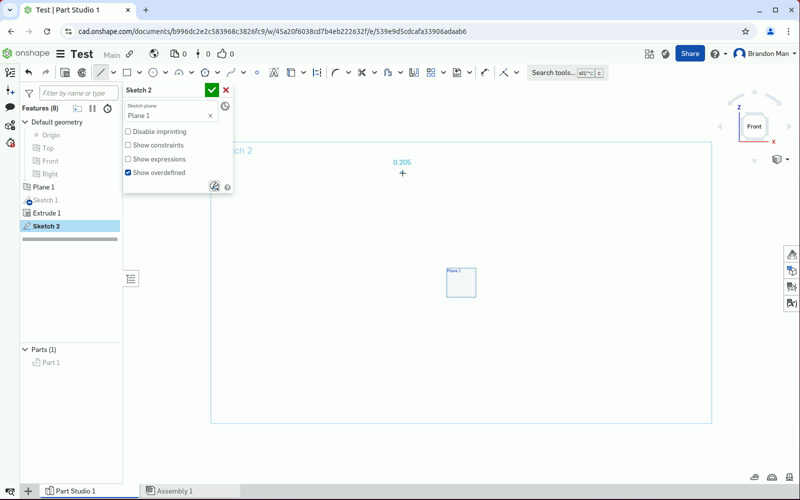
scroll(6)
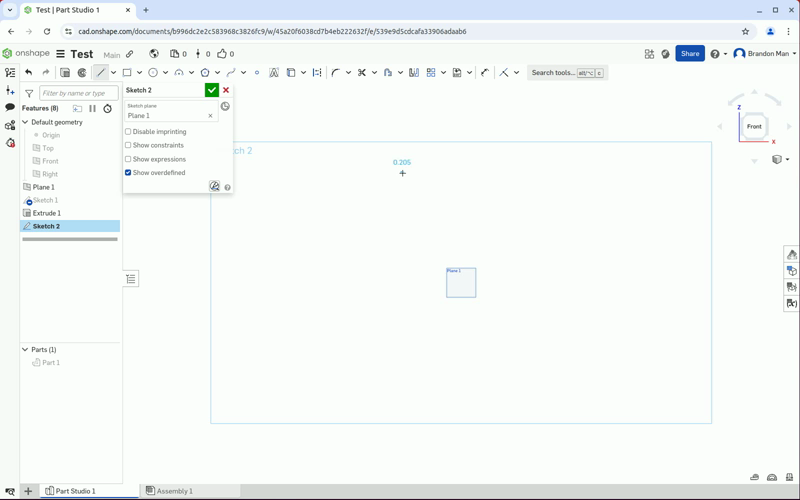
scroll(6)
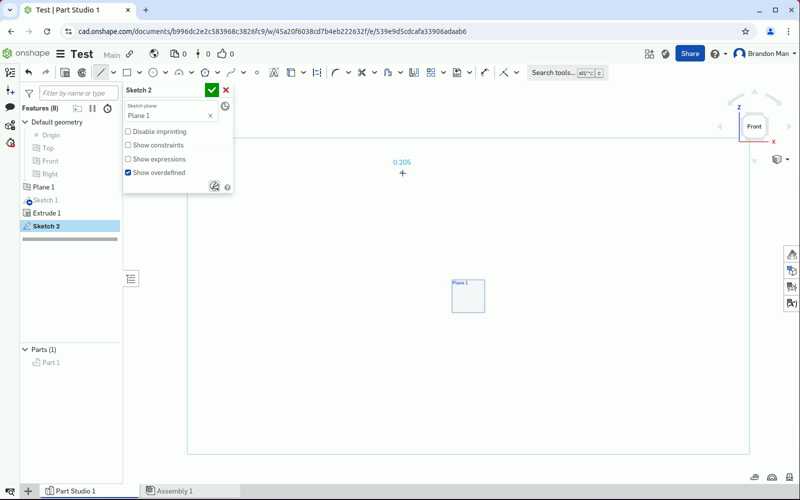
scroll(6)
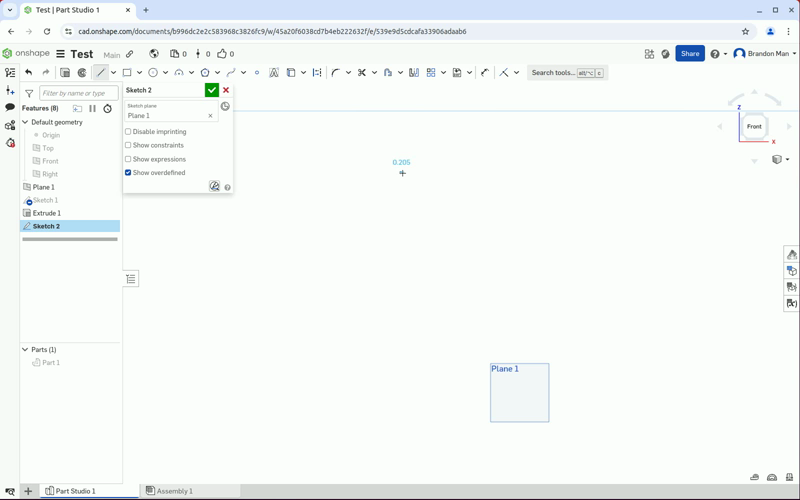
scroll(6)
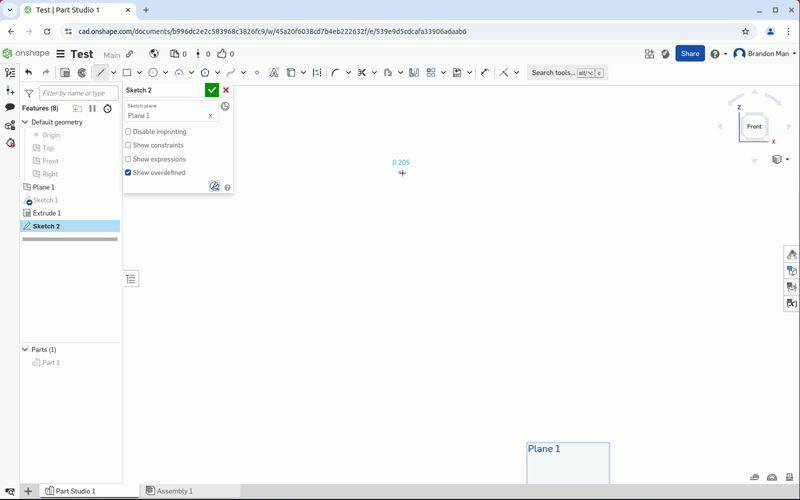
scroll(6)
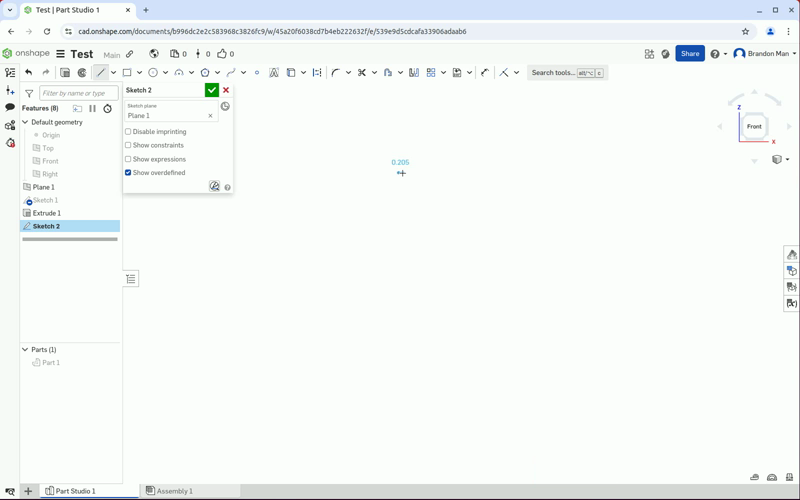
scroll(6)
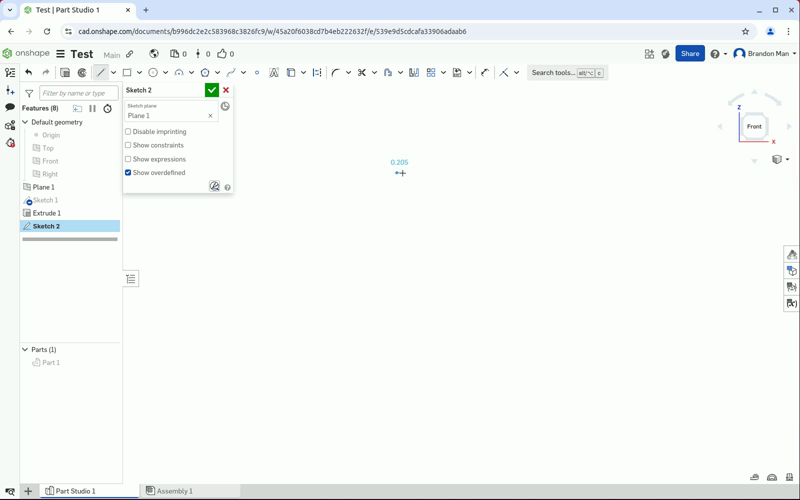
scroll(6)
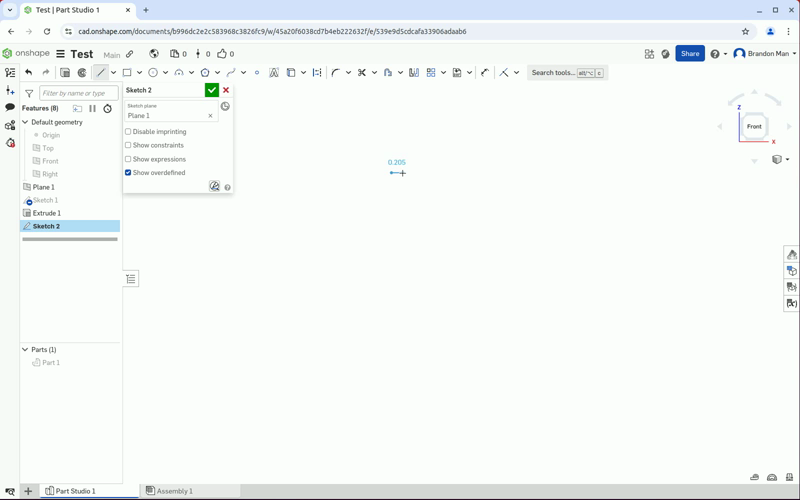
click(402, 172)
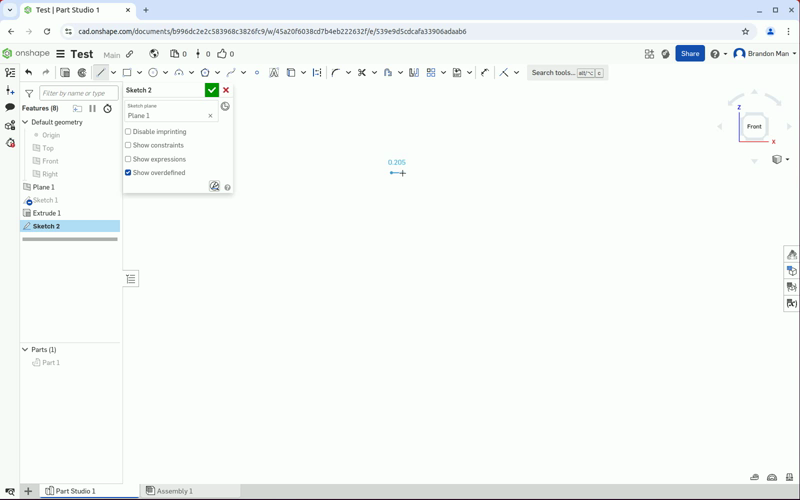
scroll(-6)
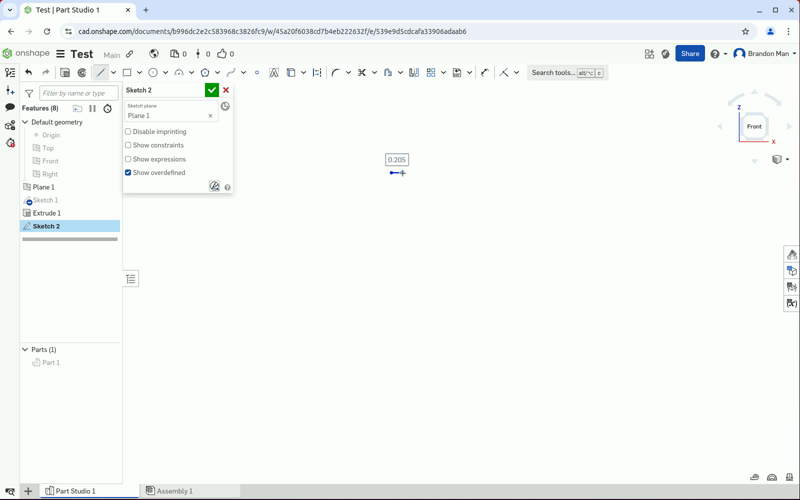
scroll(-6)
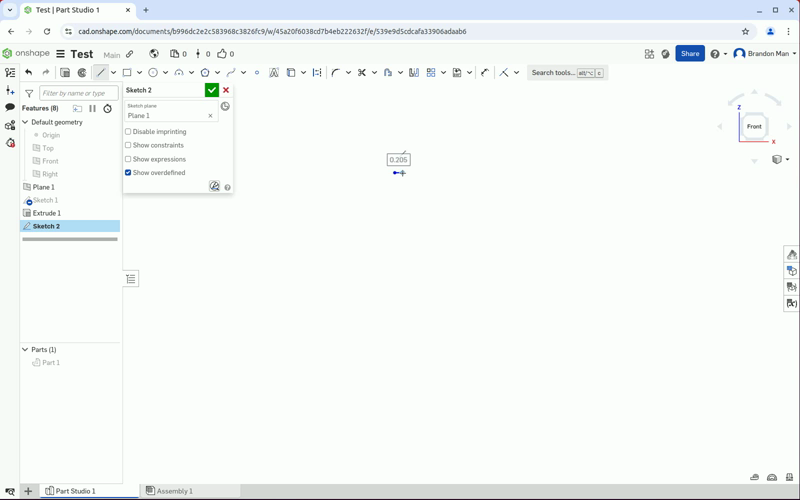
scroll(-6)
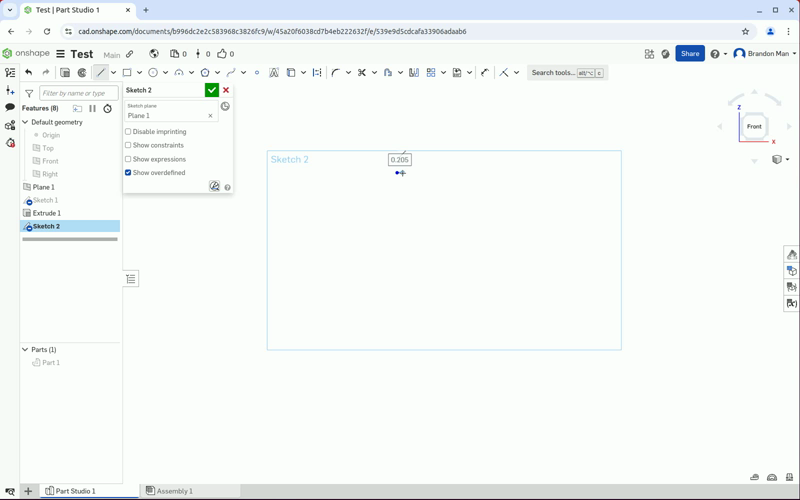
scroll(-6)
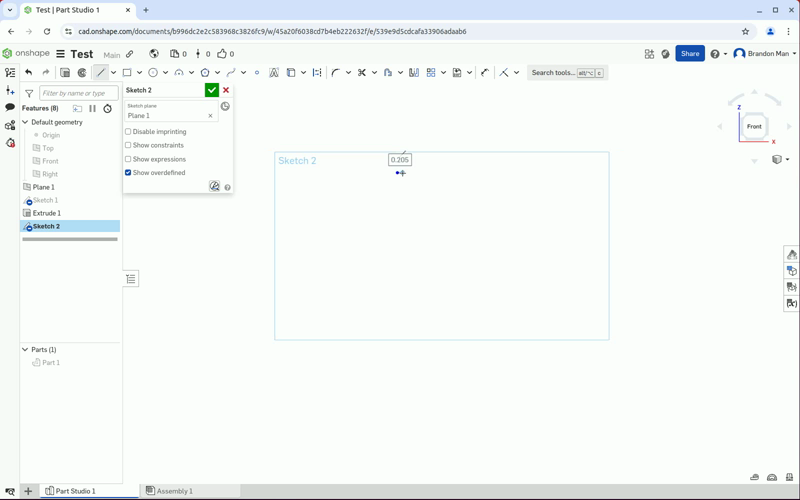
scroll(-6)
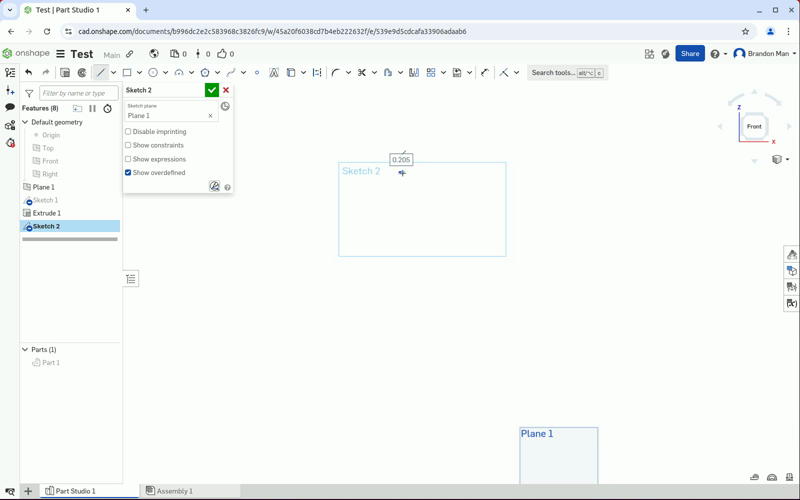
scroll(-6)
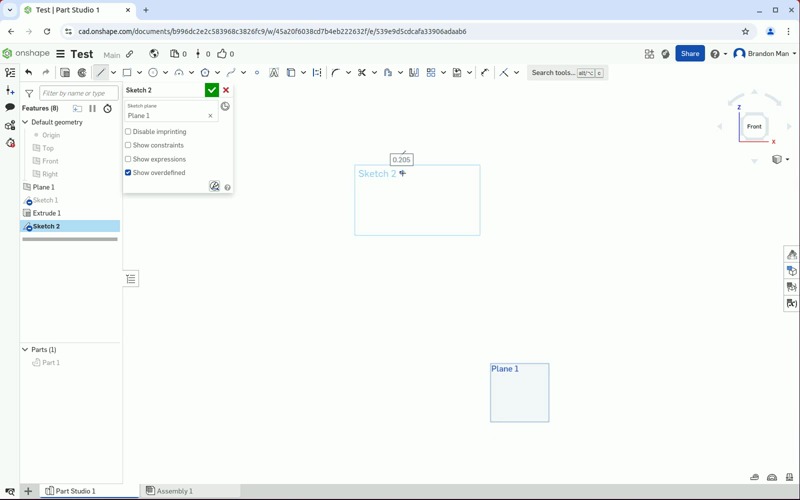
scroll(-6)
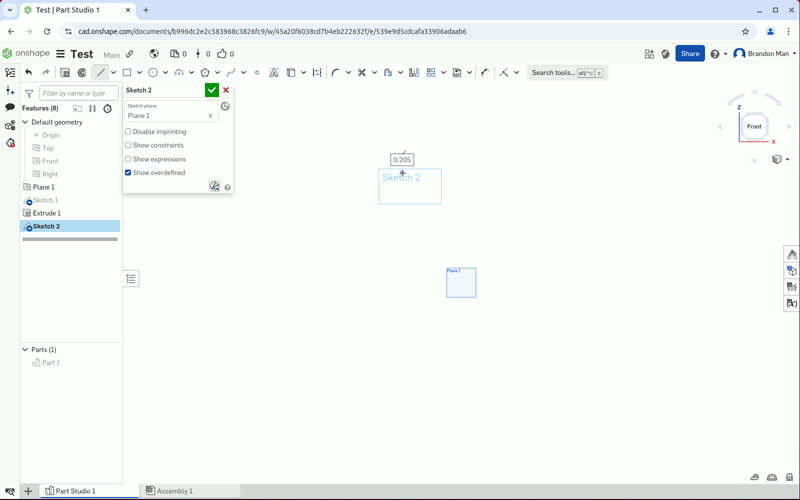
key_up(shift)
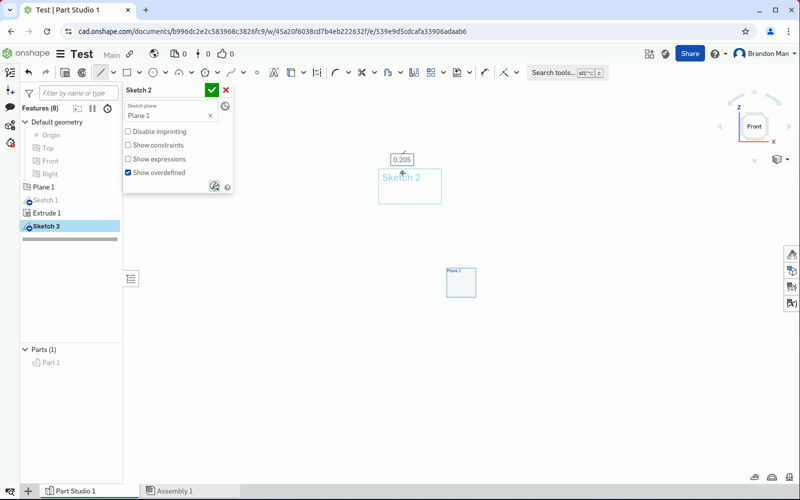
key_down(shift)
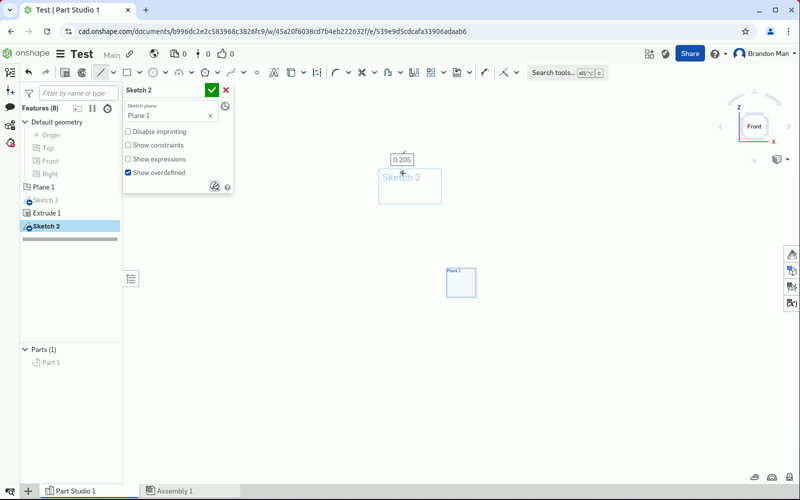
mouse_move(432, 172)
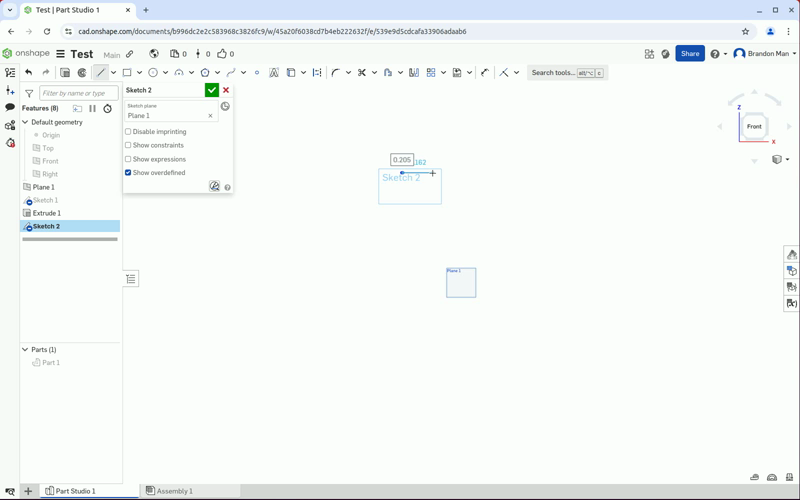
mouse_move(402, 169)
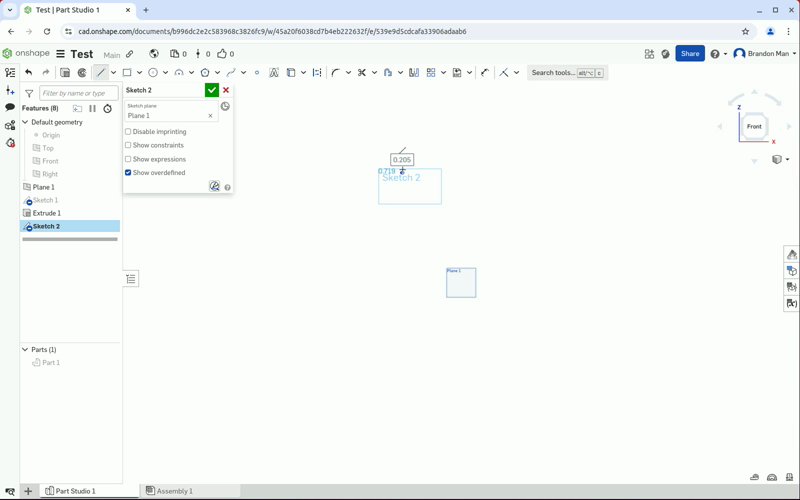
scroll(6)
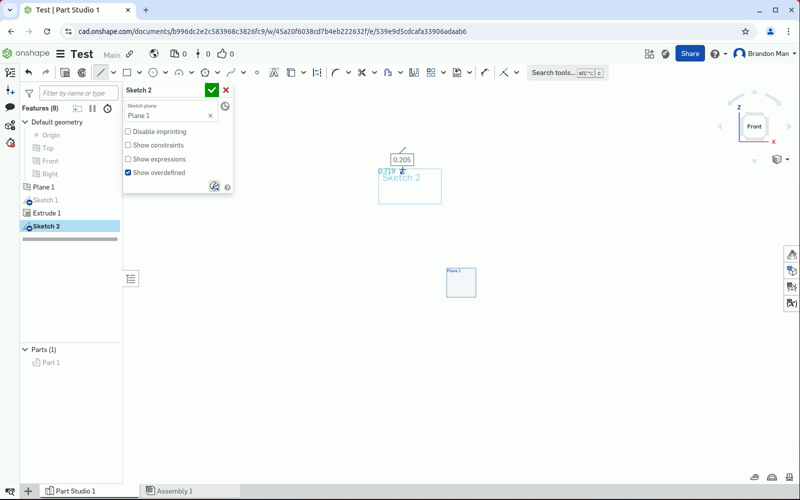
scroll(6)
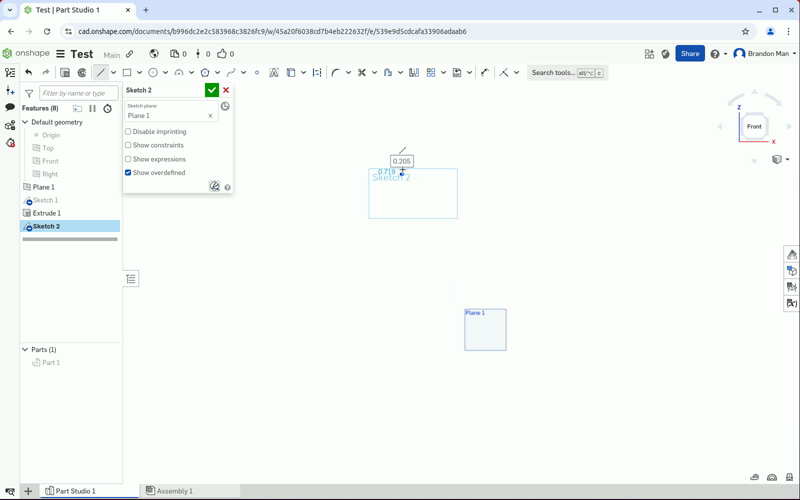
scroll(6)
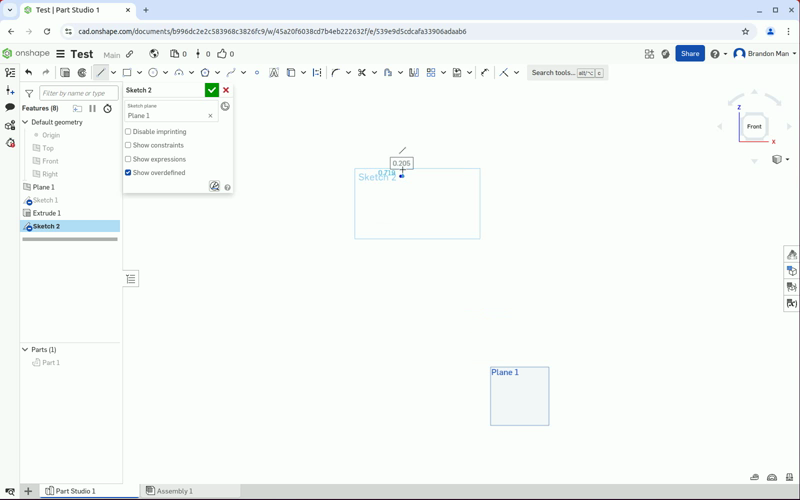
scroll(6)
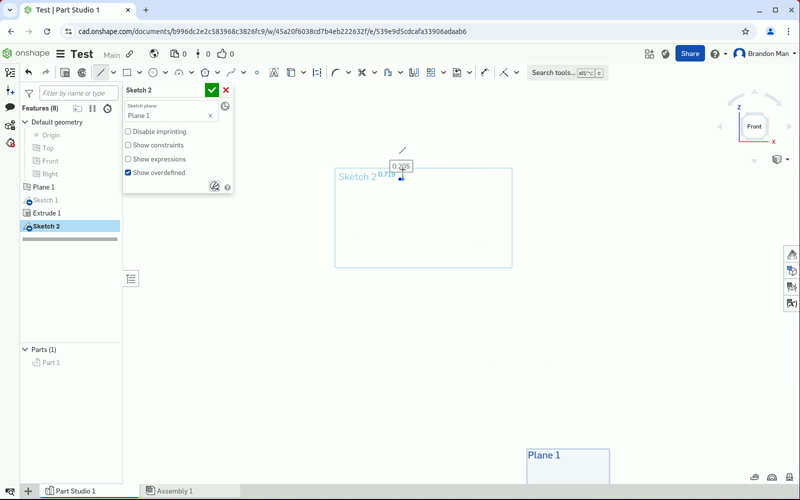
scroll(6)
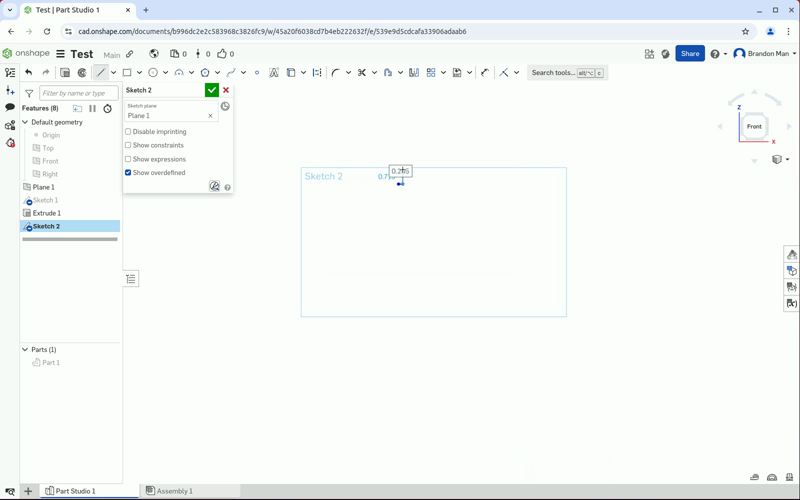
scroll(6)
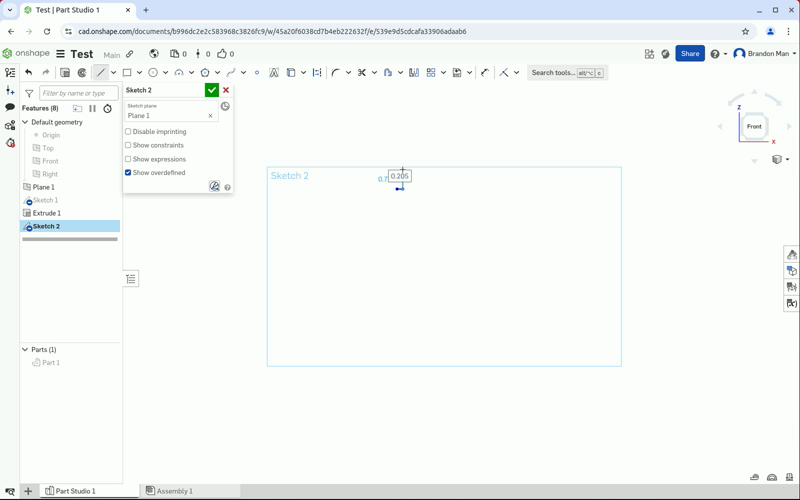
scroll(6)
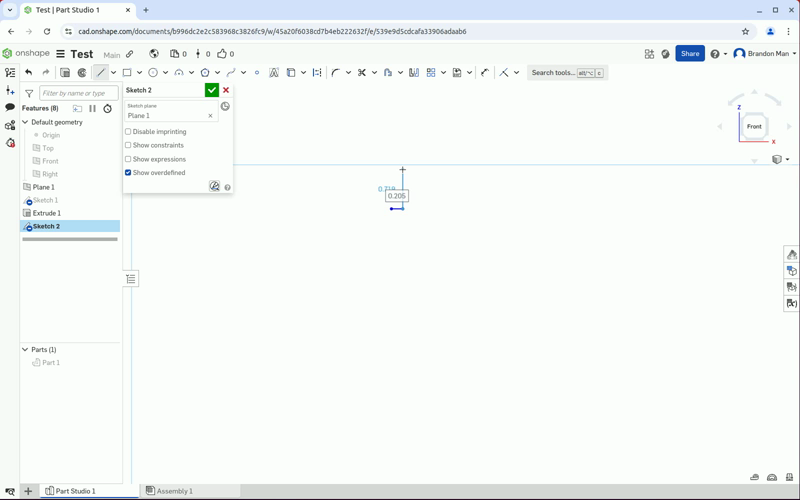
click(402, 169)
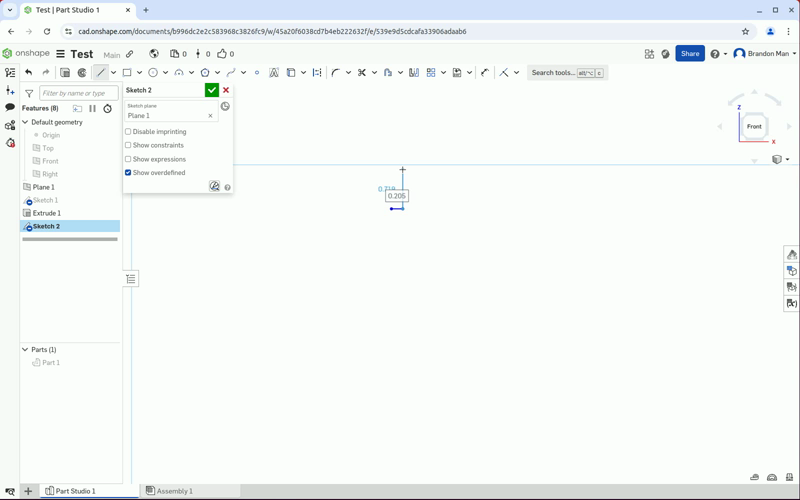
scroll(-6)
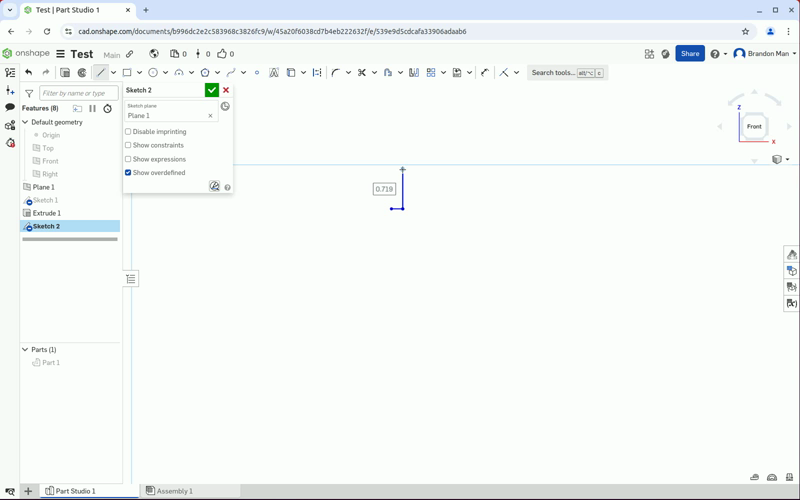
scroll(-6)
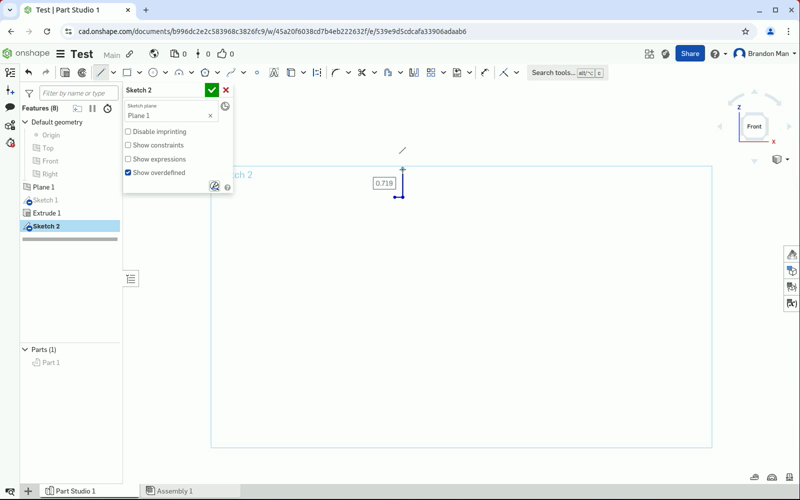
scroll(-6)
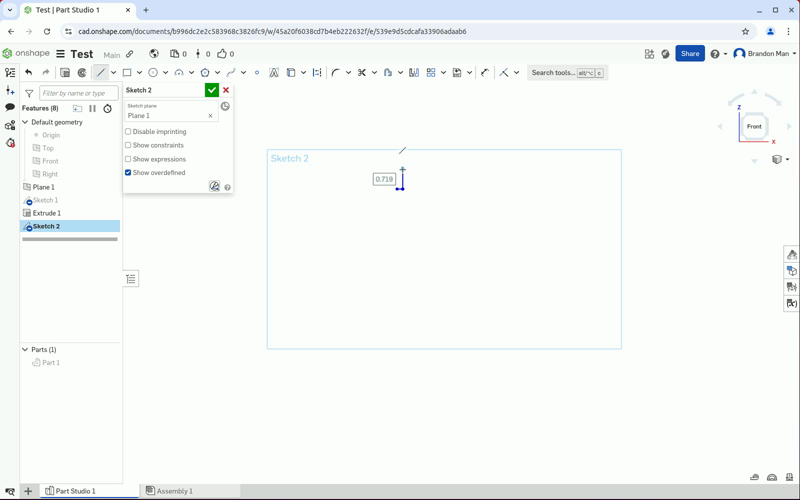
scroll(-6)
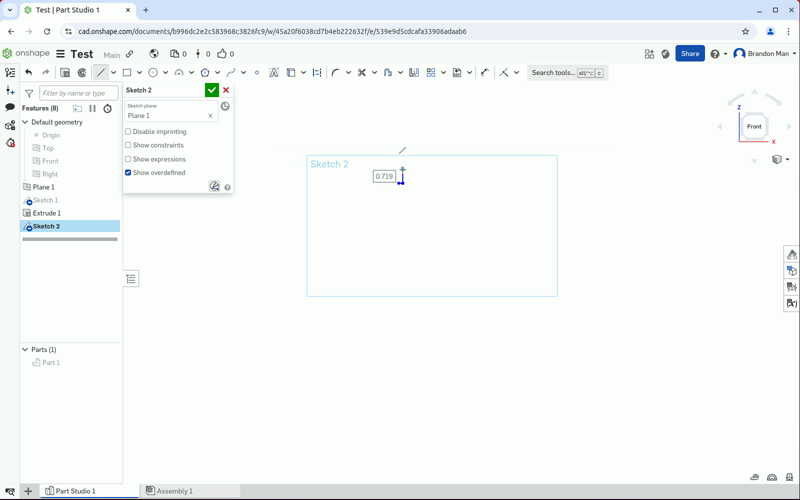
scroll(-6)
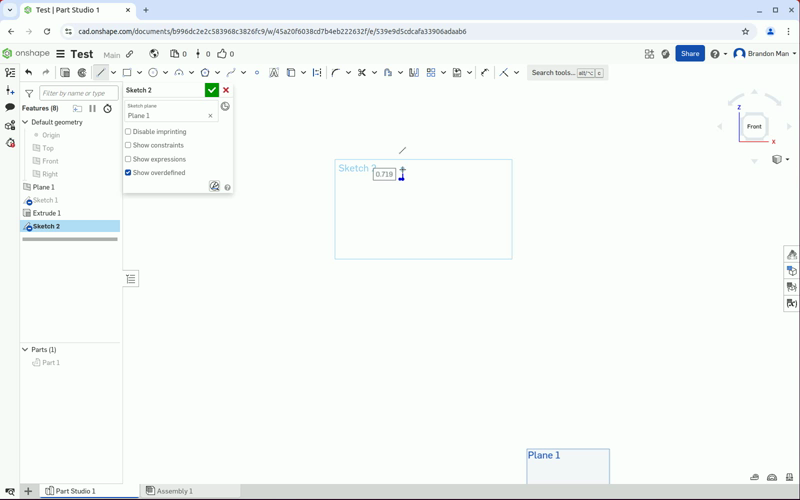
scroll(-6)
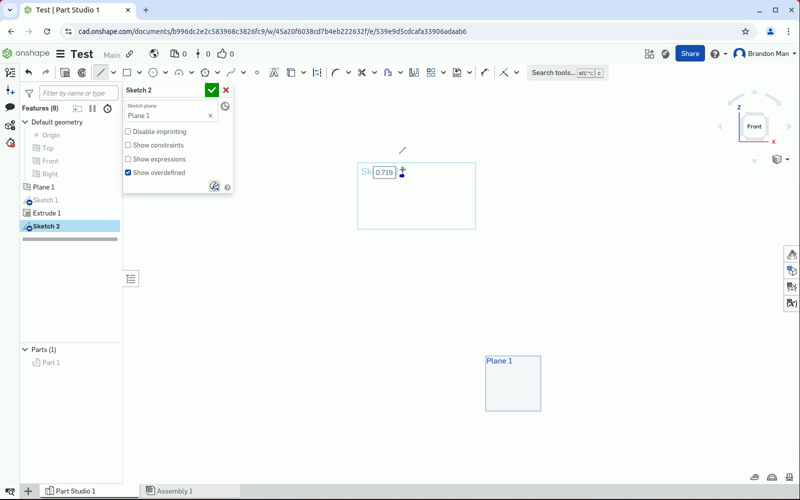
scroll(-6)
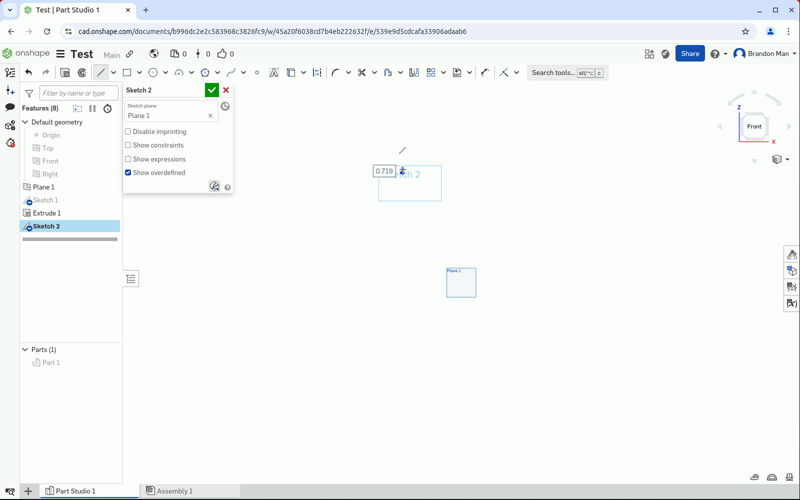
key_up(shift)
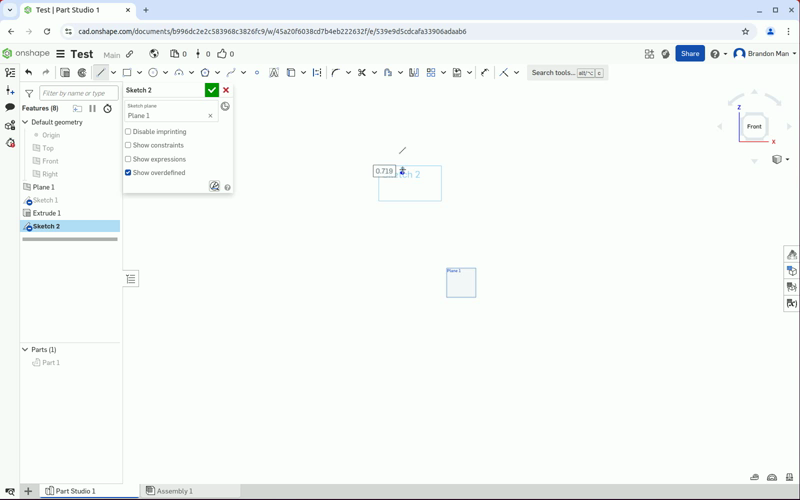
key_down(shift)
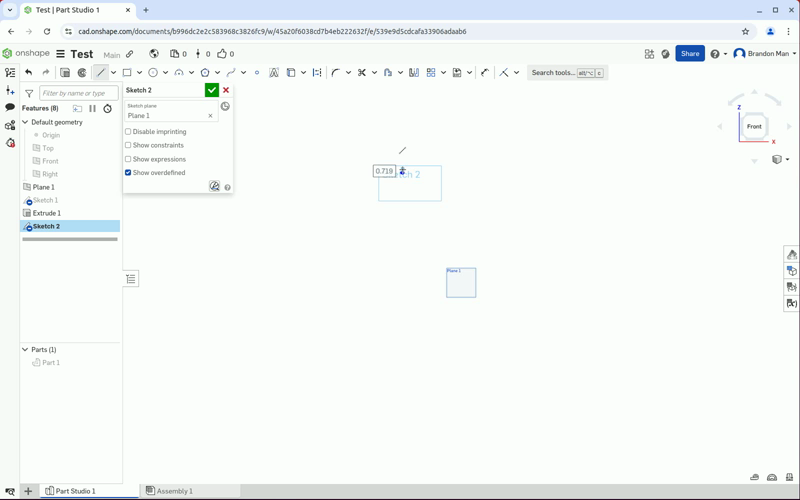
mouse_move(432, 169)
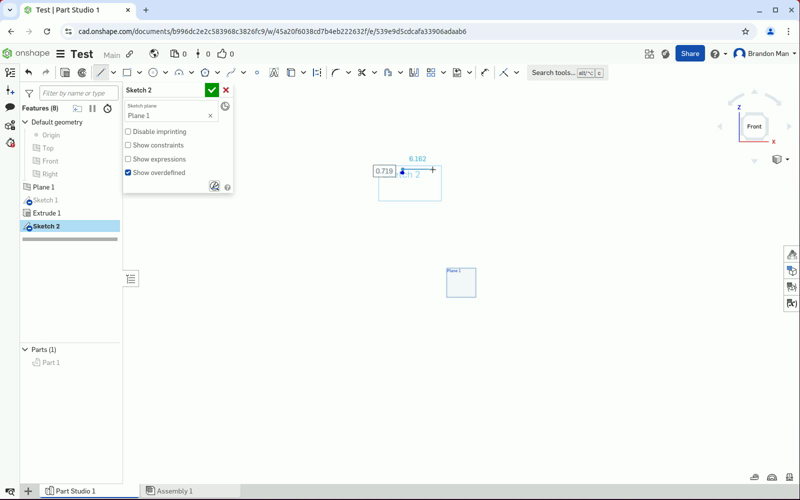
mouse_move(401, 169)
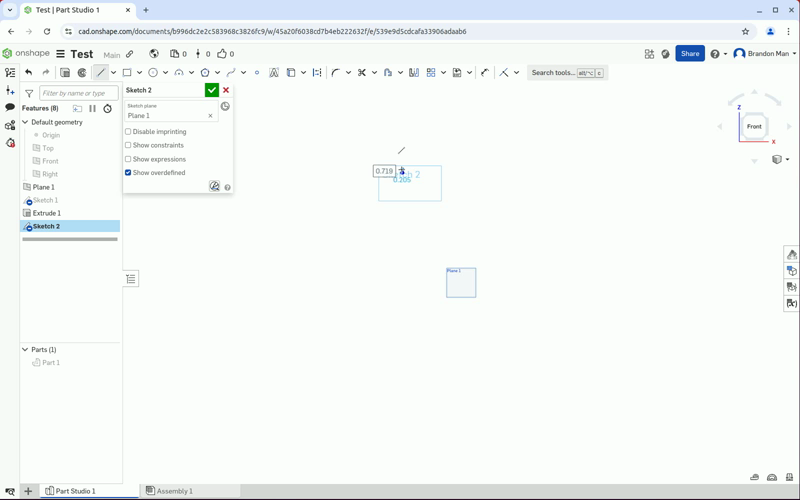
scroll(6)
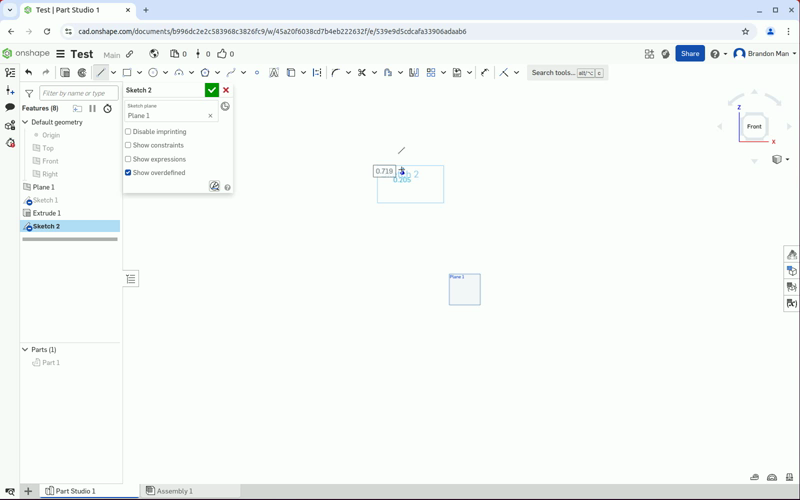
scroll(6)
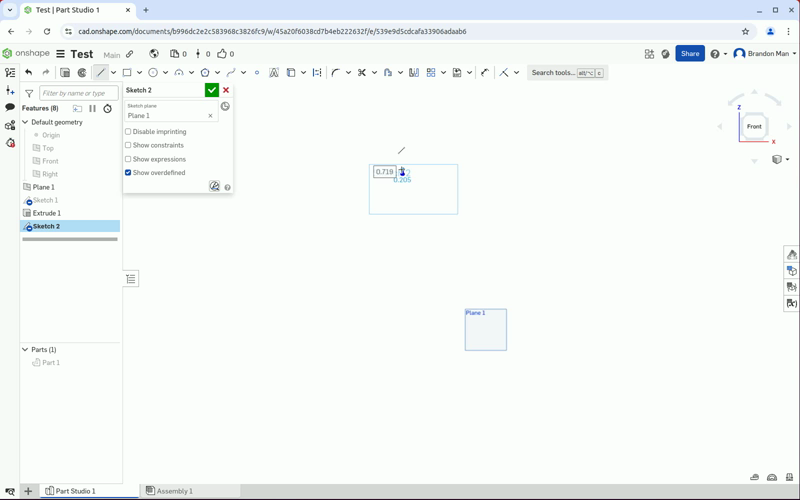
scroll(6)
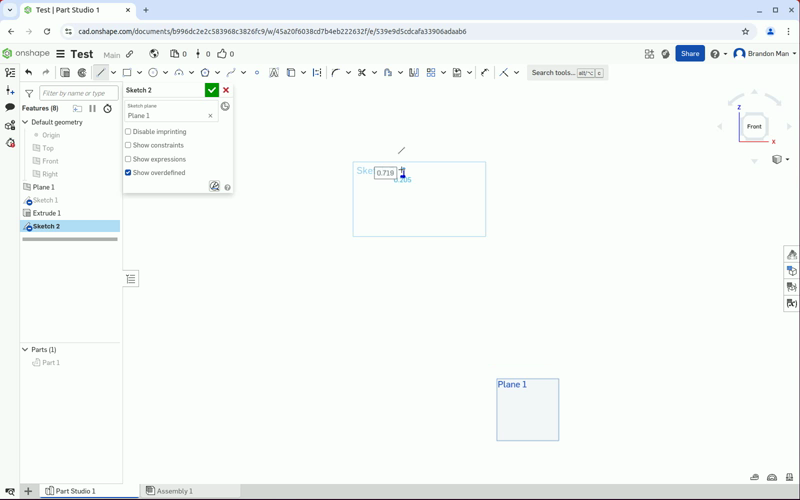
scroll(6)
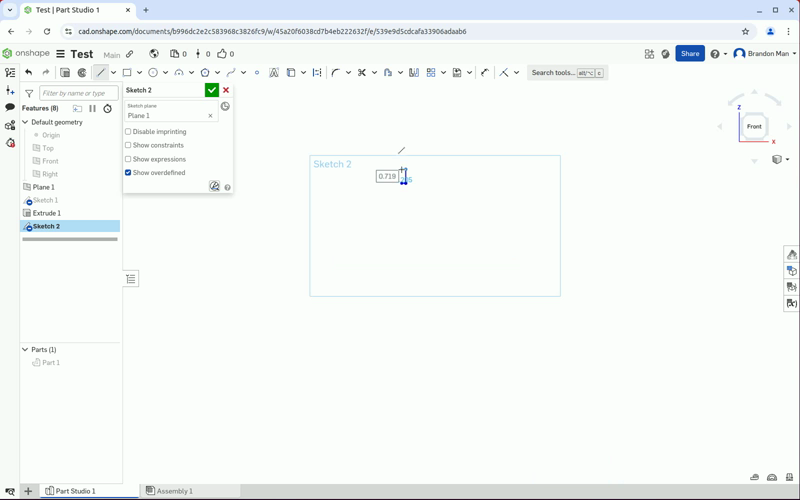
scroll(6)
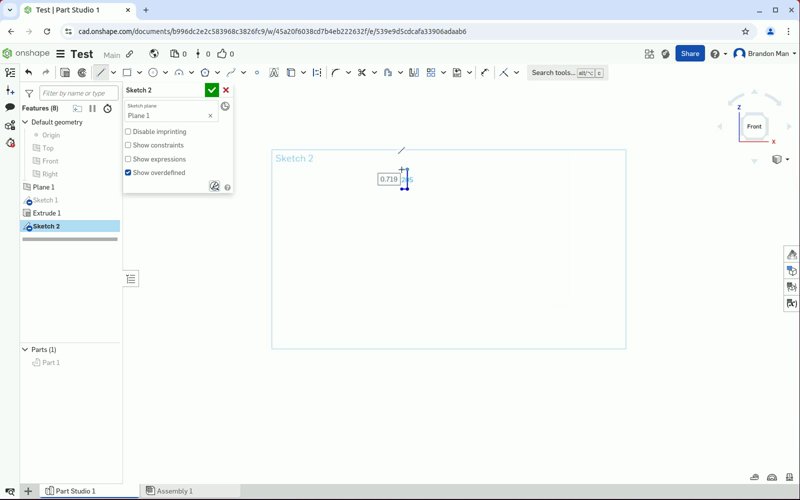
scroll(6)
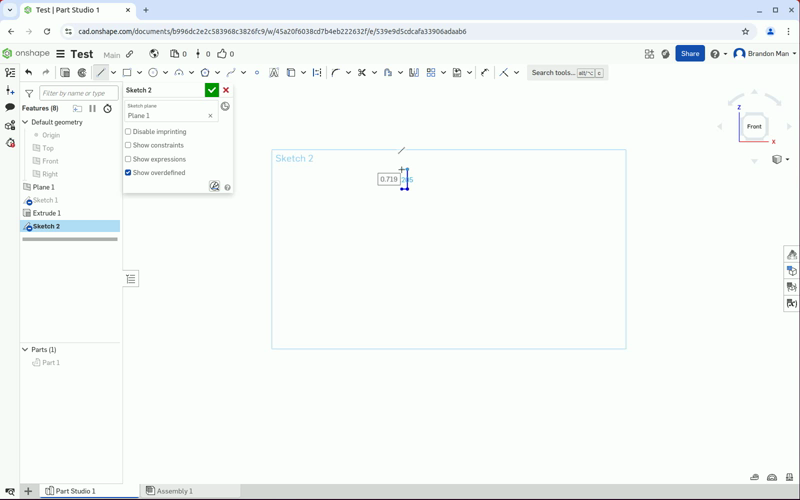
scroll(6)
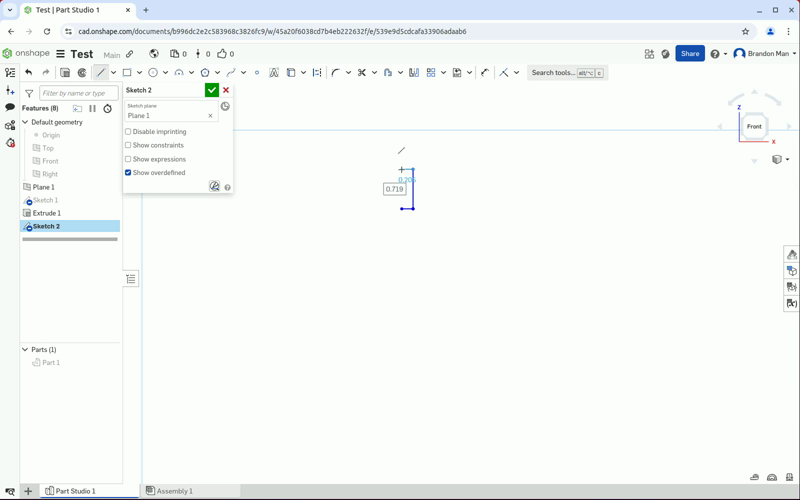
click(401, 169)
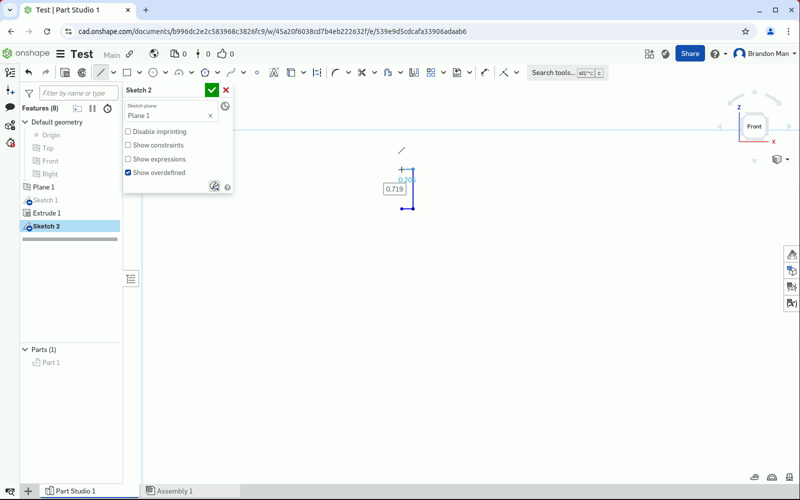
scroll(-6)
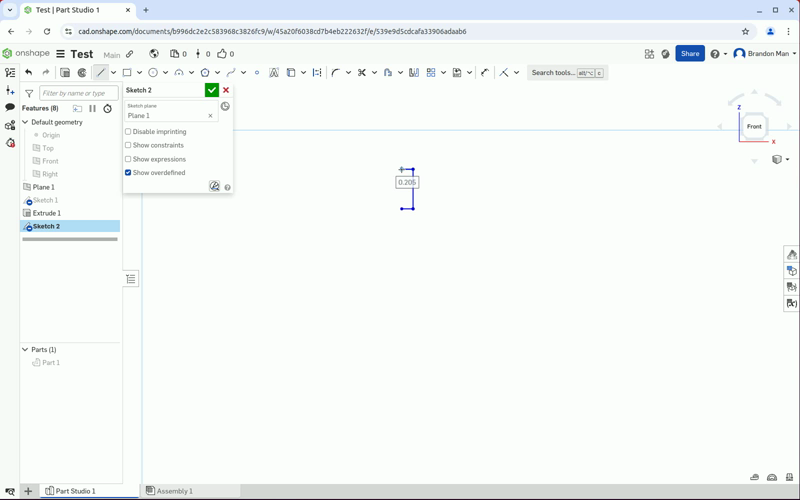
scroll(-6)
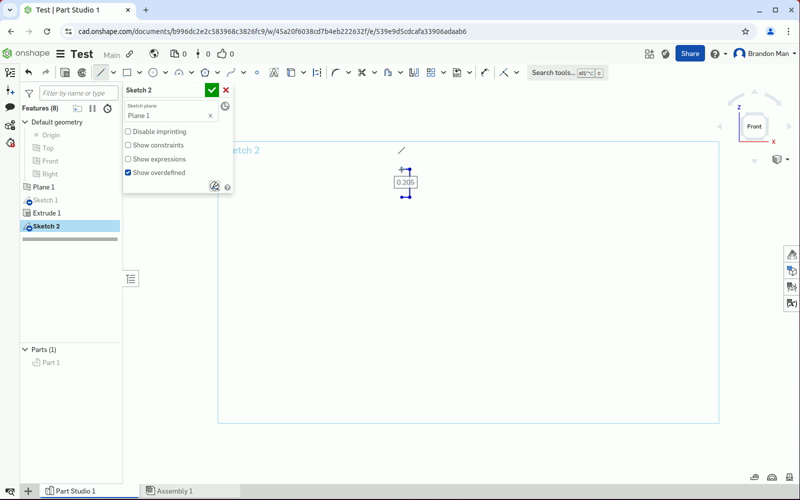
scroll(-6)
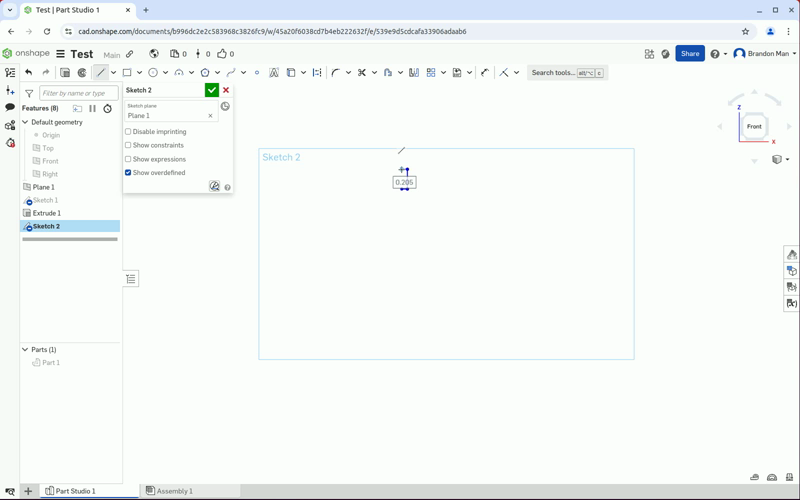
scroll(-6)
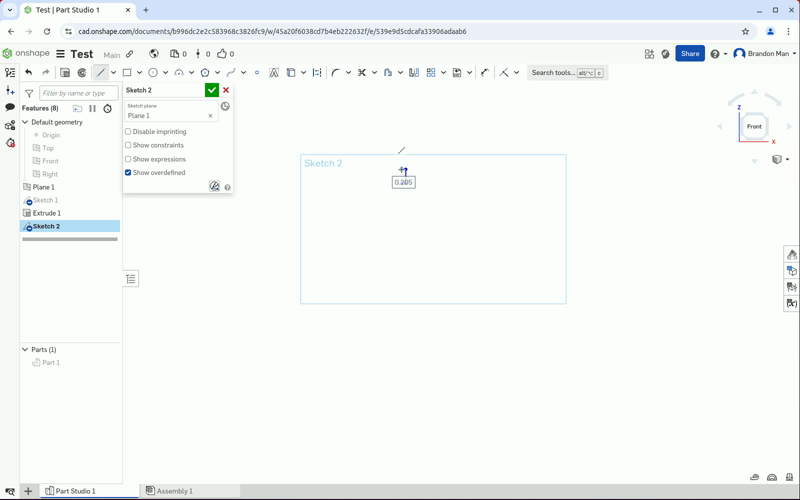
scroll(-6)
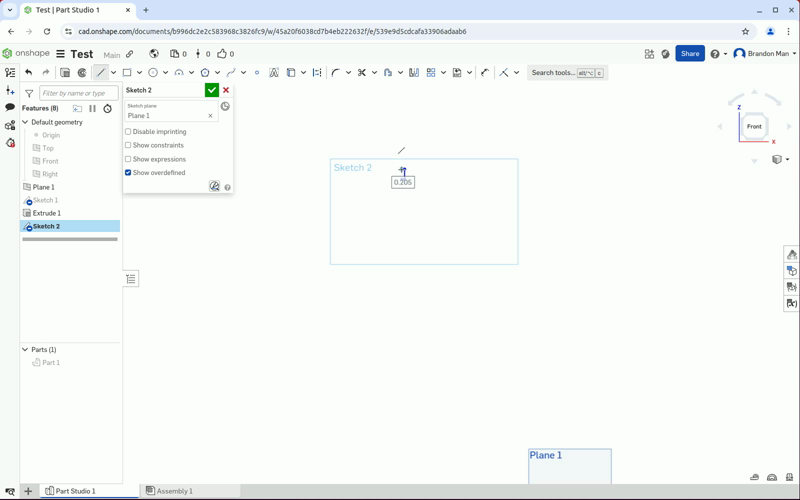
scroll(-6)
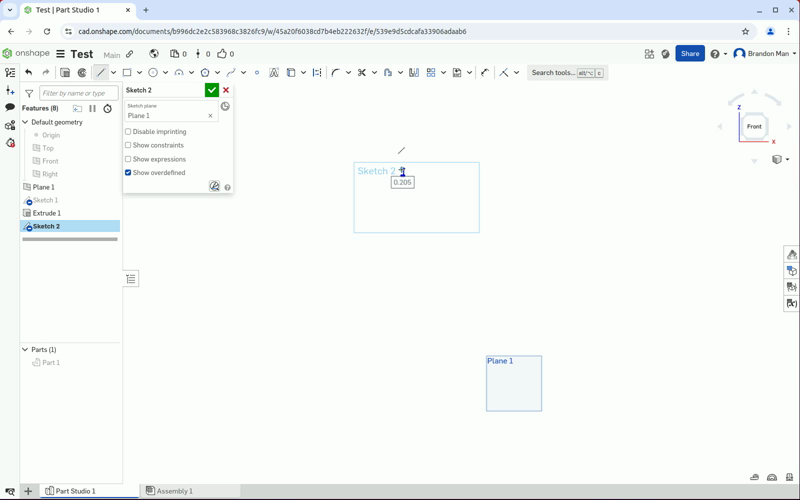
scroll(-6)
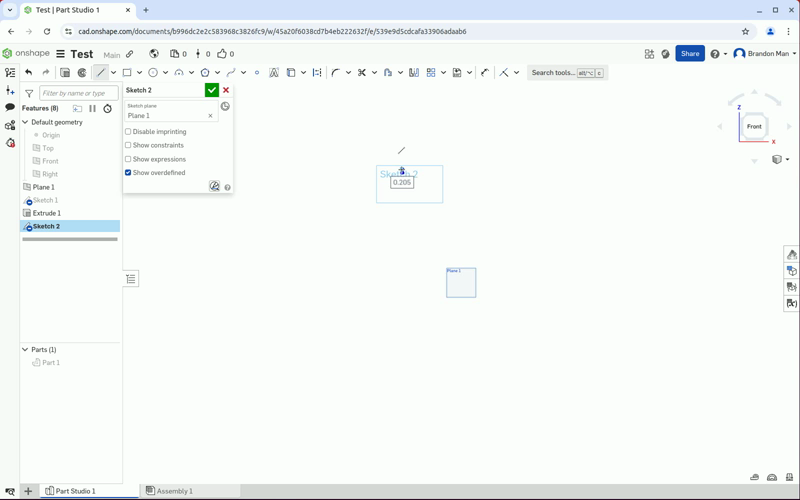
key_up(shift)
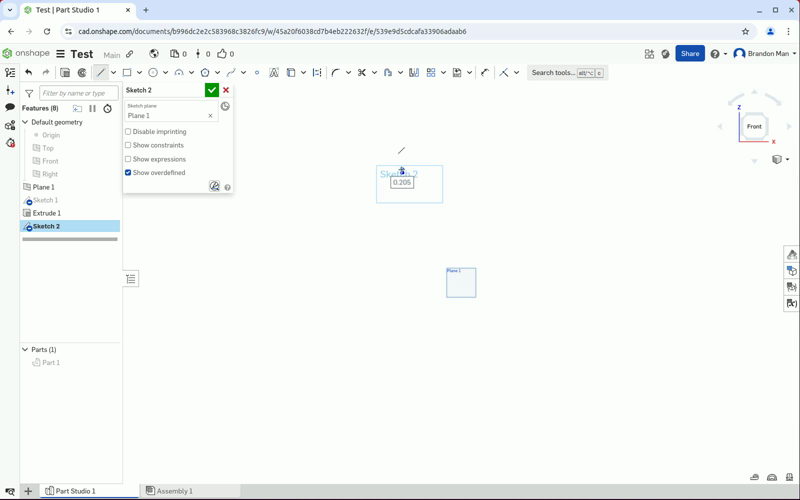
mouse_move(431, 169)
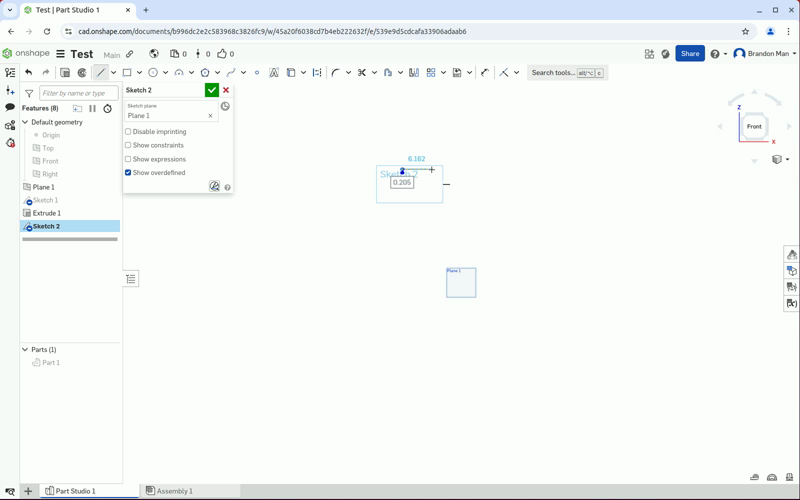
key_down(shift)
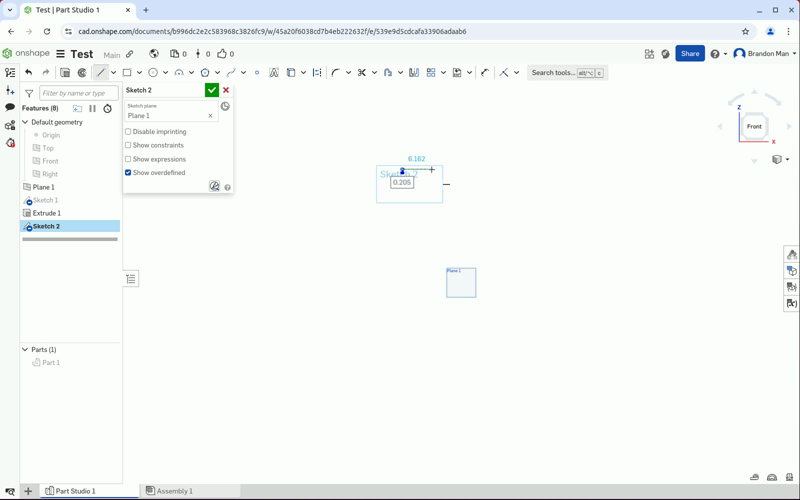
mouse_move(401, 172)
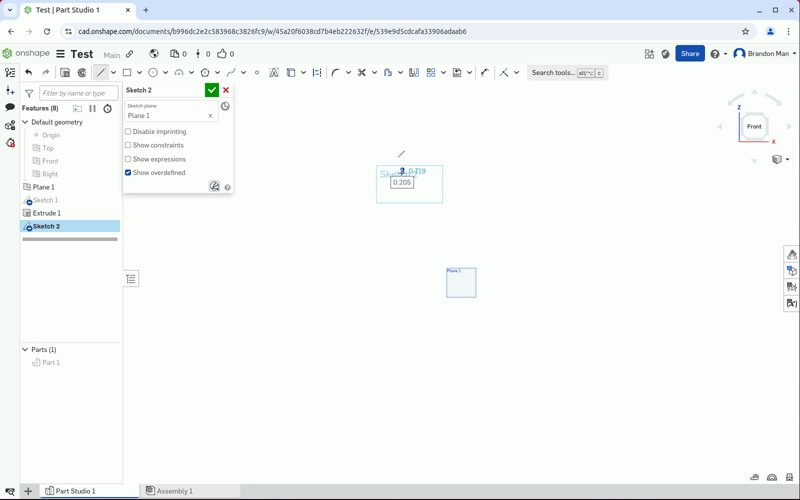
scroll(6)
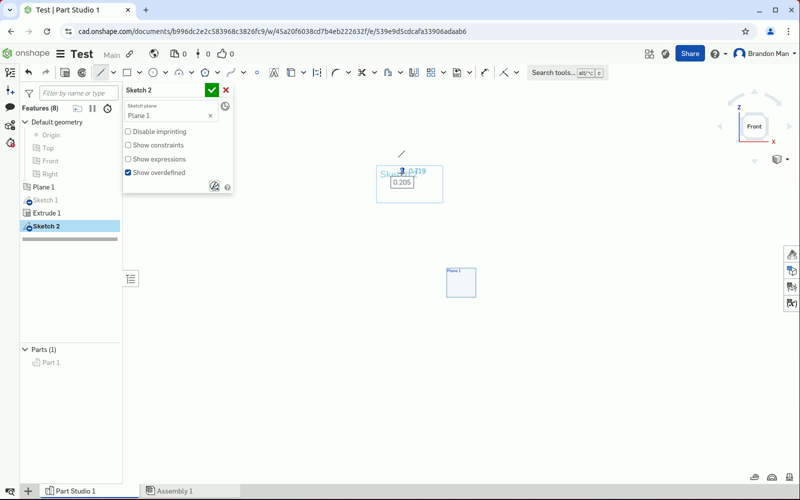
scroll(6)
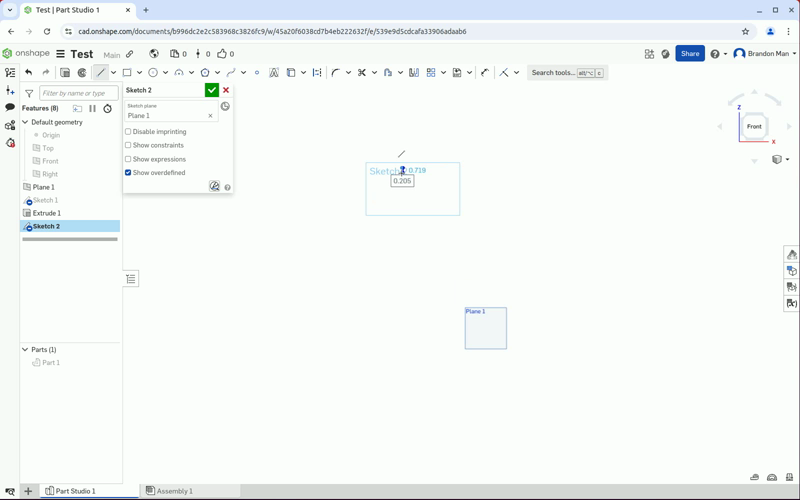
scroll(6)
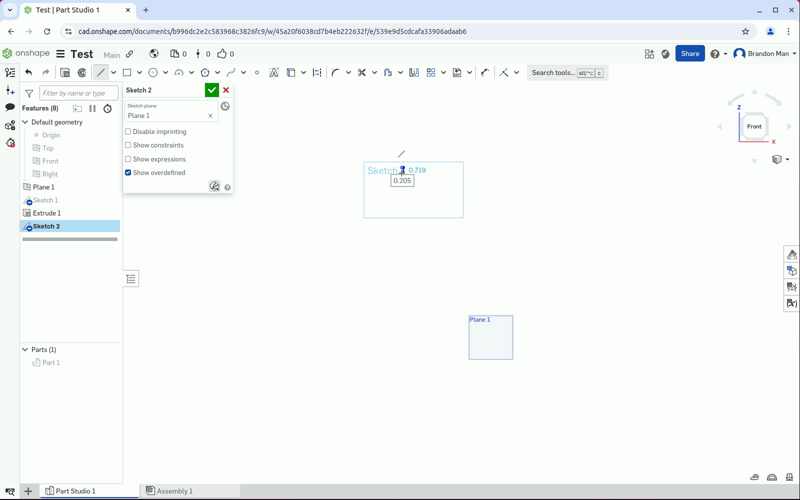
scroll(6)
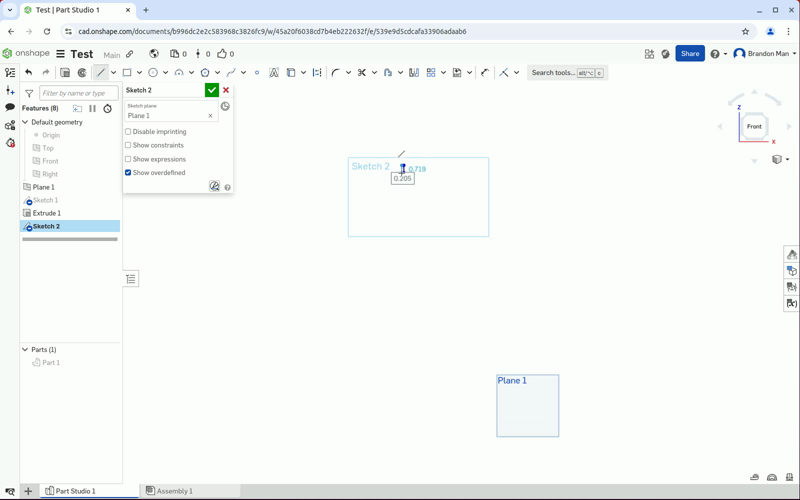
scroll(6)
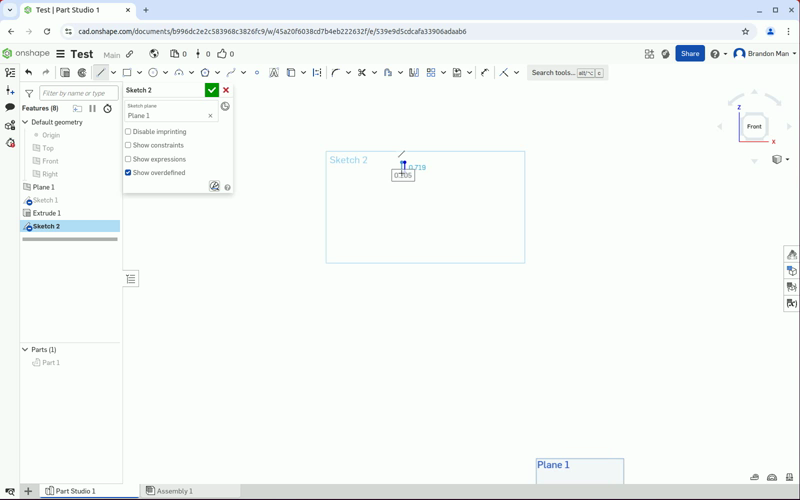
scroll(6)
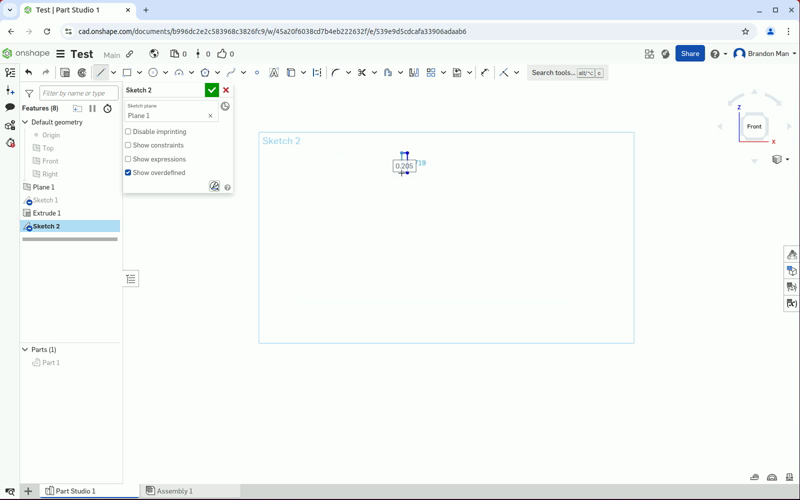
scroll(6)
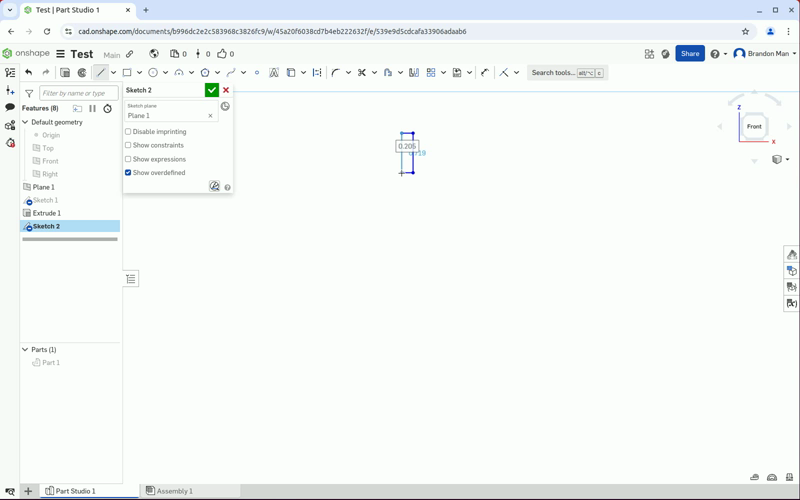
key_up(shift)
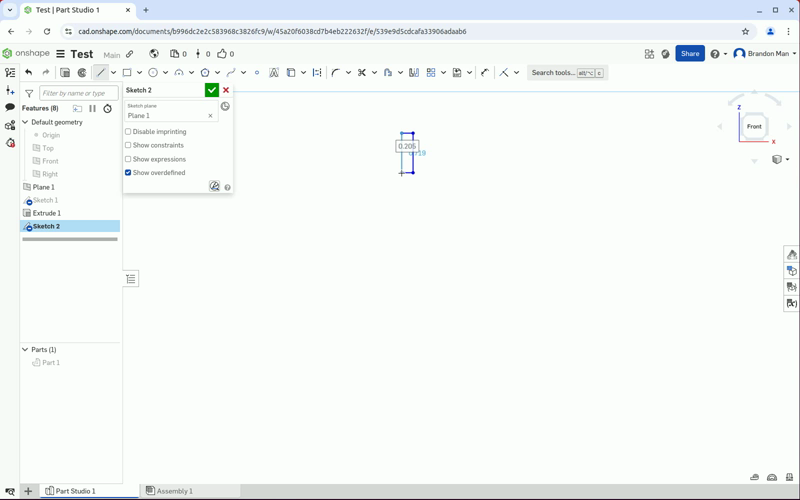
click(401, 172)
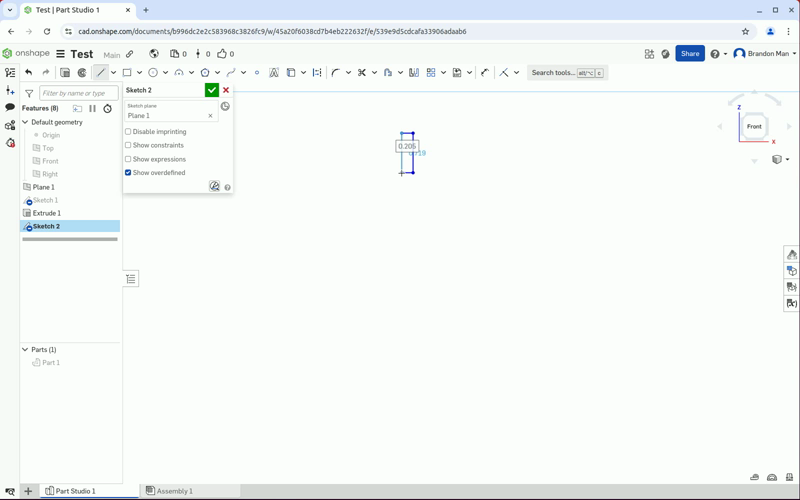
scroll(-6)
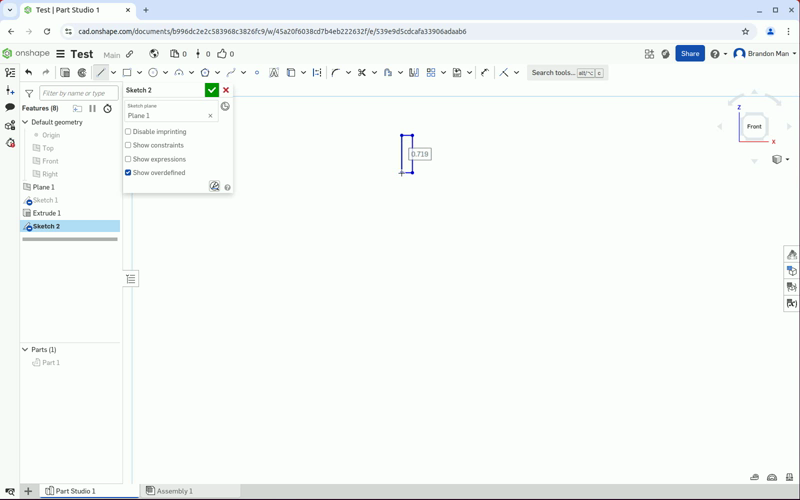
scroll(-6)
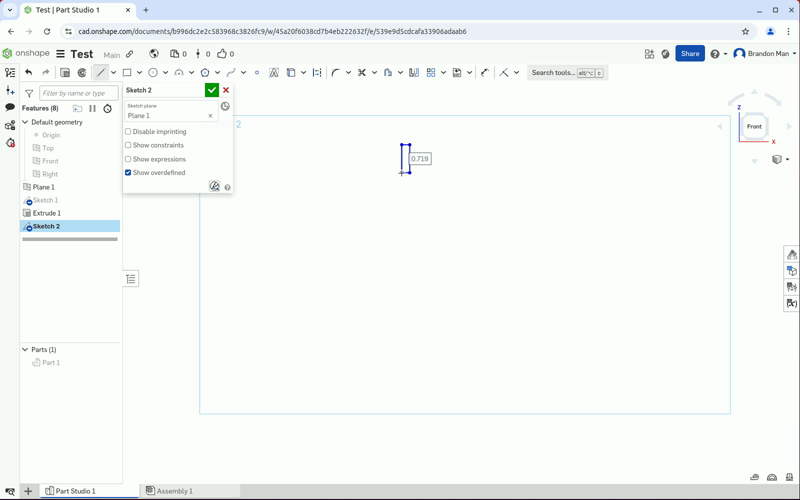
scroll(-6)
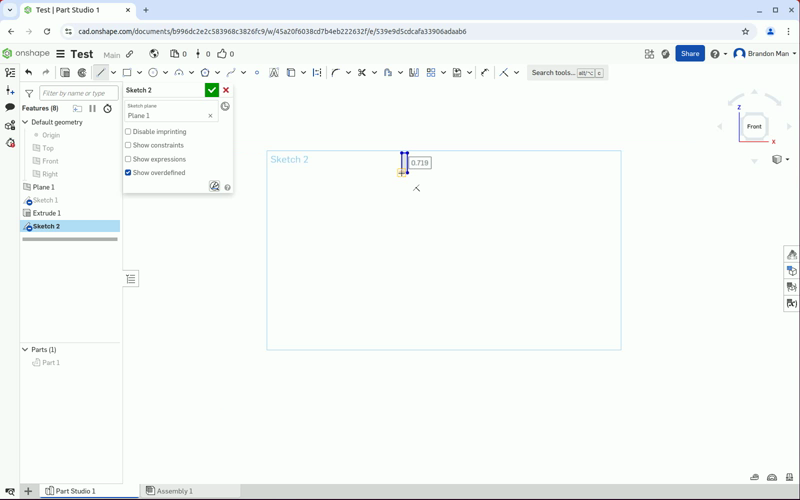
scroll(-6)
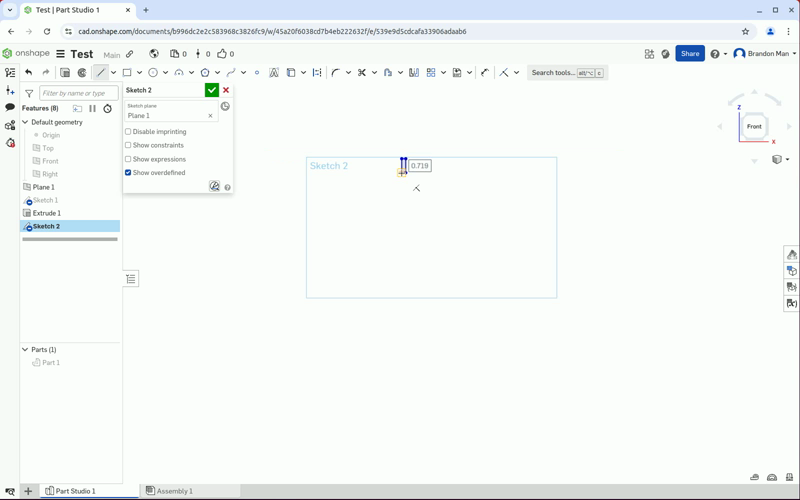
scroll(-6)
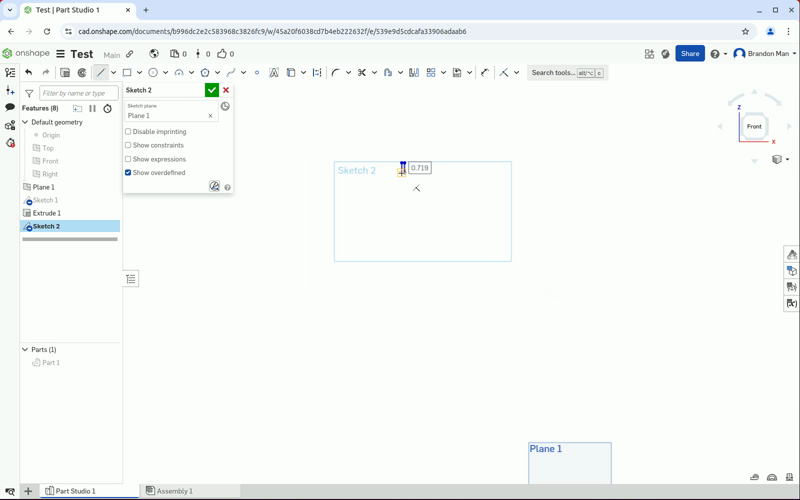
scroll(-6)
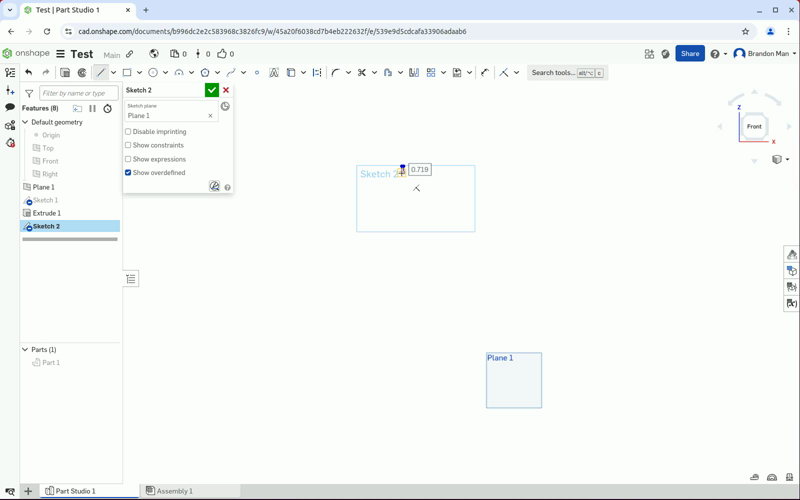
scroll(-6)
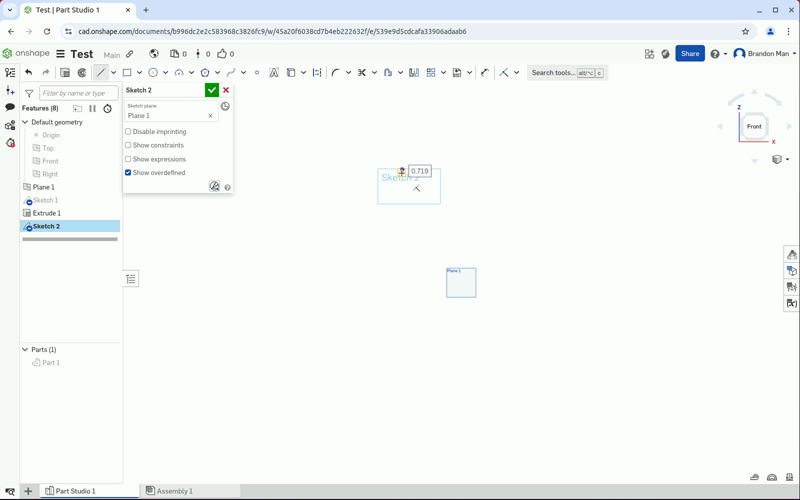
key(esc)
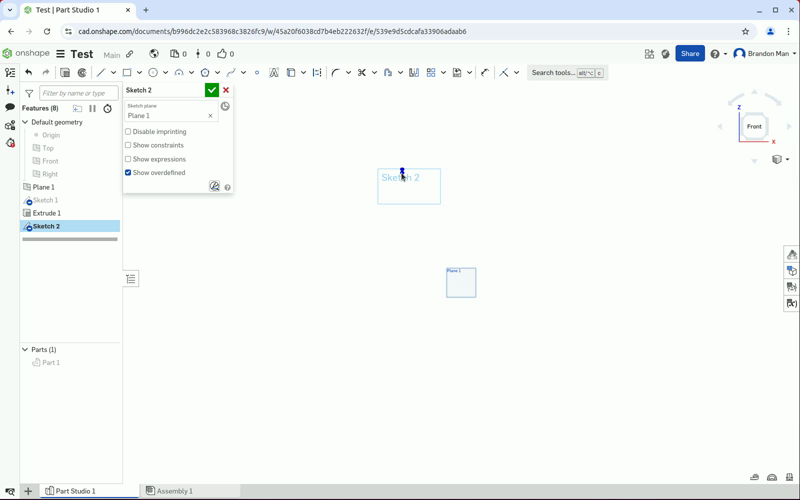
mouse_move(402, 169)
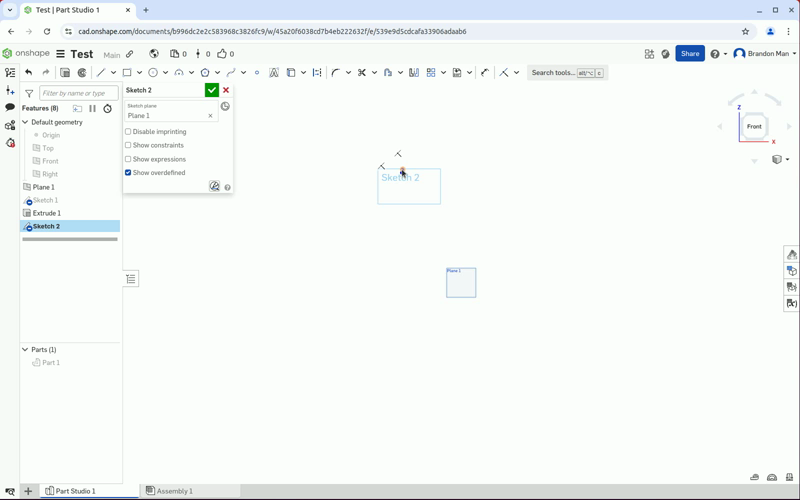
scroll(6)
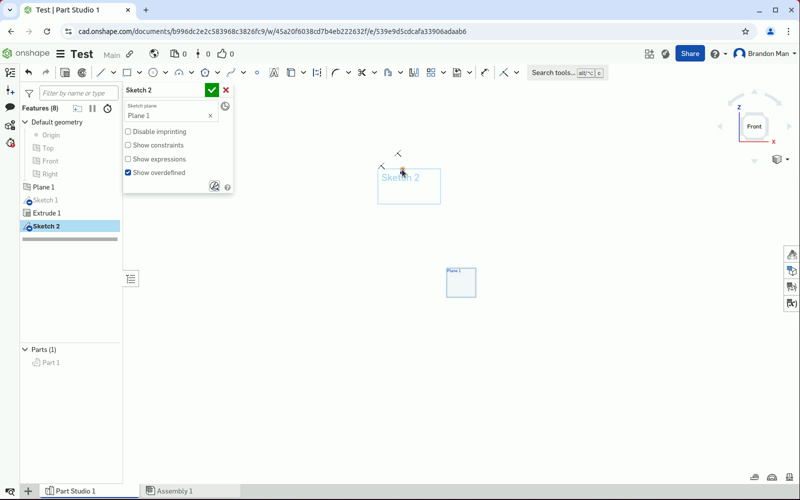
scroll(6)
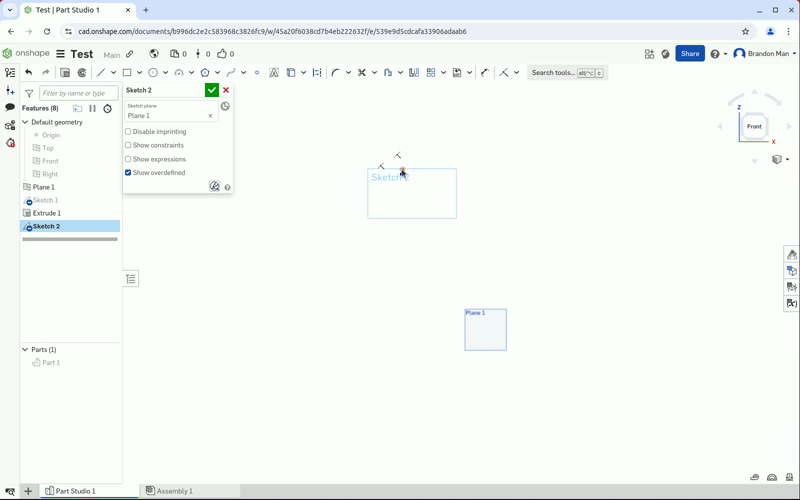
scroll(6)
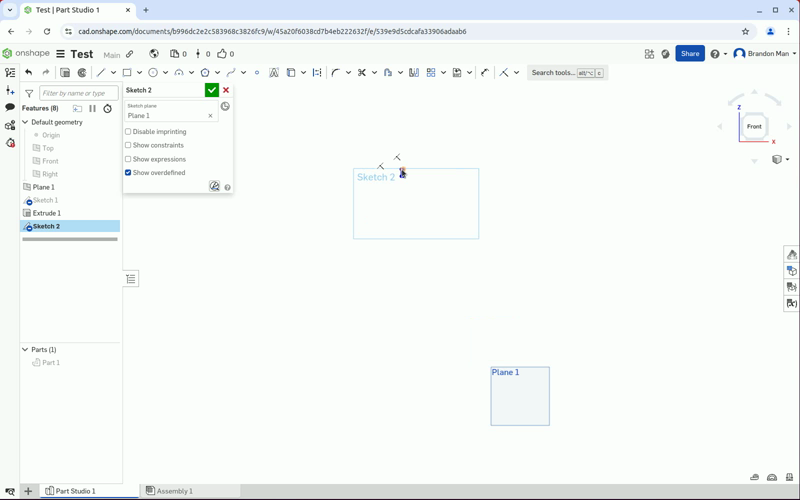
scroll(6)
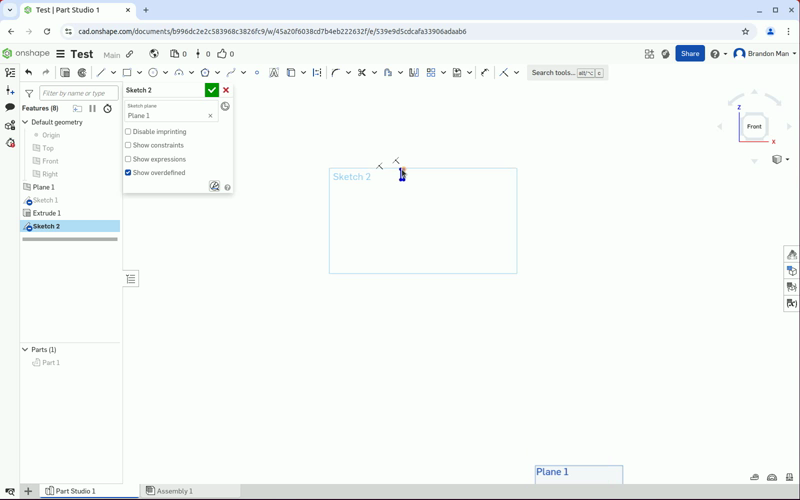
scroll(6)
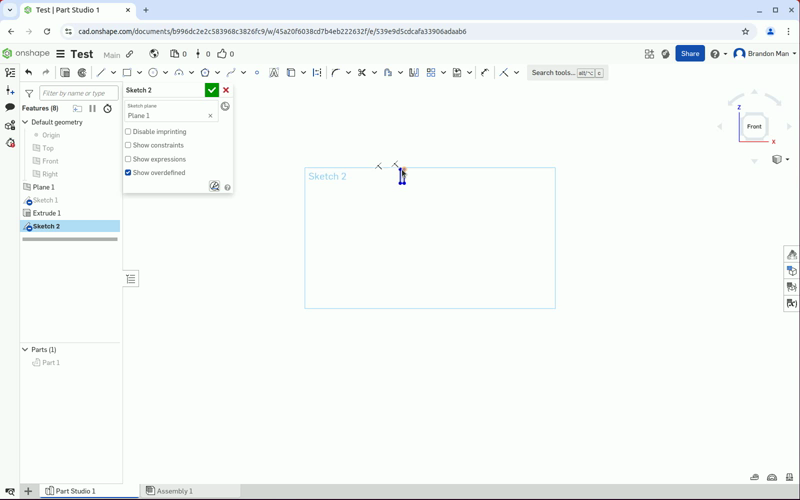
scroll(6)
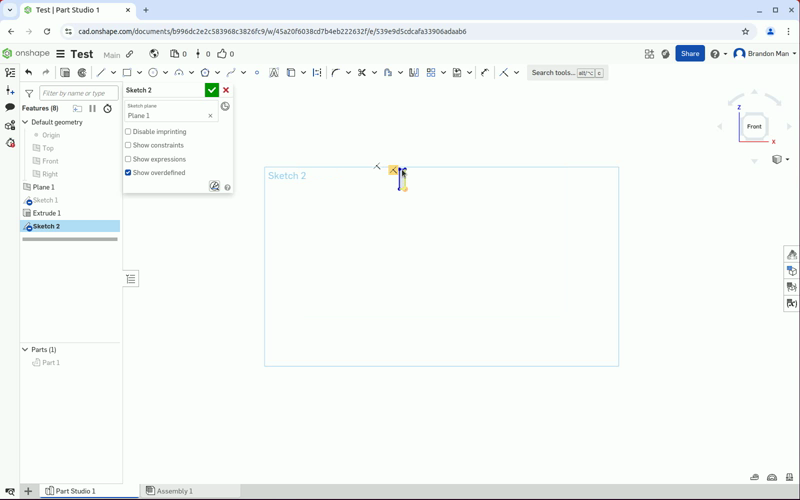
scroll(6)
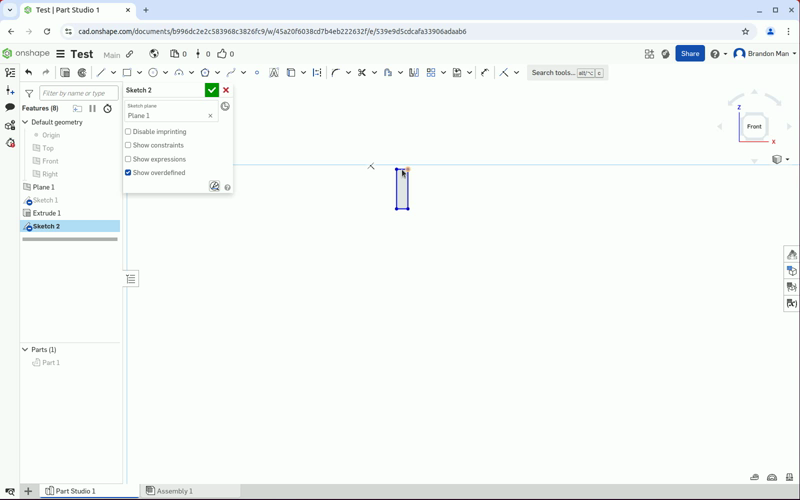
click(402, 169)
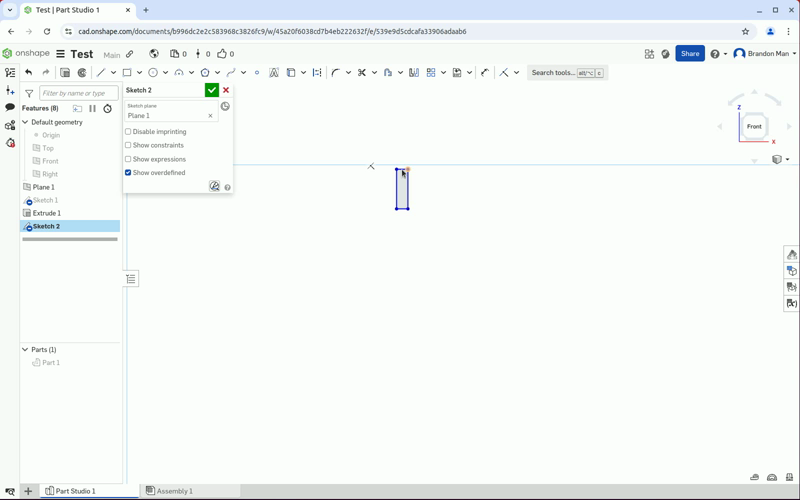
scroll(-6)
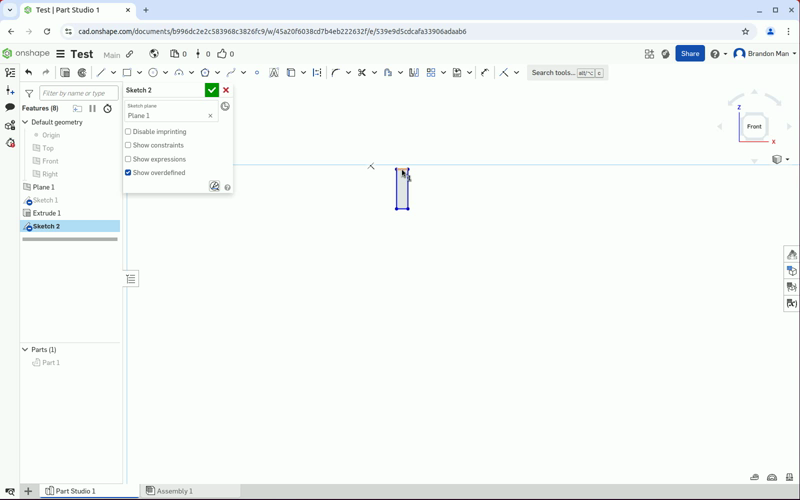
scroll(-6)
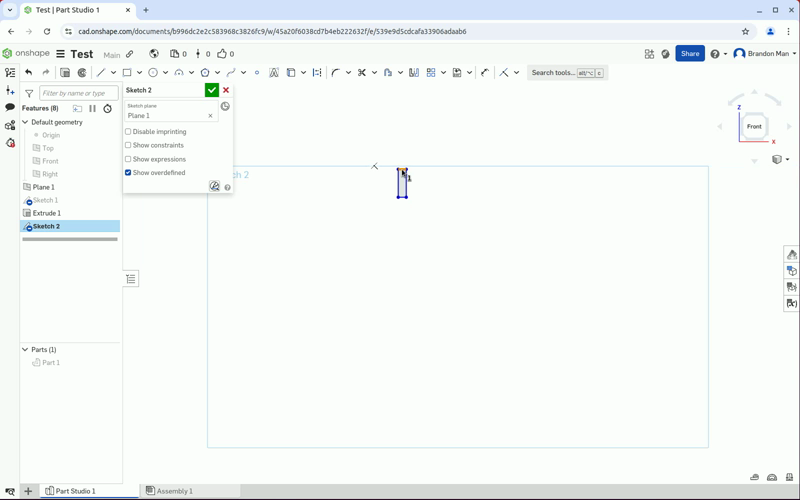
scroll(-6)
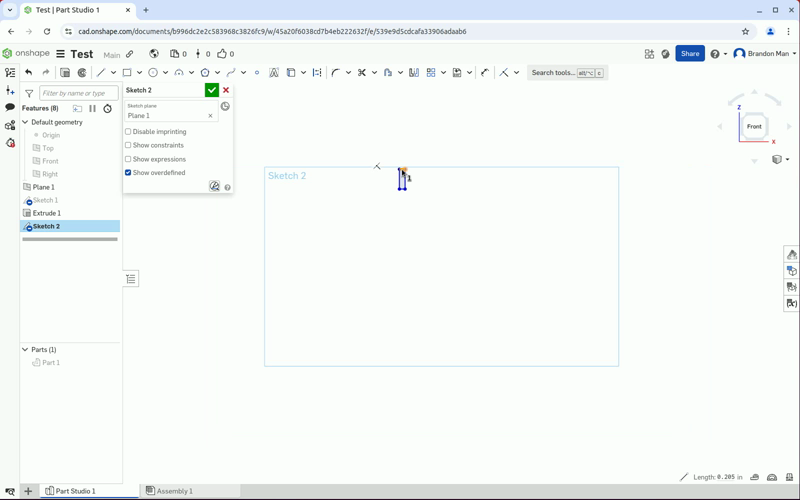
scroll(-6)
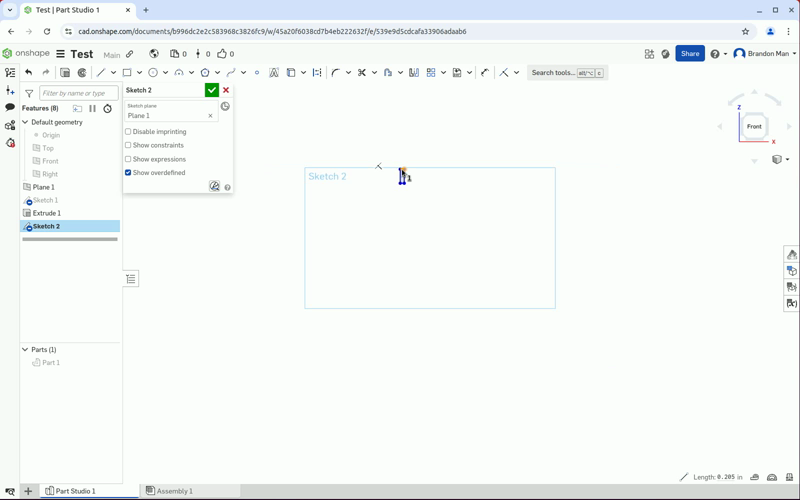
scroll(-6)
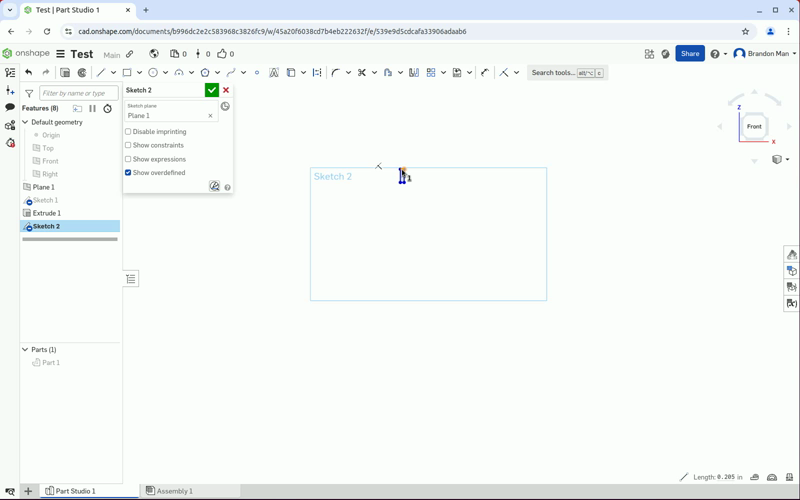
scroll(-6)
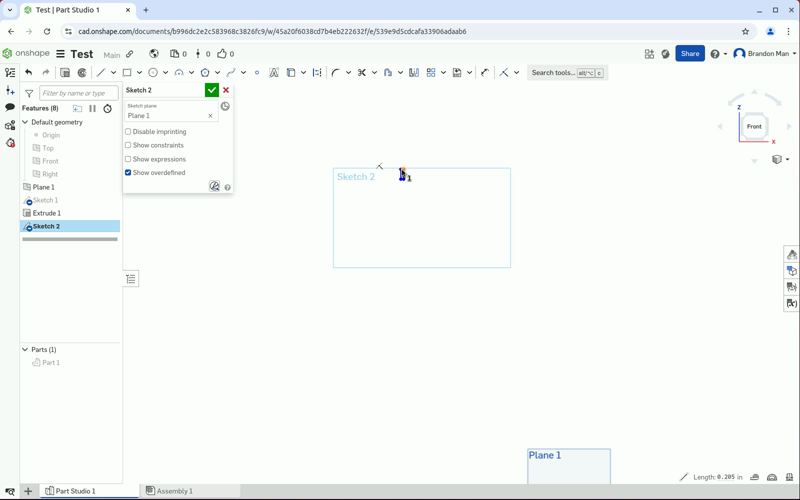
scroll(-6)
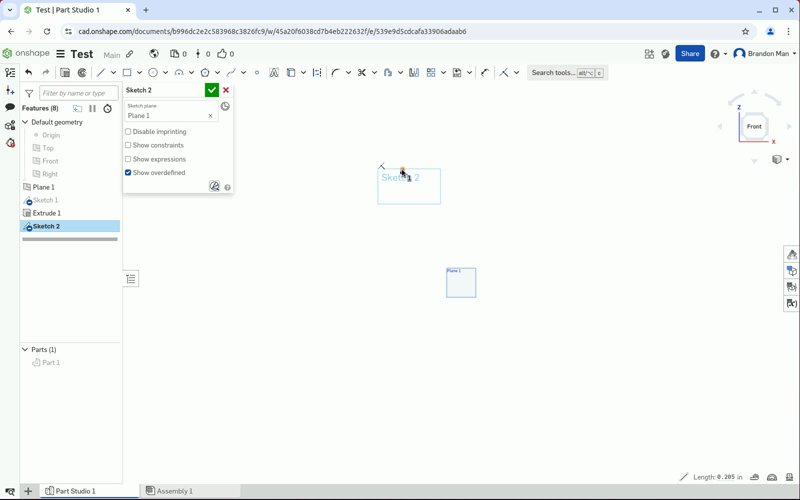
mouse_move(73, 352)
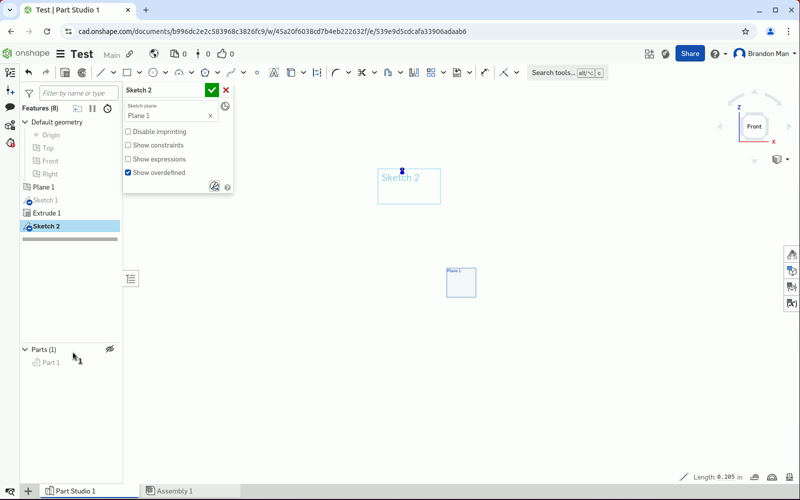
key(shift+y)
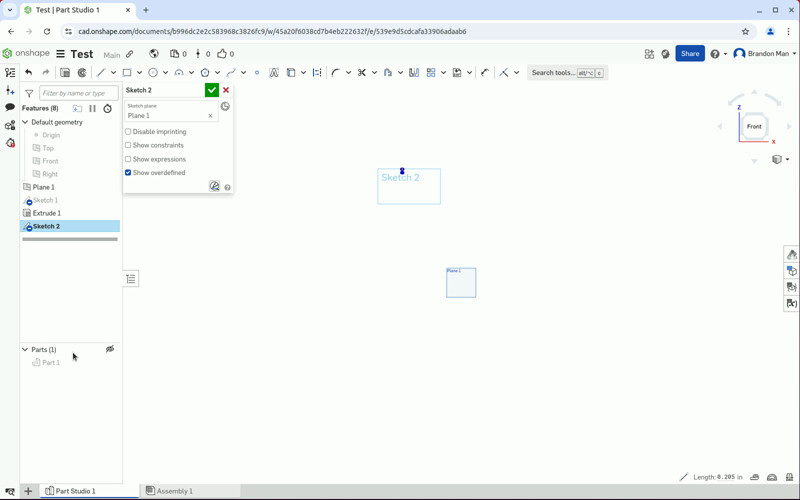
key(shift+e)
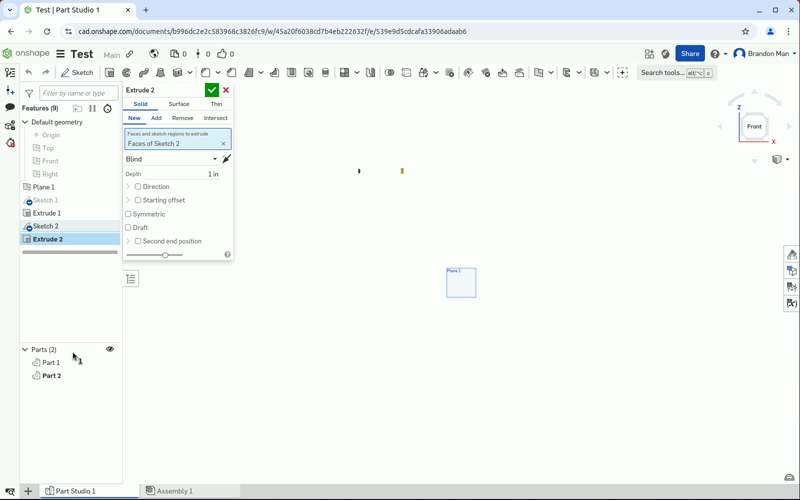
mouse_move(143, 106)
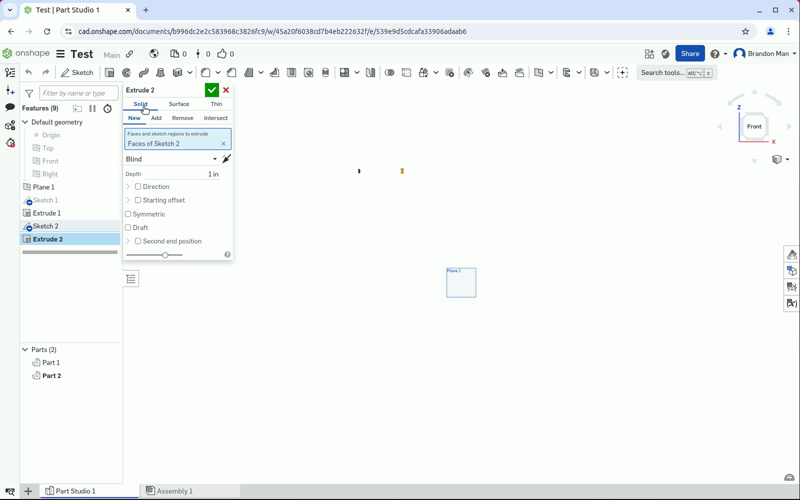
click(143, 106)
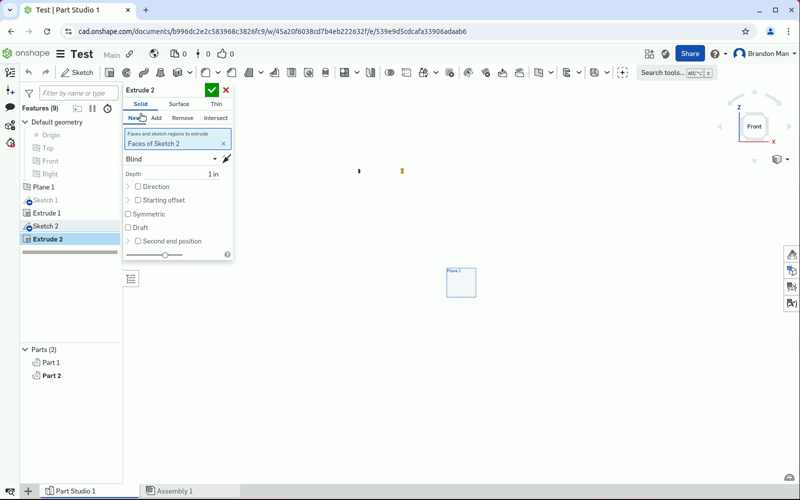
mouse_move(137, 120)
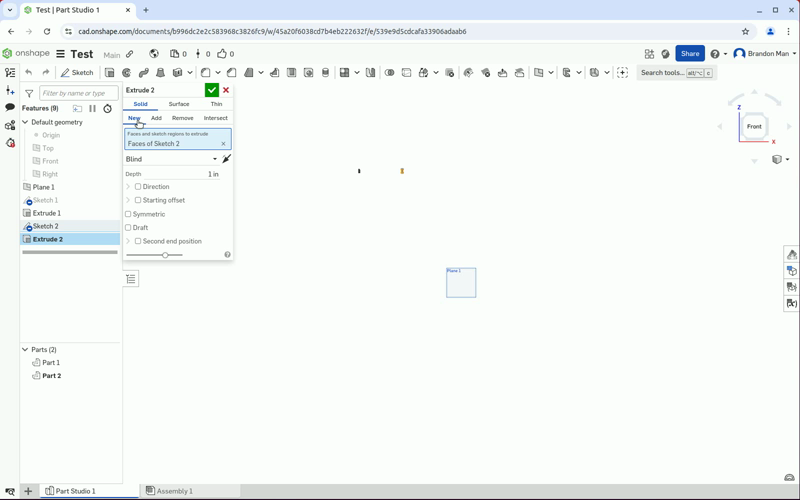
click(137, 120)
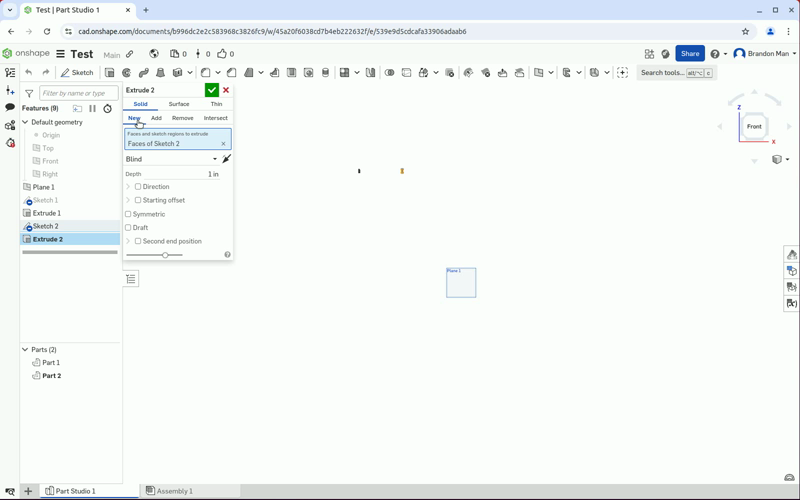
key(tab, 4)
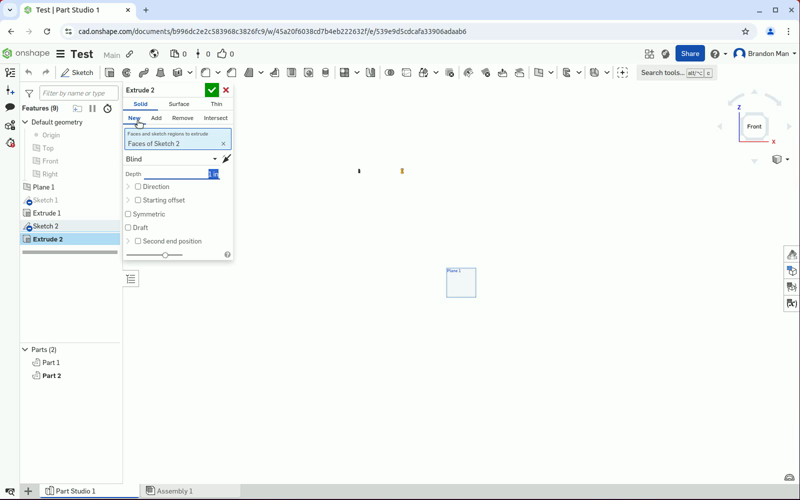
text(2.166)
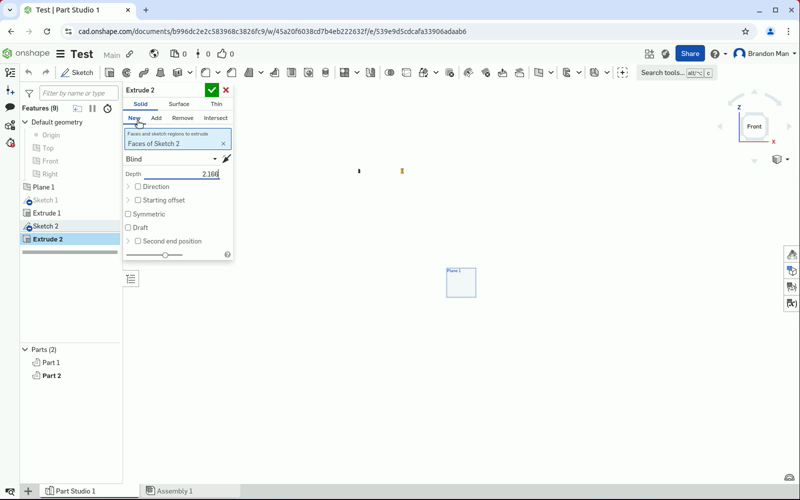
key(enter)
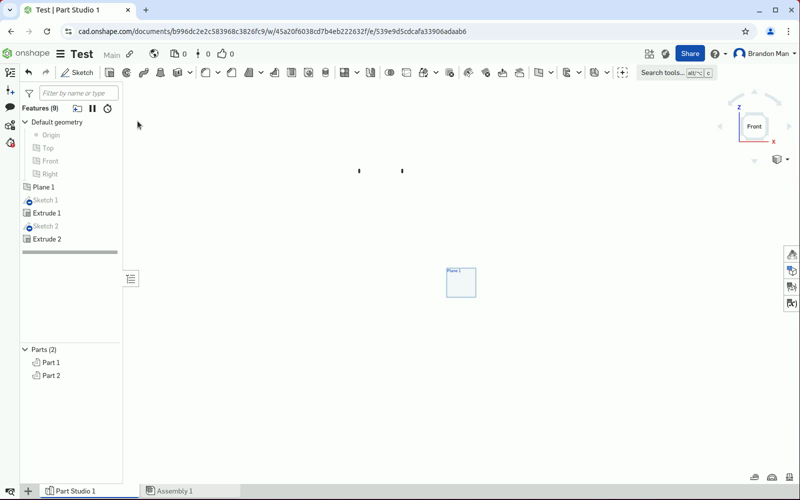
key(shift+h)
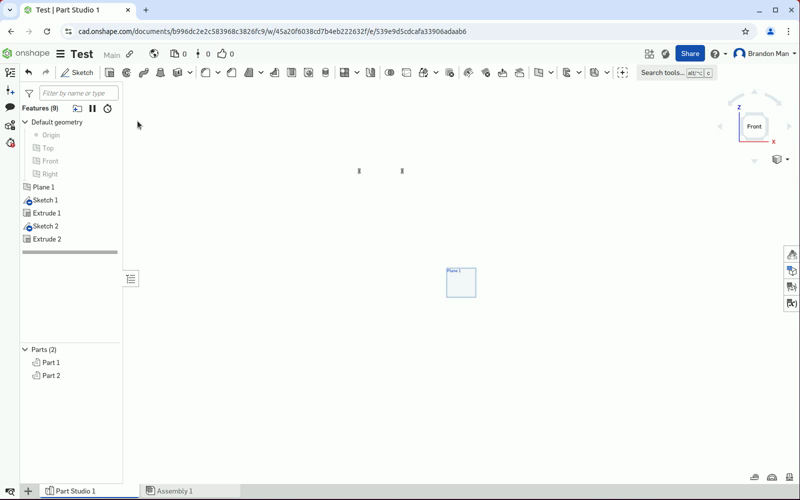
key(shift+h)
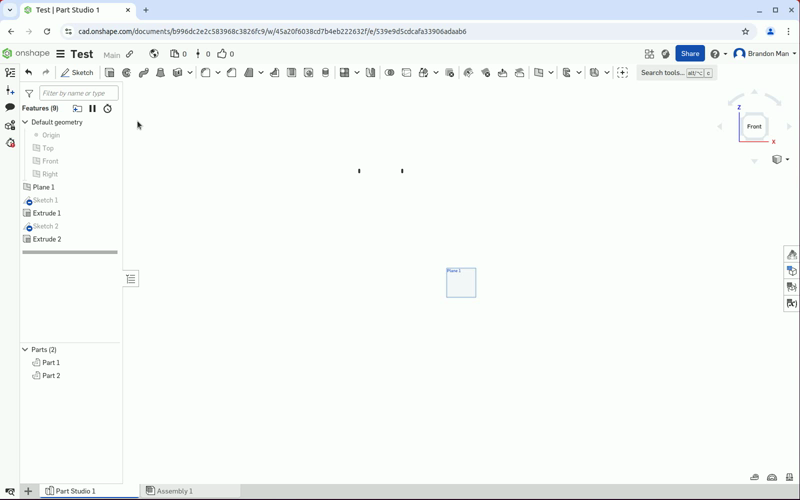
mouse_move(73, 189)
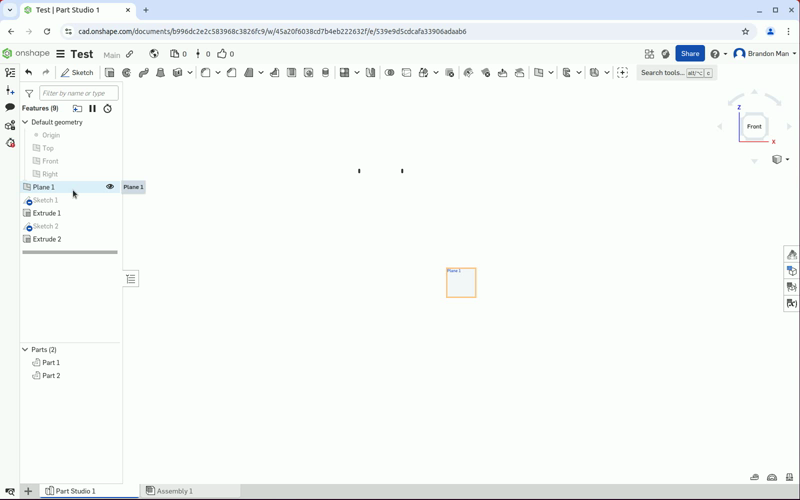
click(73, 189)
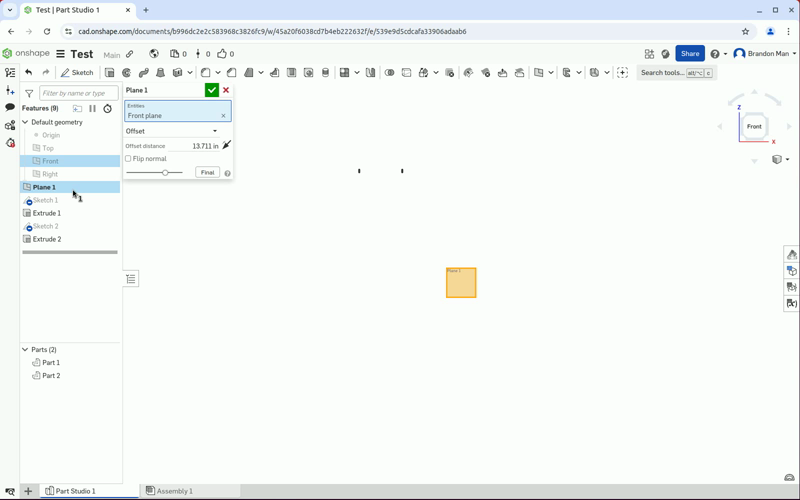
mouse_move(229, 92)
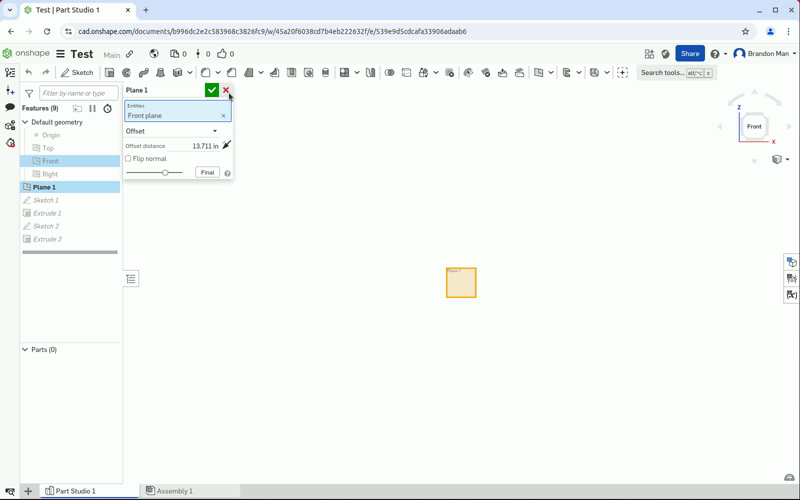
click(229, 92)
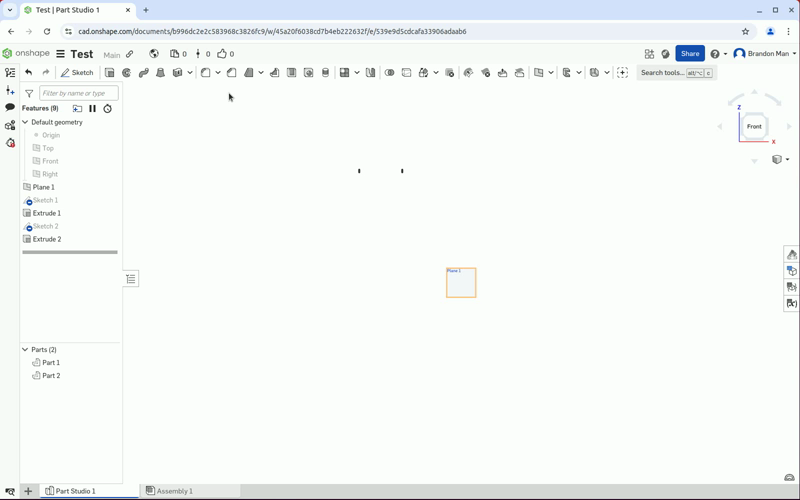
mouse_move(73, 352)
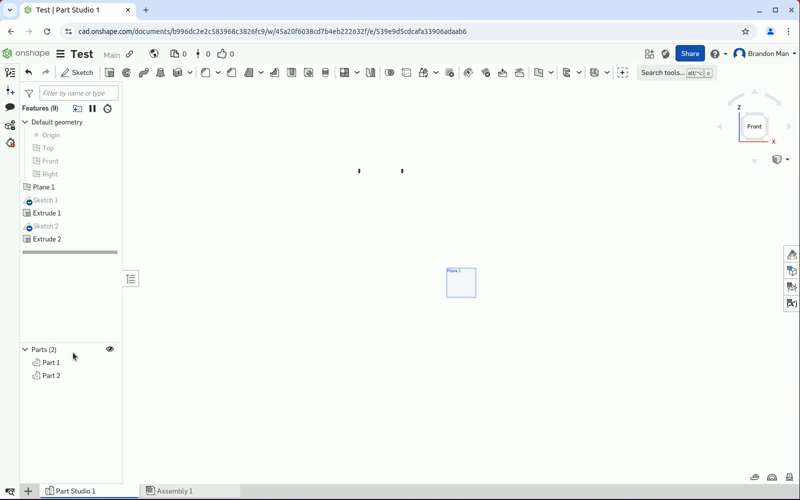
key(y)
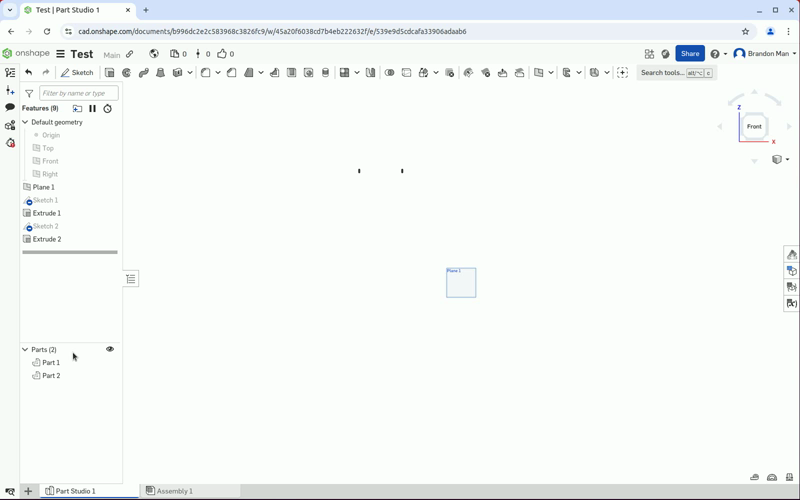
key(shift+p)
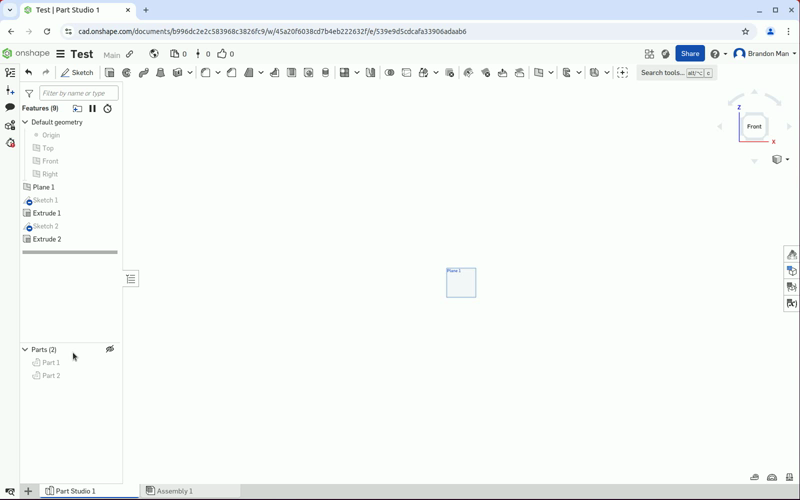
key(space)
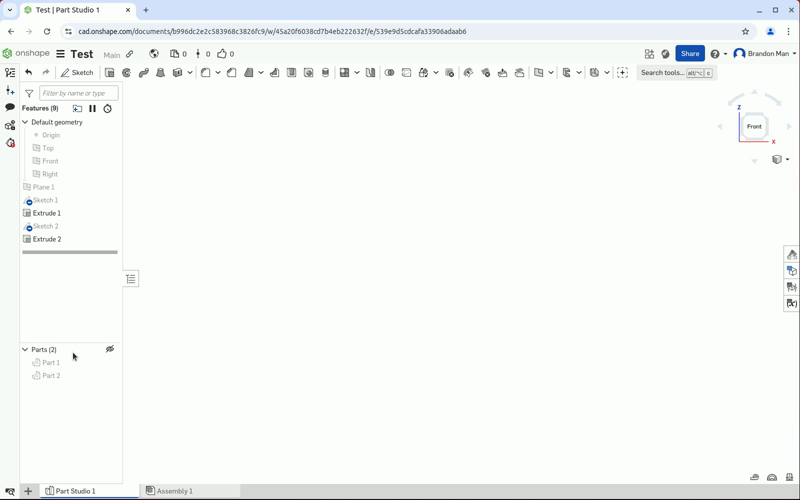
key_down(shift)
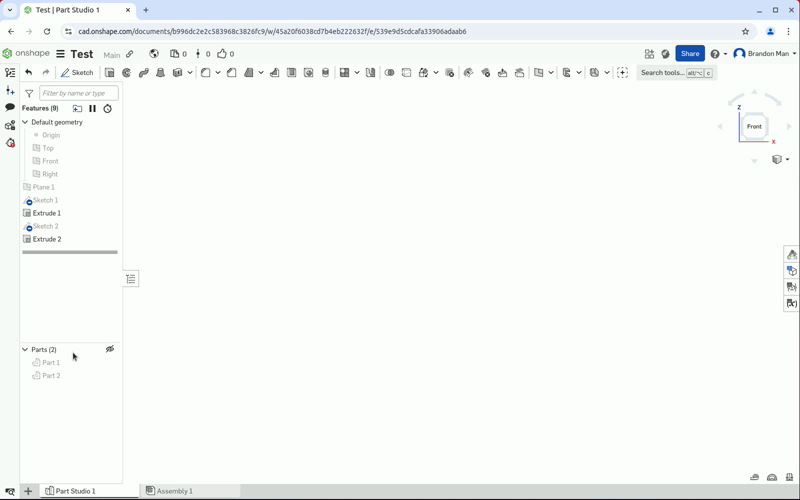
key(left)
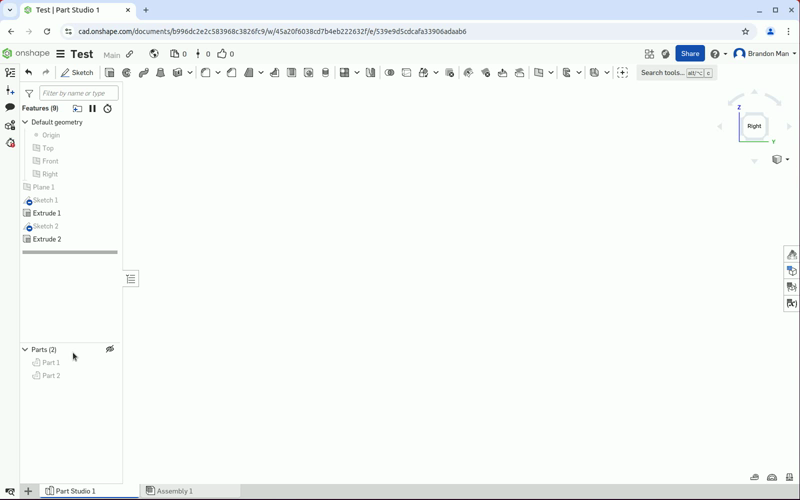
key_up(shift)
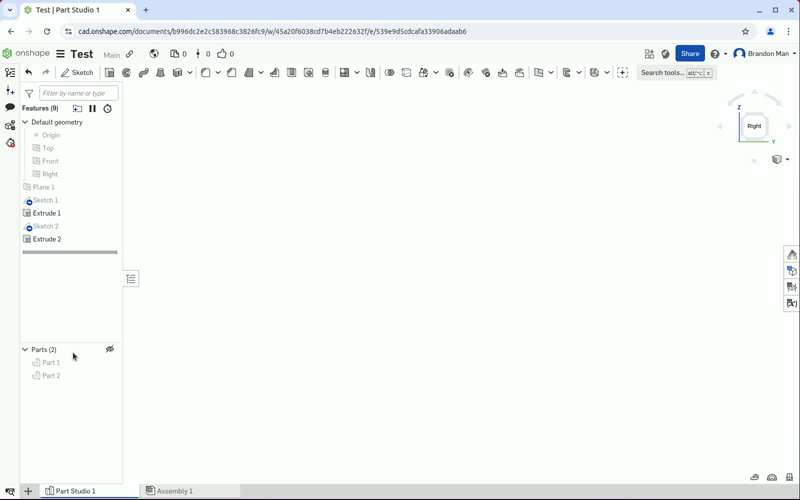
mouse_move(73, 352)
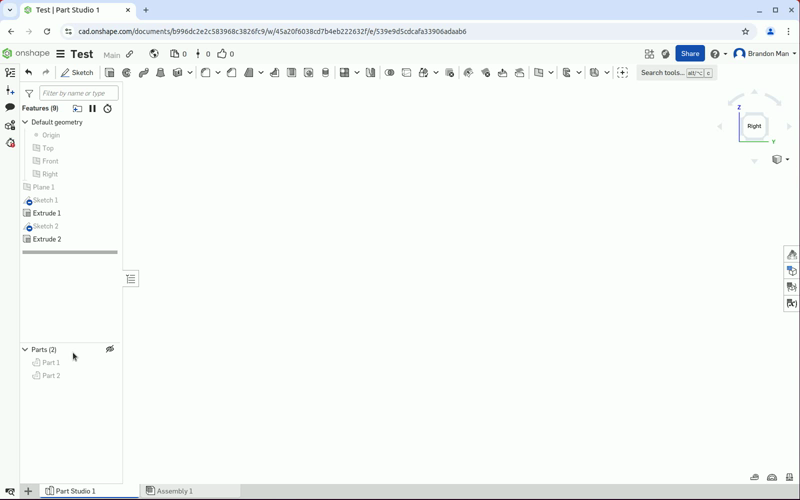
key(shift+y)
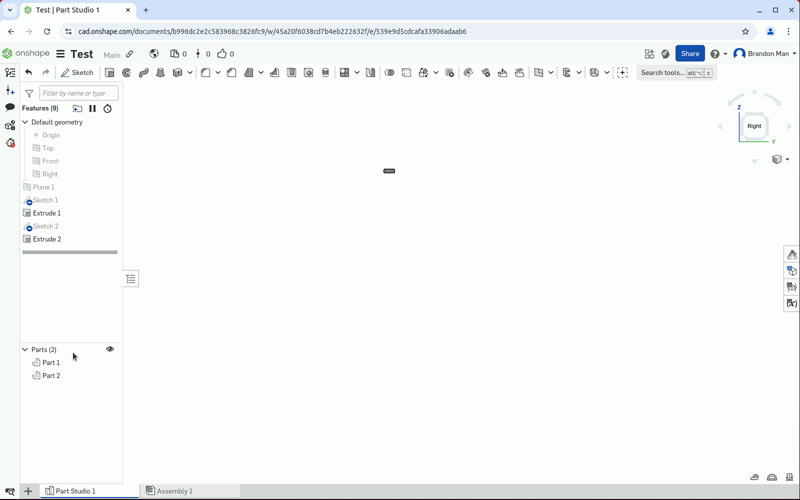
mouse_move(541, 75)
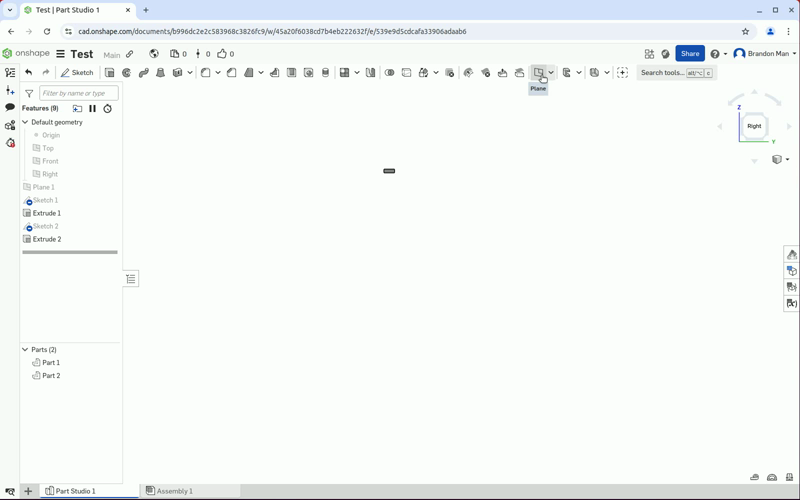
click(541, 75)
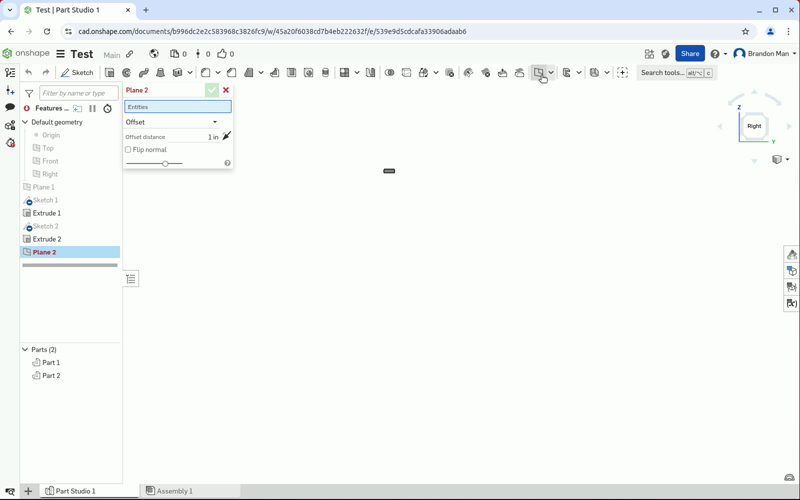
mouse_move(73, 176)
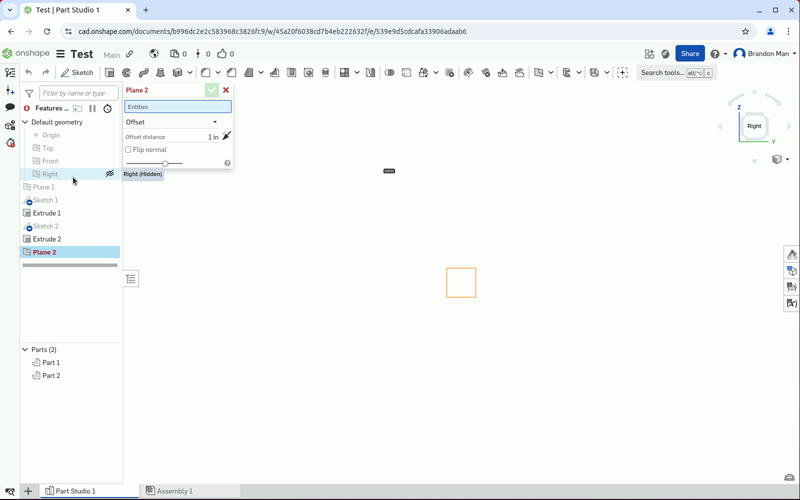
click(73, 176)
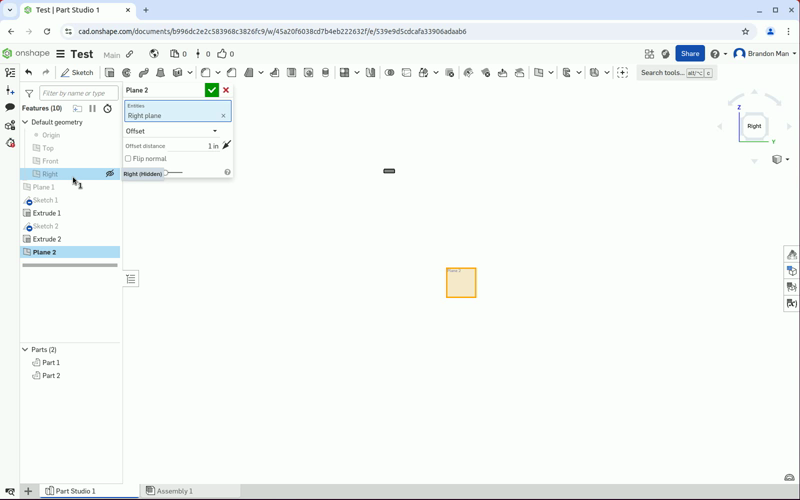
key(tab, 2)
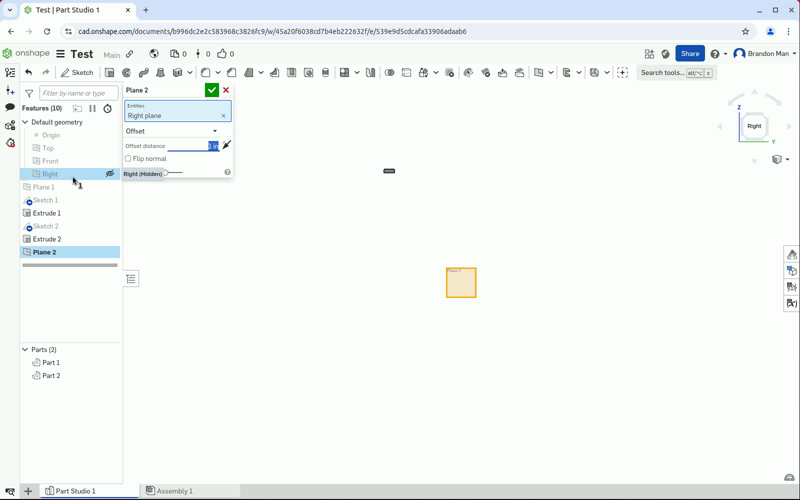
text(12.047)
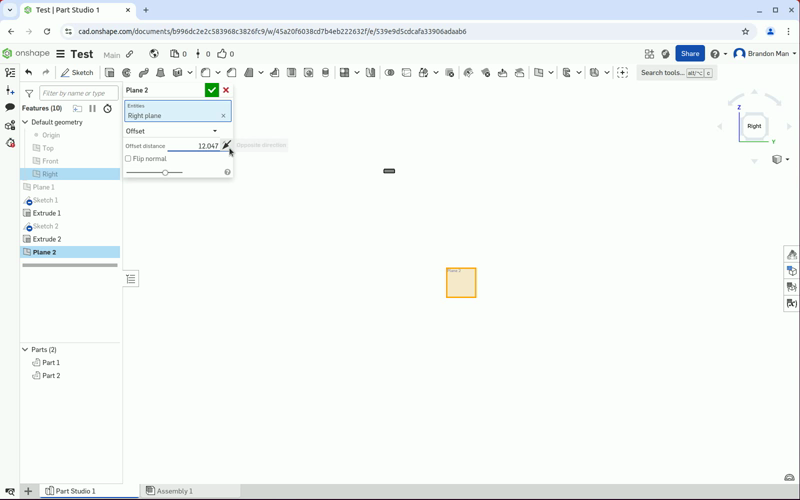
mouse_move(229, 147)
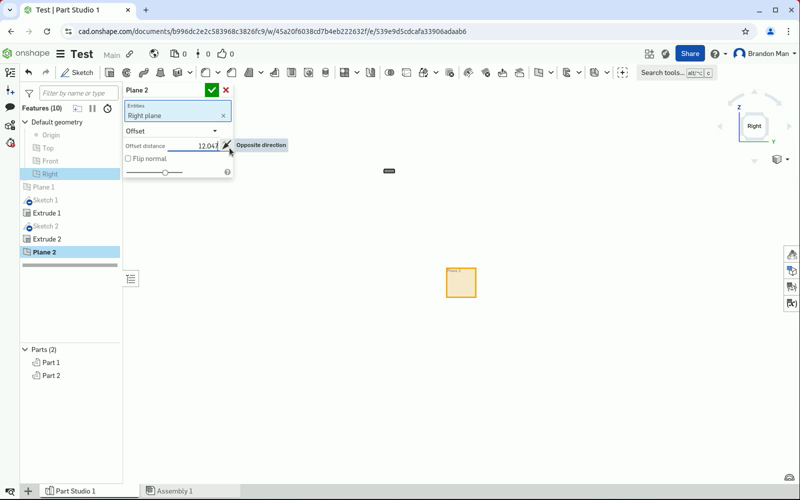
click(229, 147)
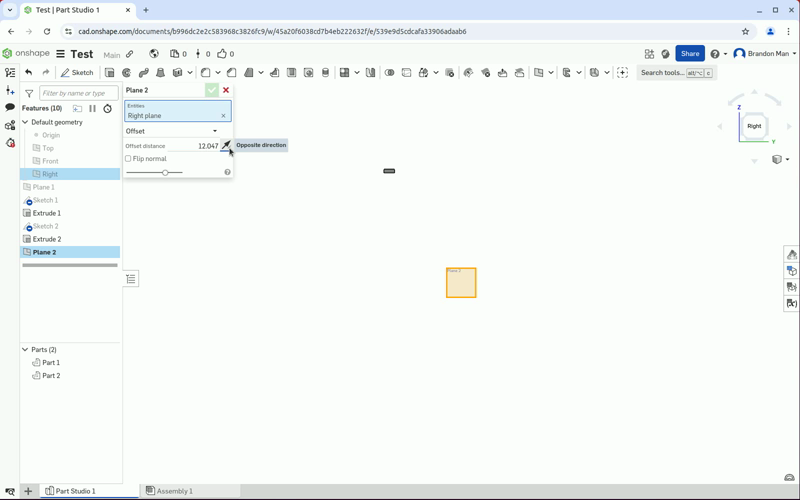
key(enter, 2)
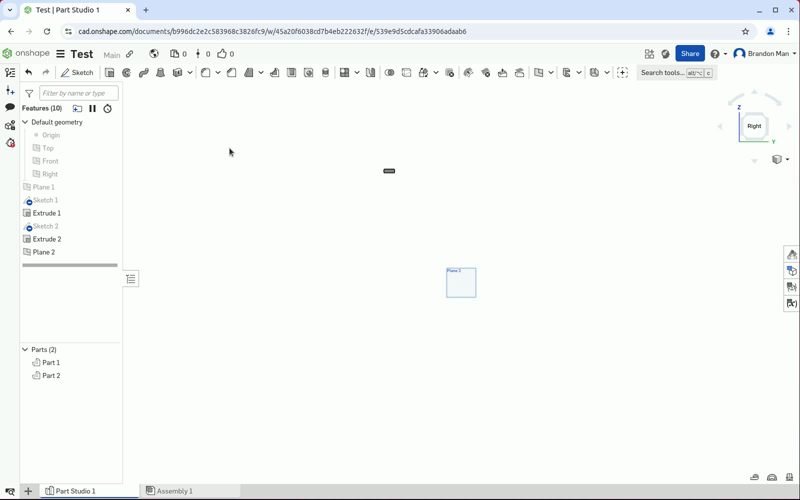
key(shift+s)
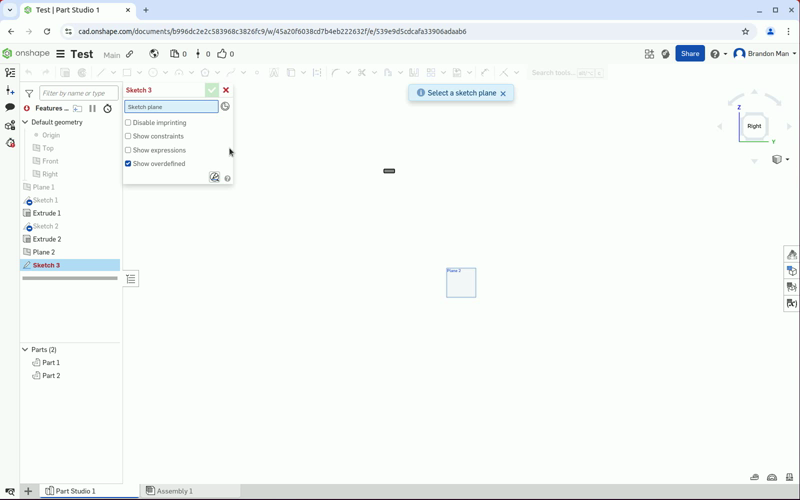
mouse_move(73, 254)
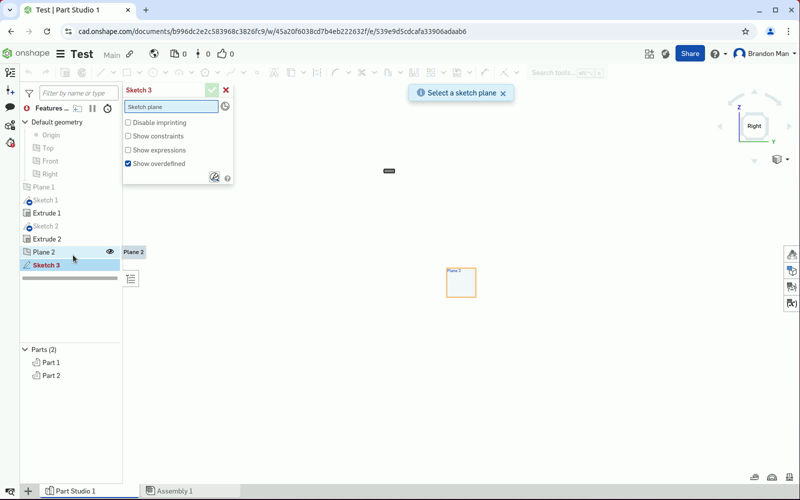
click(73, 254)
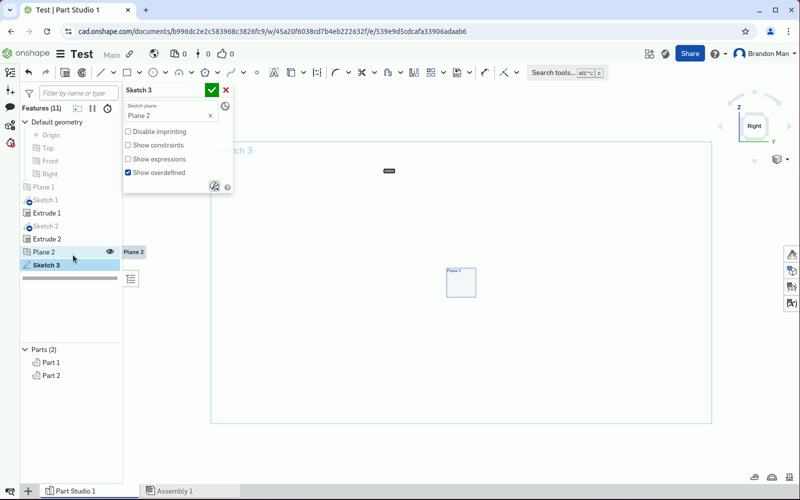
mouse_move(73, 352)
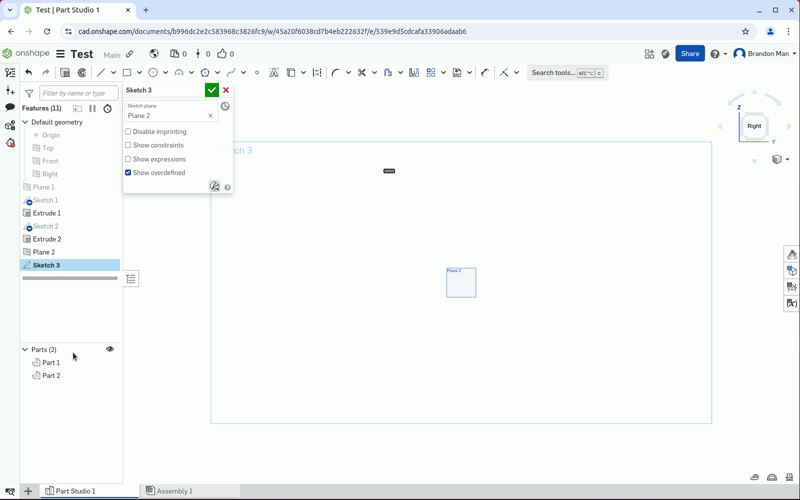
key(y)
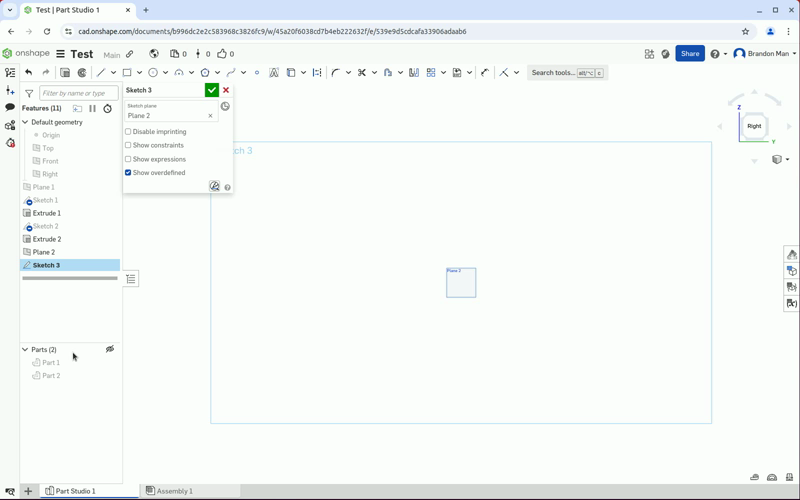
key(c)
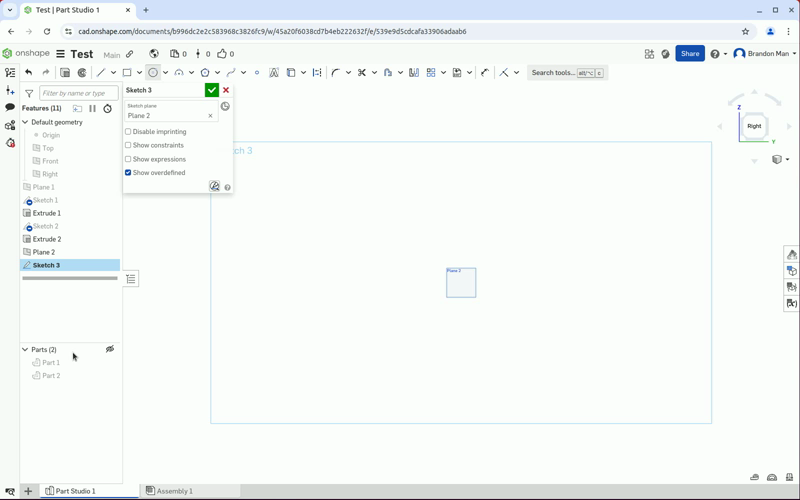
key_down(shift)
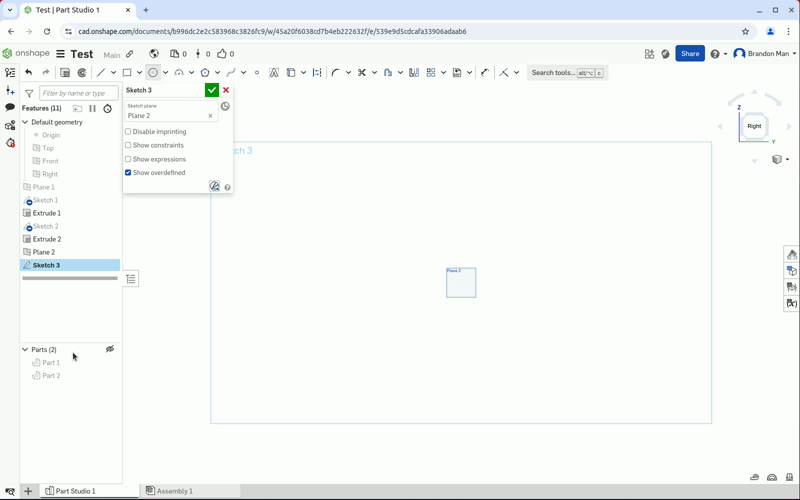
mouse_move(393, 171)
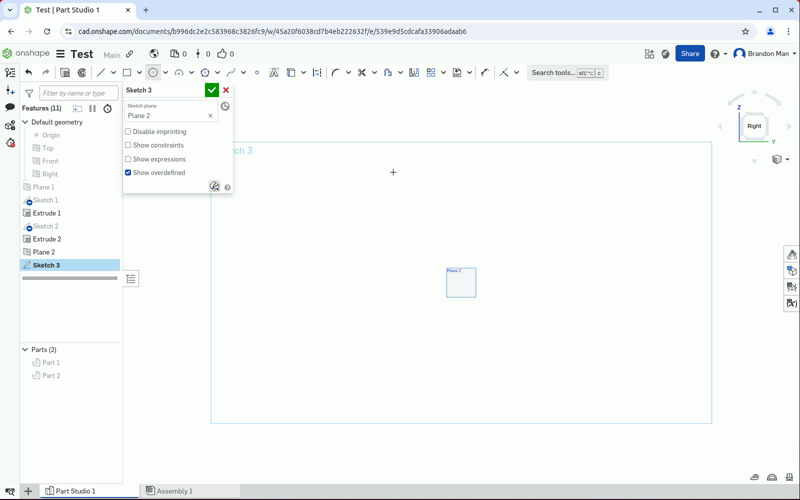
click(393, 171)
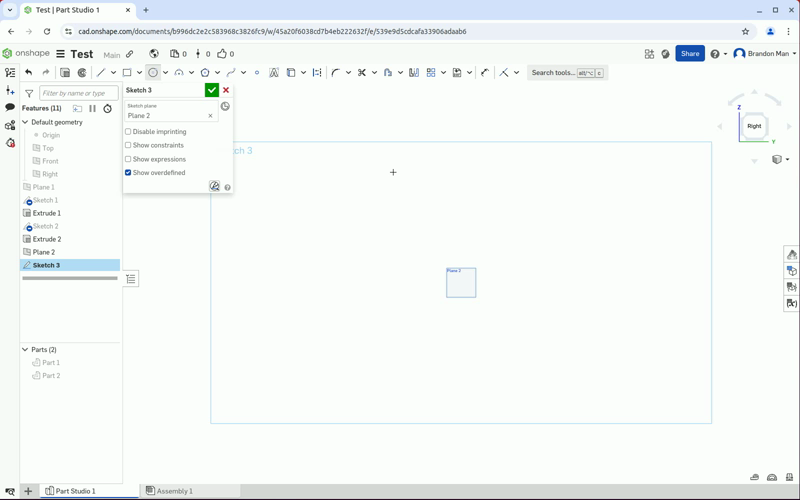
key_up(shift)
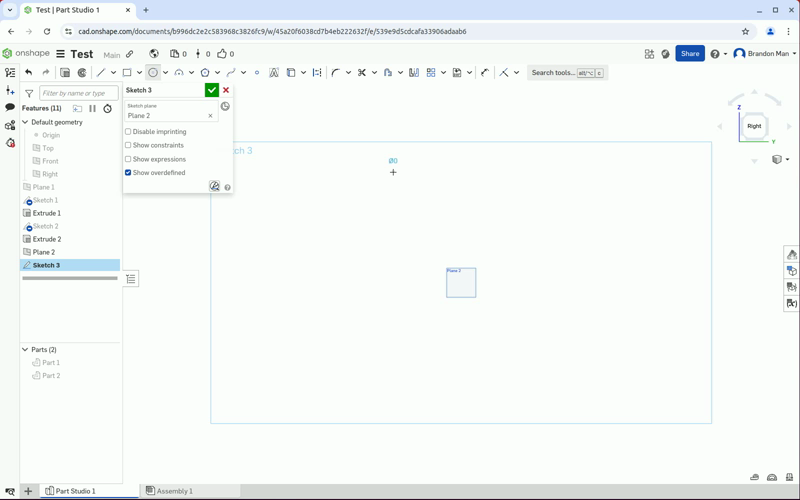
mouse_move(395, 171)
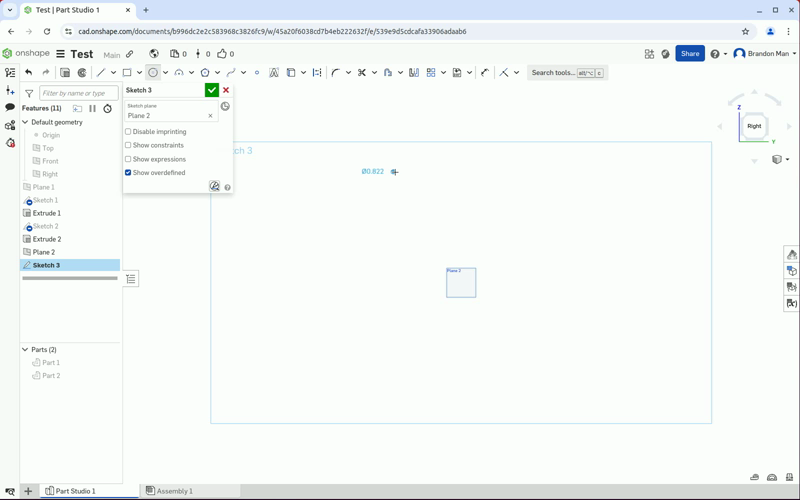
scroll(6)
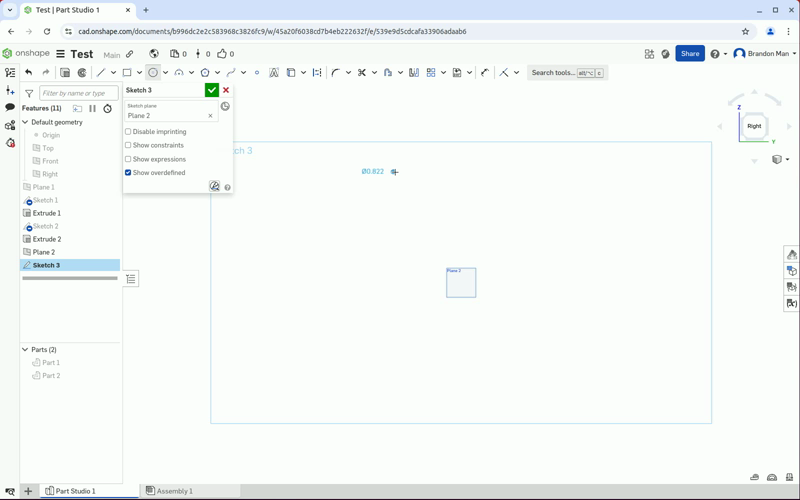
scroll(6)
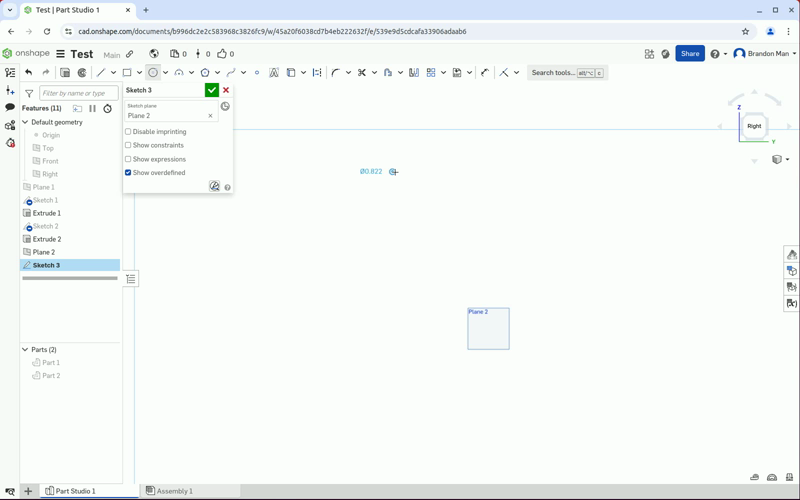
scroll(6)
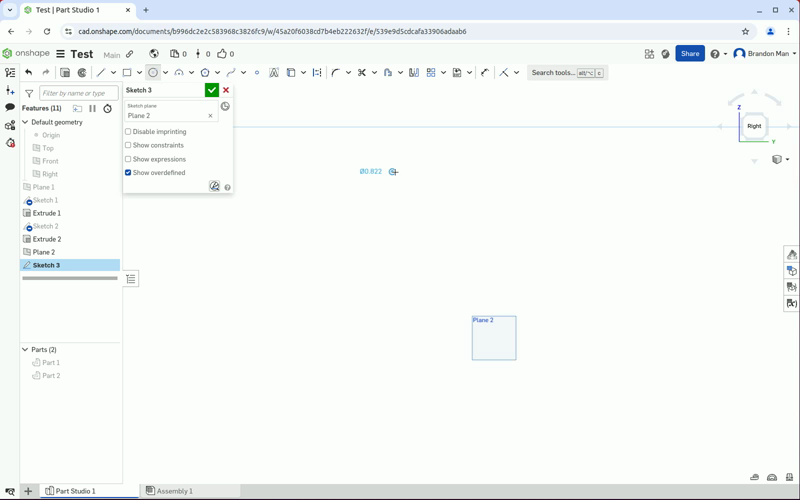
scroll(6)
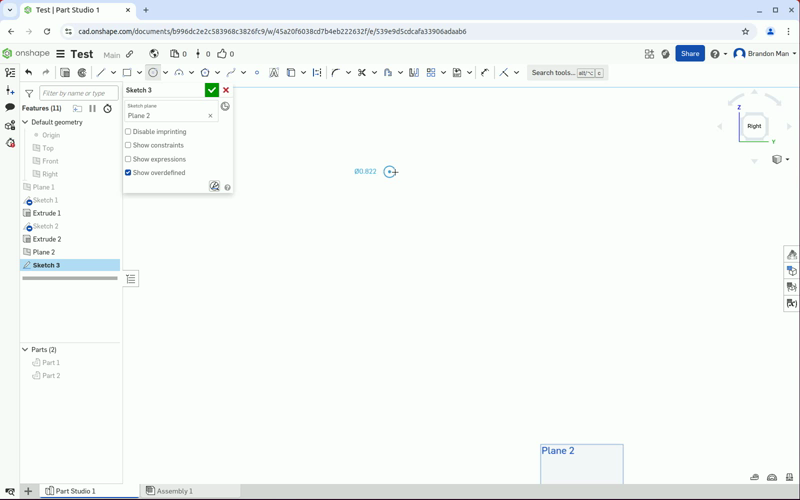
scroll(6)
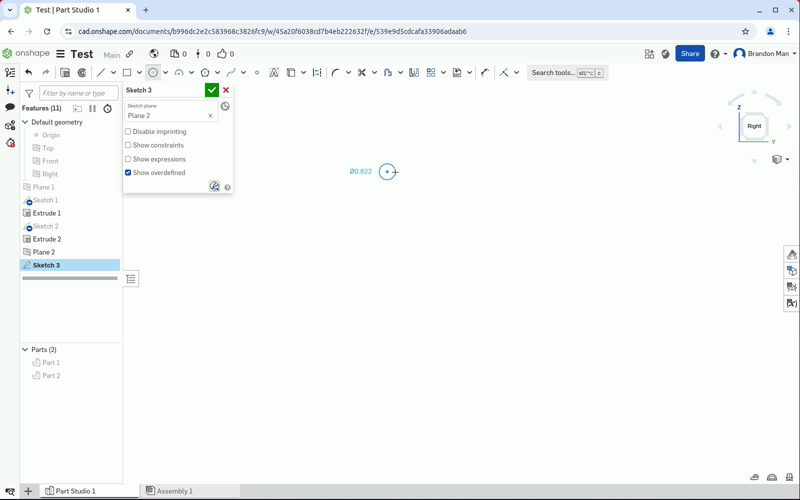
scroll(6)
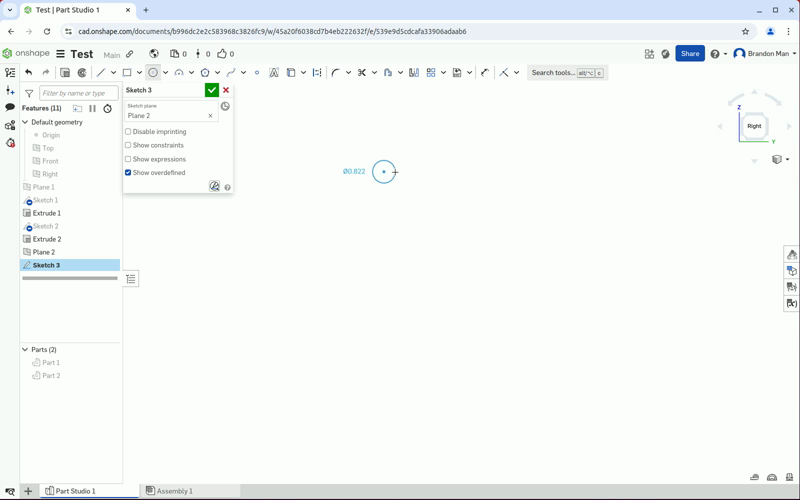
scroll(6)
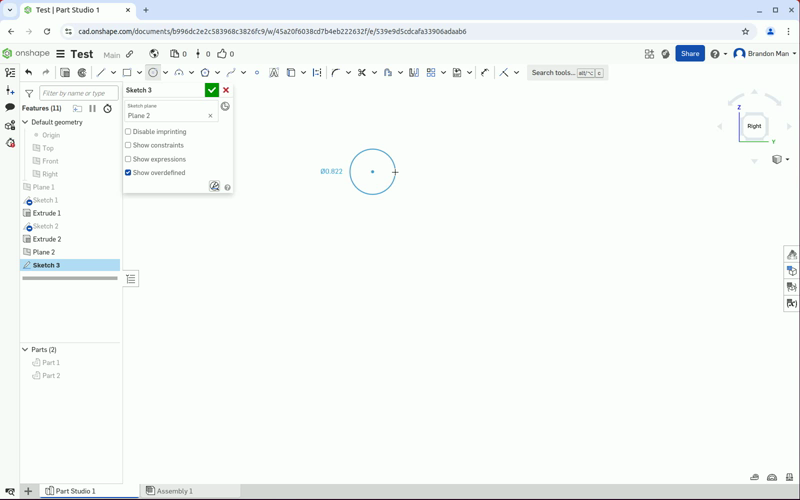
click(395, 171)
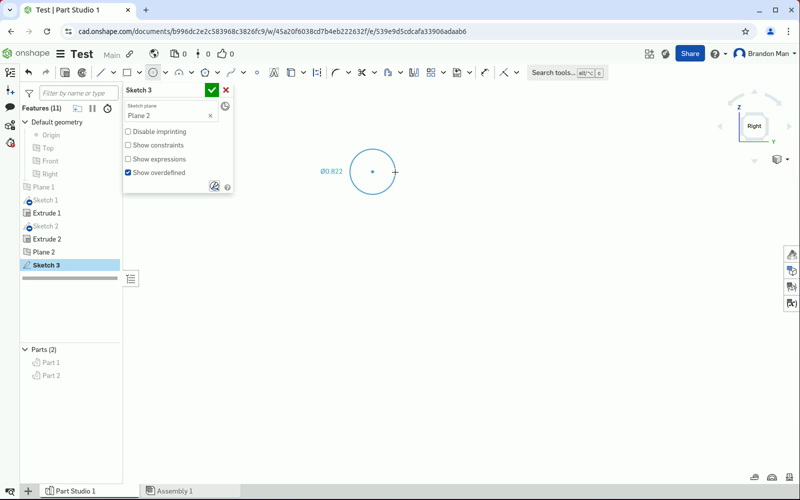
scroll(-6)
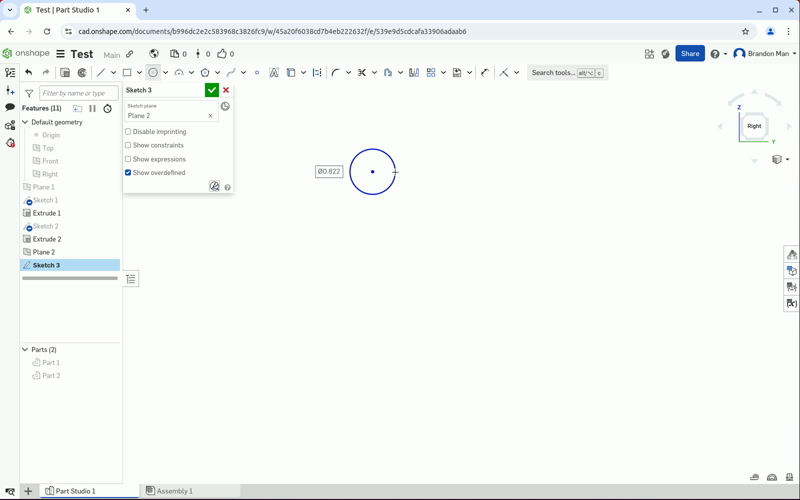
scroll(-6)
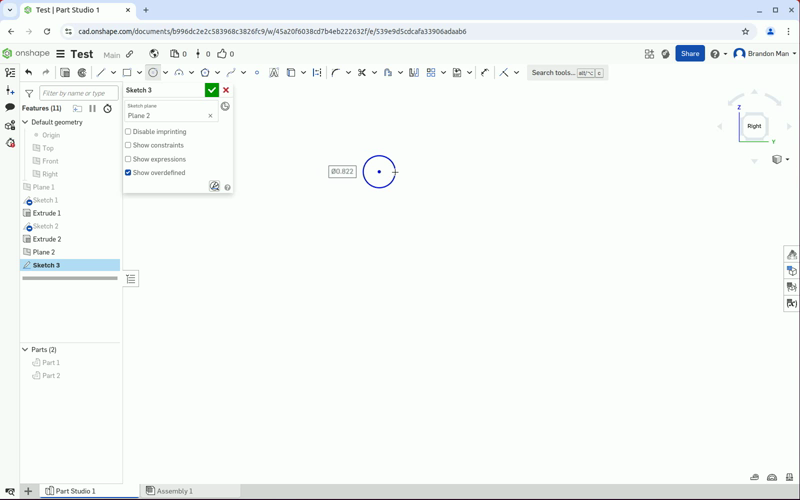
scroll(-6)
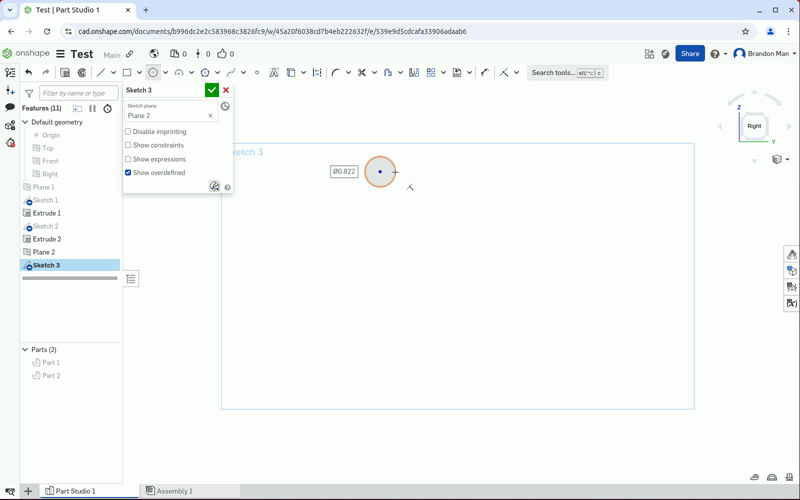
scroll(-6)
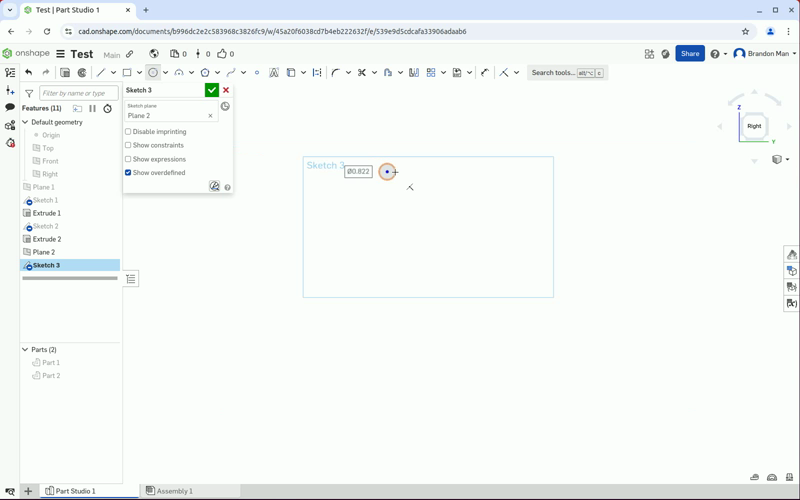
scroll(-6)
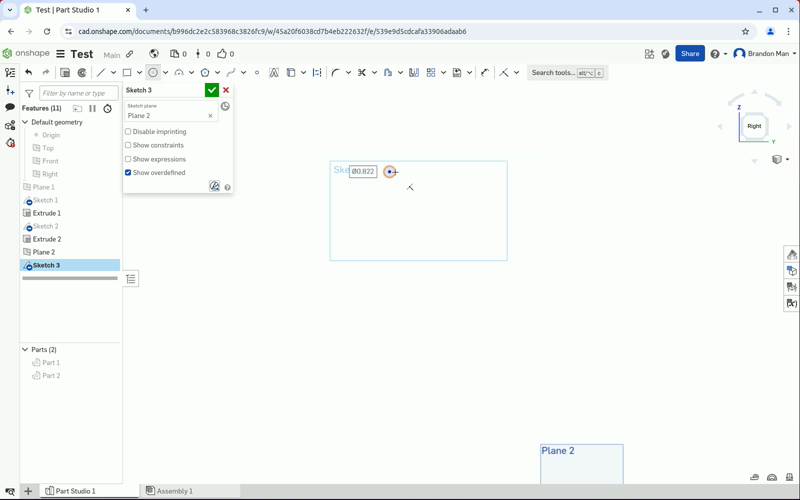
scroll(-6)
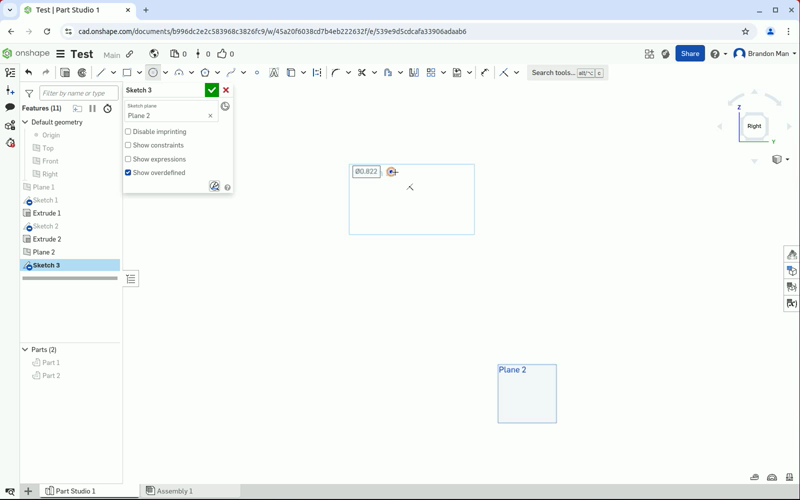
scroll(-6)
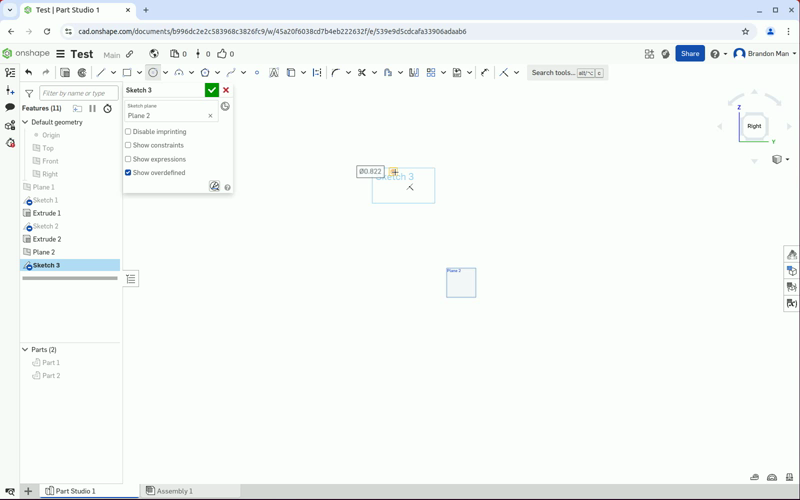
key(esc)
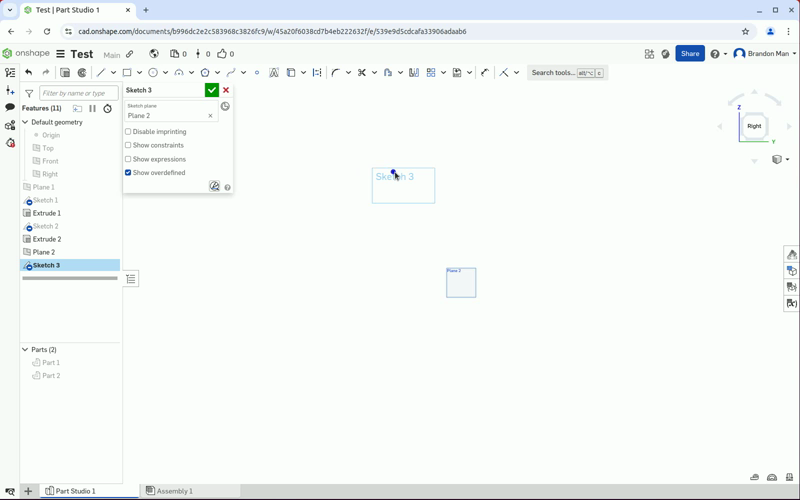
mouse_move(394, 171)
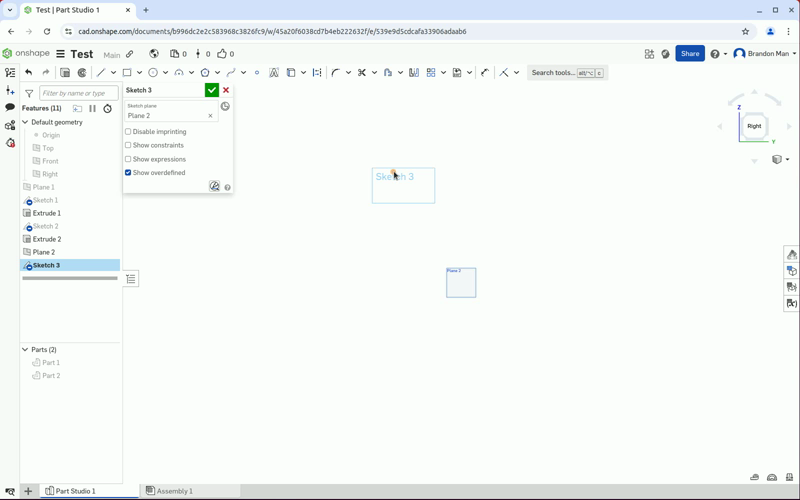
scroll(6)
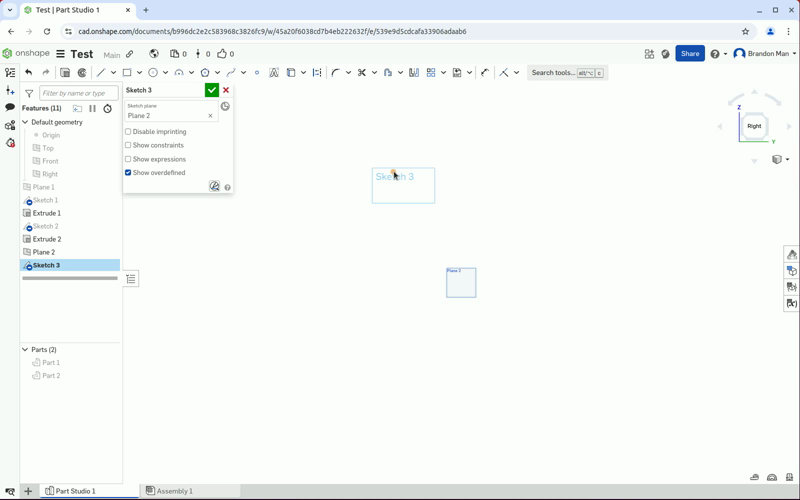
scroll(6)
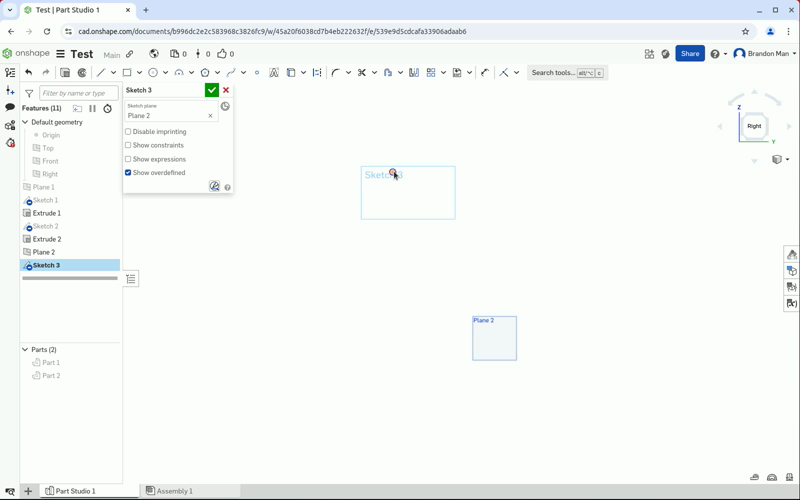
scroll(6)
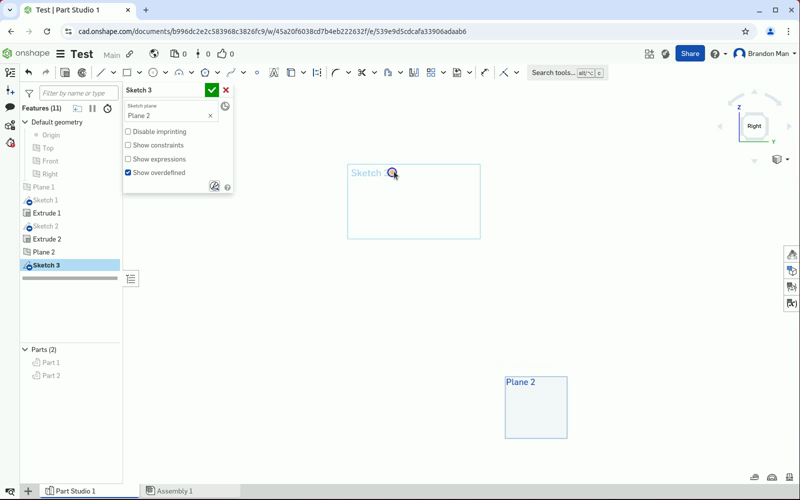
scroll(6)
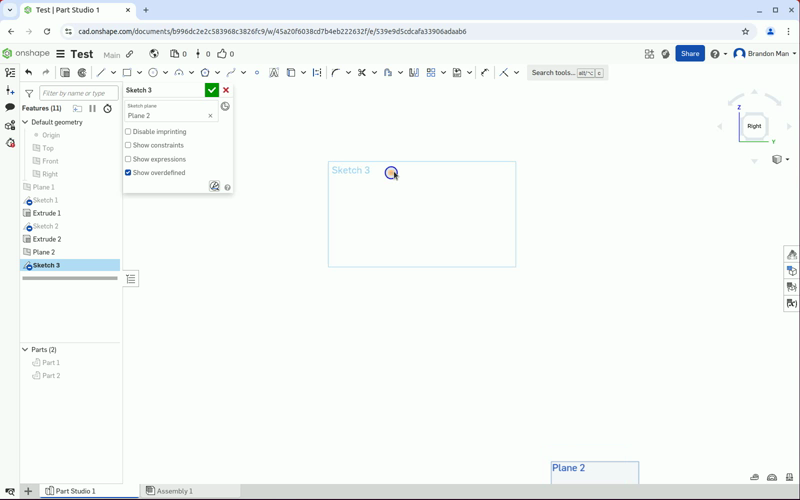
scroll(6)
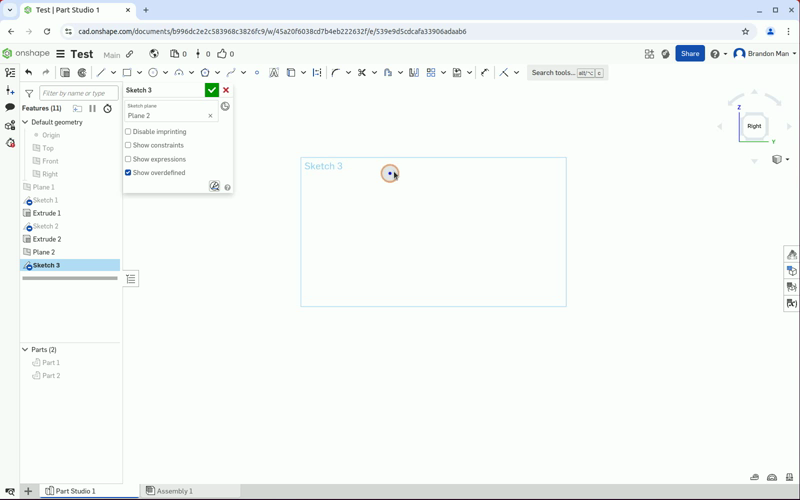
scroll(6)
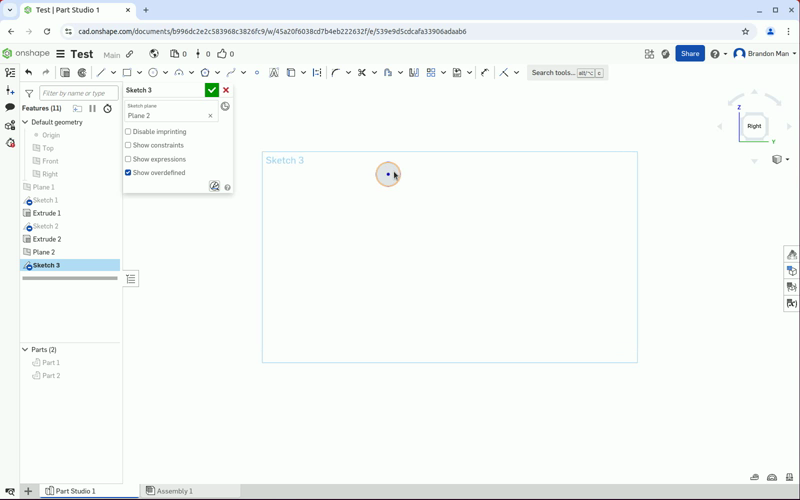
scroll(6)
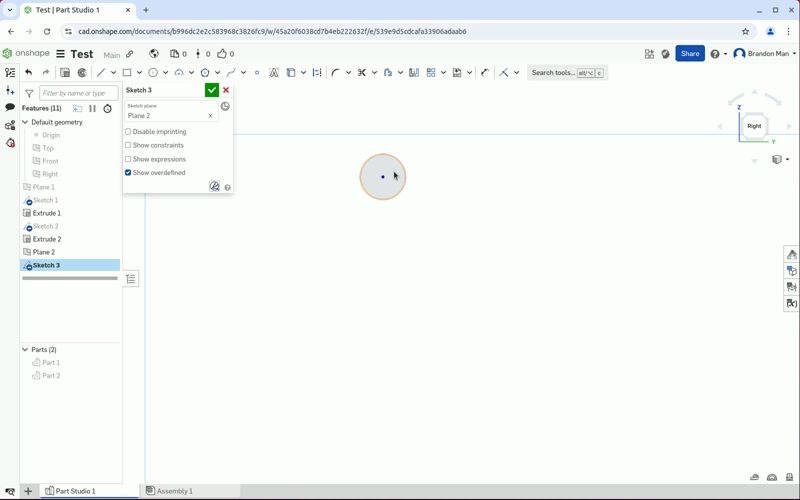
click(394, 171)
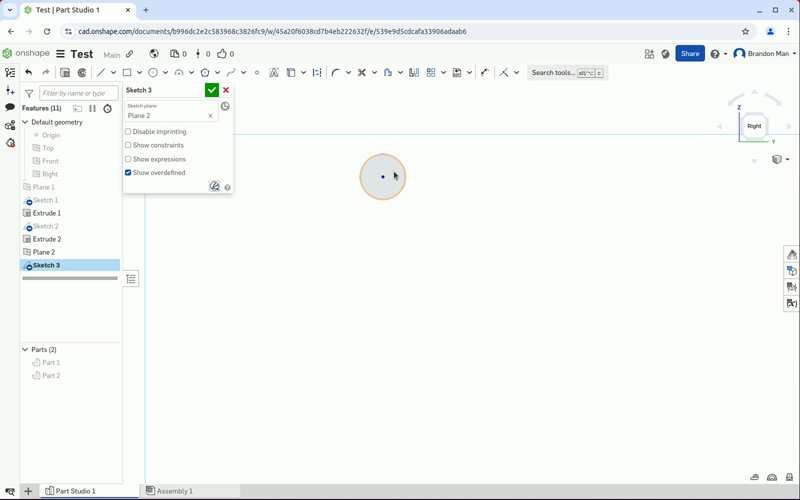
scroll(-6)
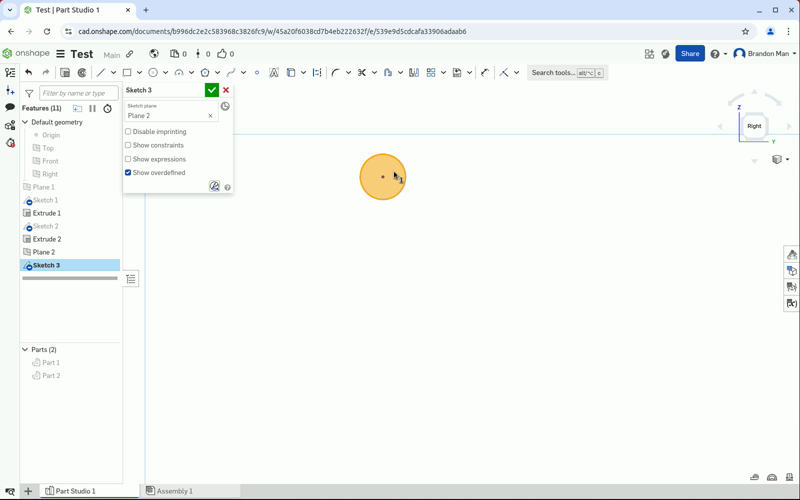
scroll(-6)
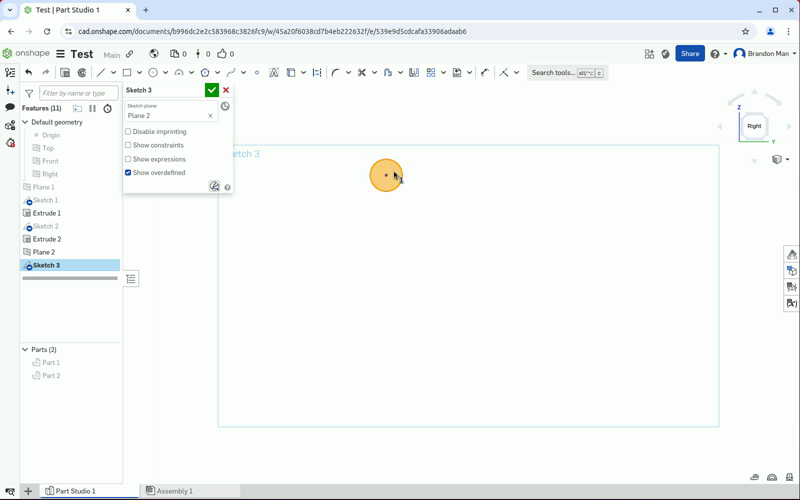
scroll(-6)
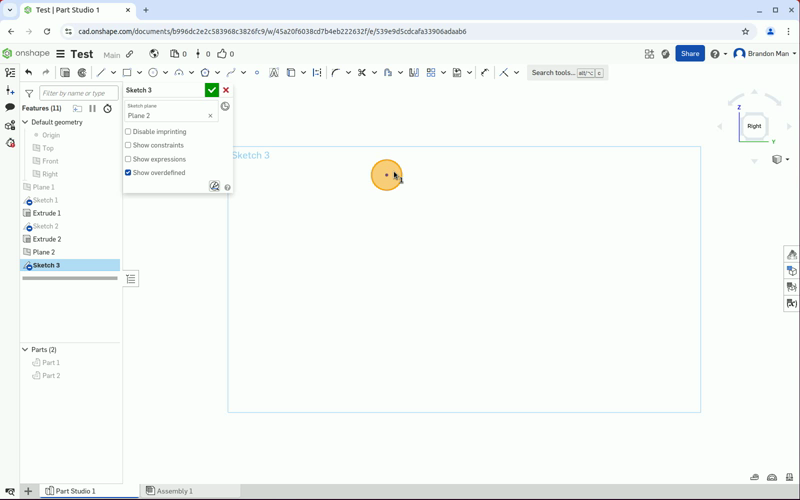
scroll(-6)
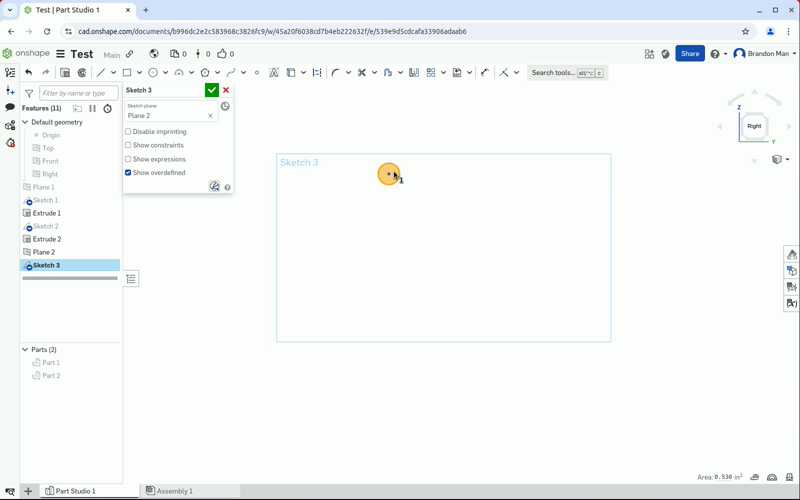
scroll(-6)
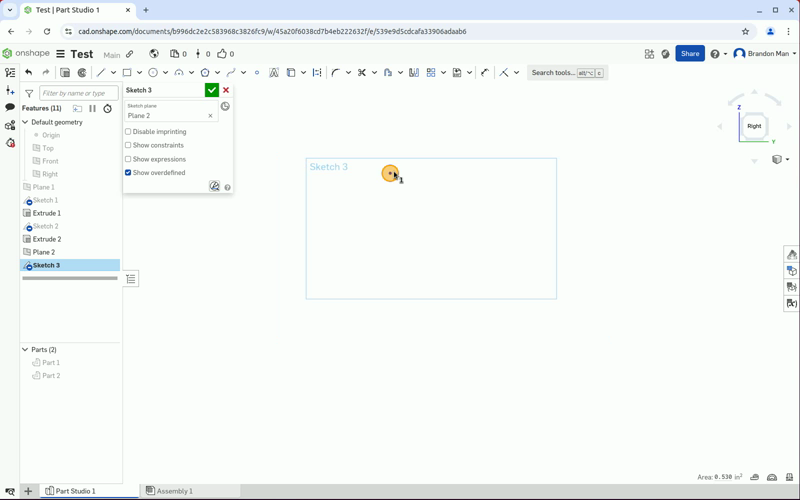
scroll(-6)
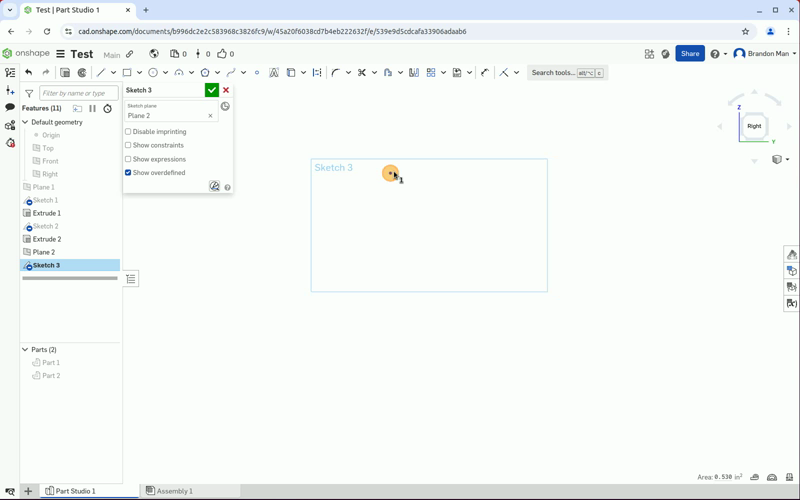
scroll(-6)
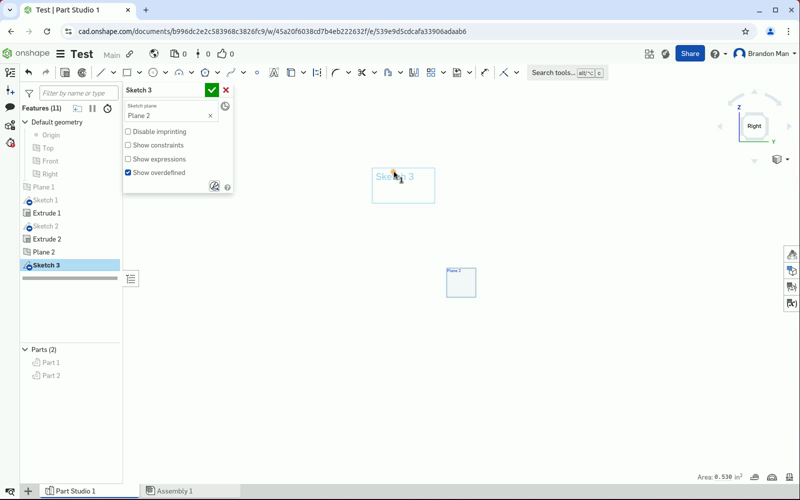
mouse_move(73, 352)
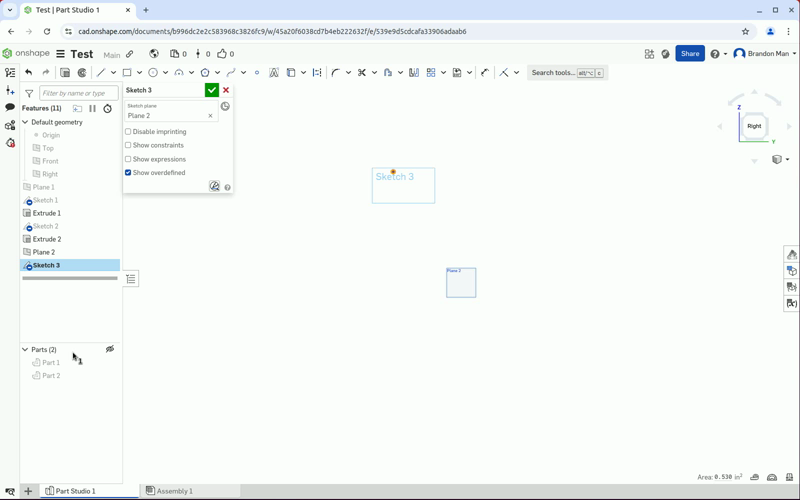
key(shift+y)
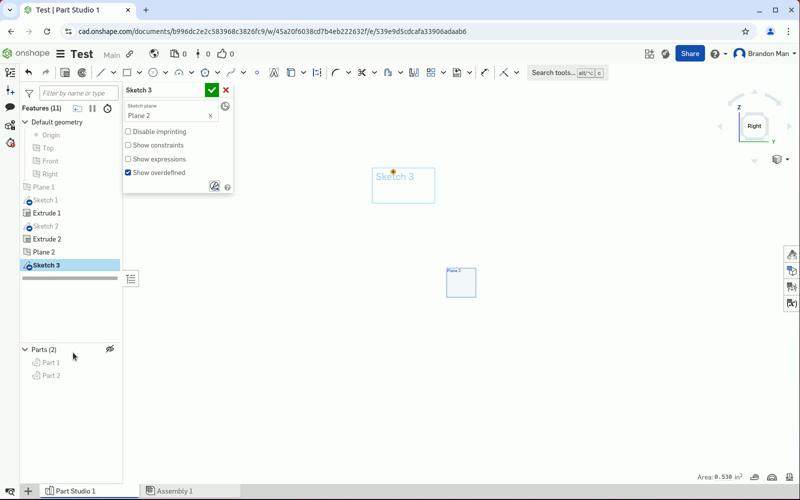
key(shift+e)
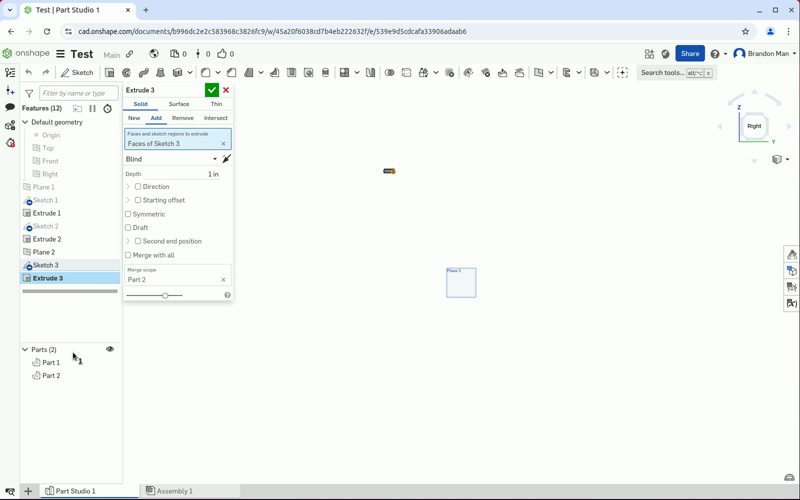
mouse_move(143, 106)
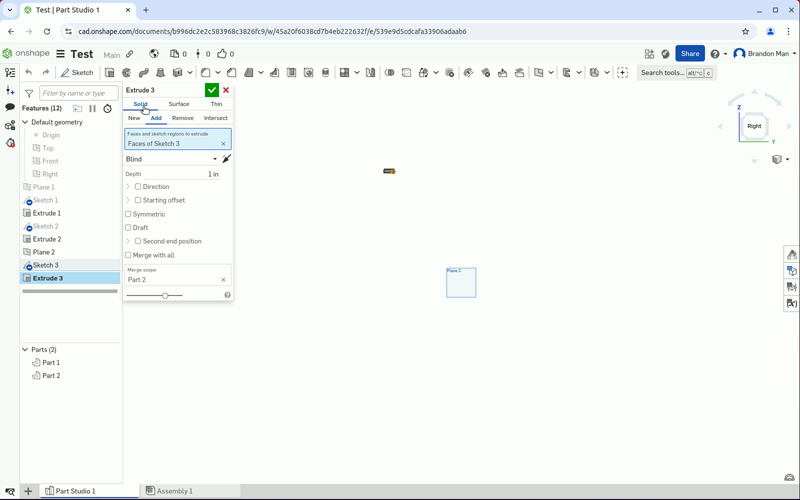
click(143, 106)
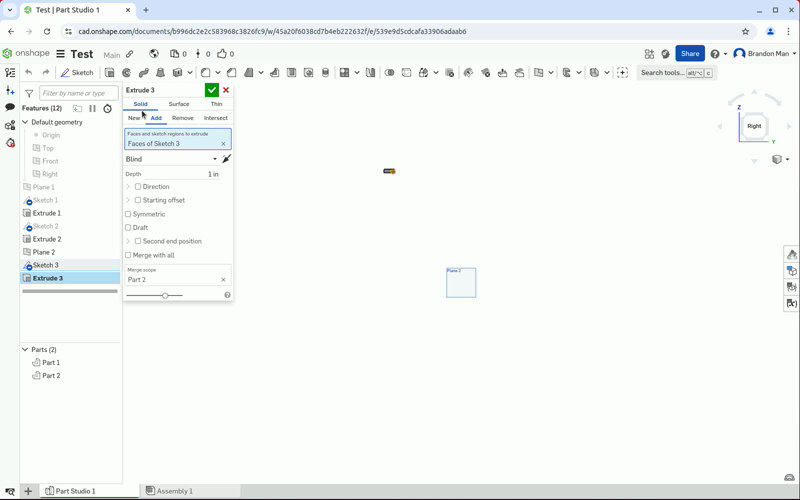
mouse_move(137, 120)
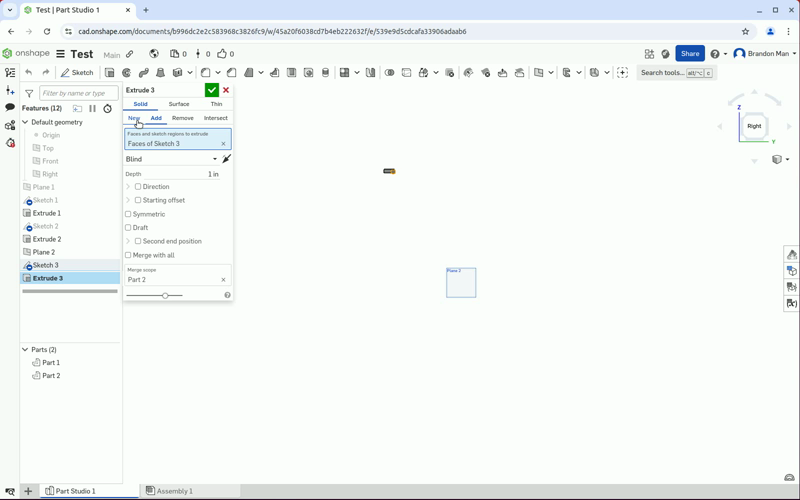
click(137, 120)
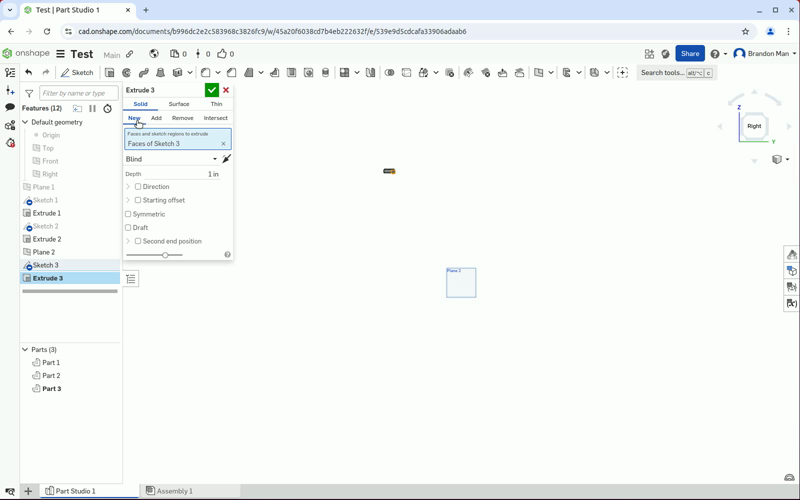
key(tab, 4)
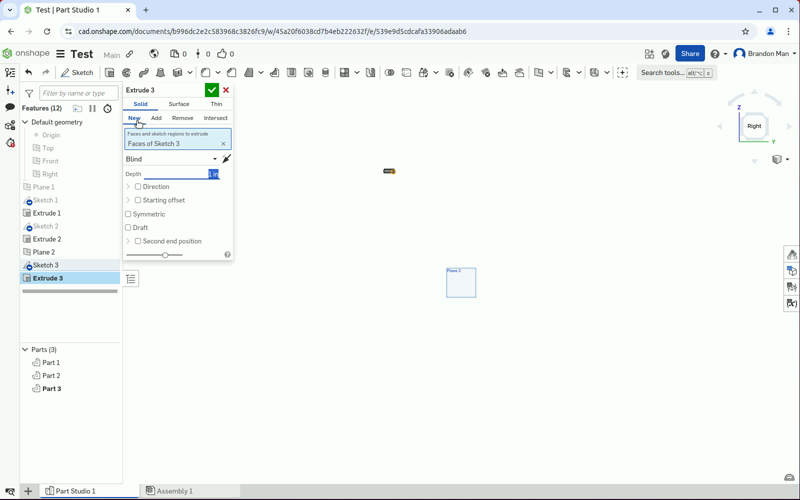
text(8.906)
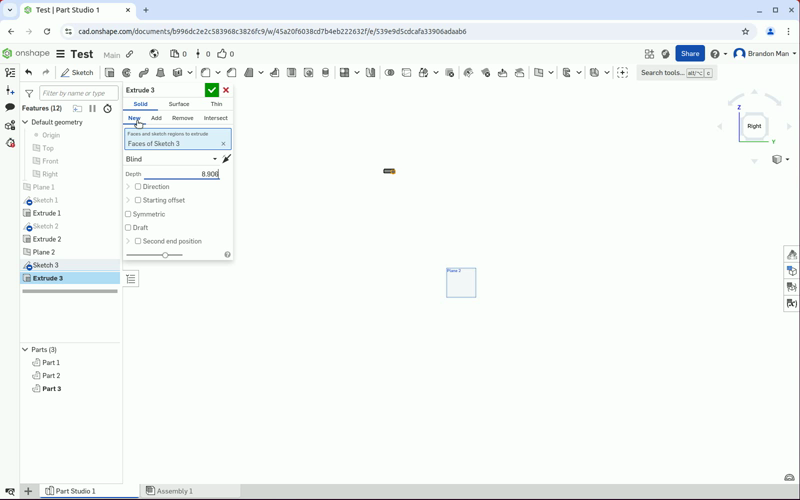
key(enter)
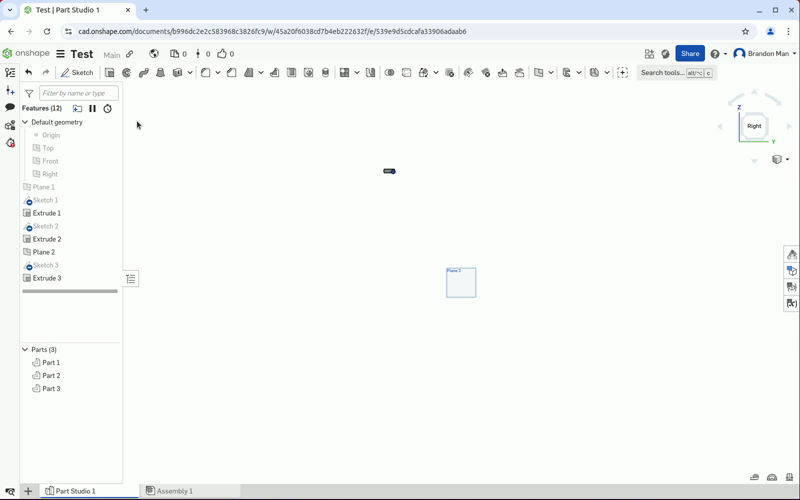
key(shift+h)
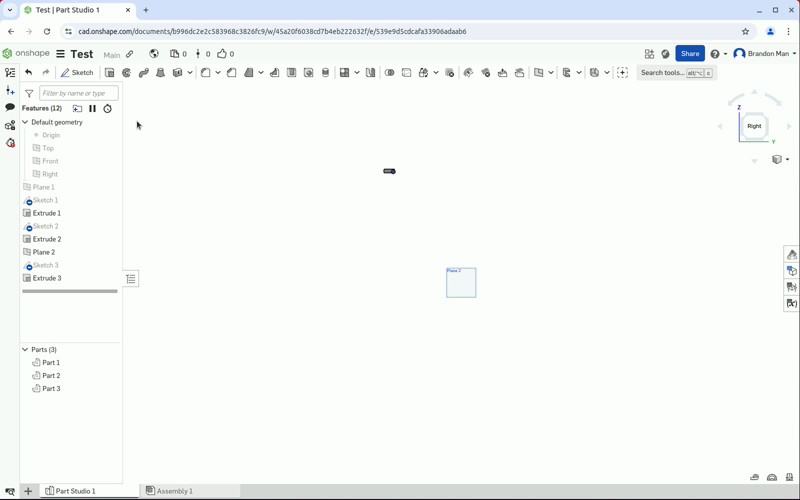
key(shift+h)
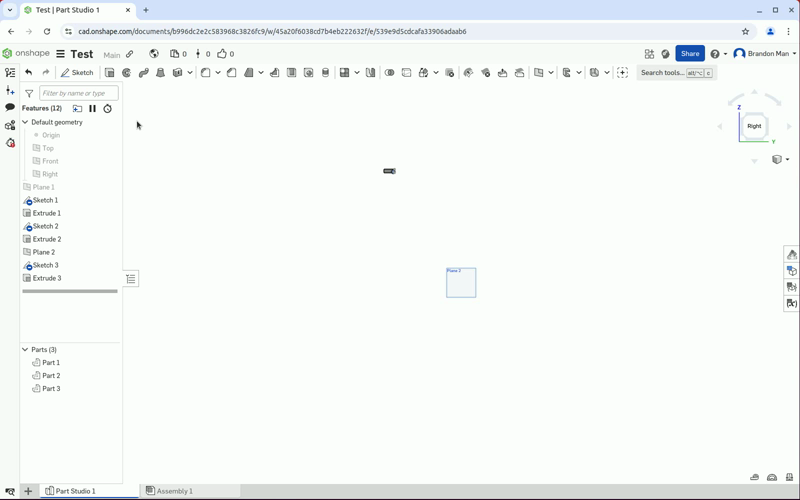
key(shift+7)
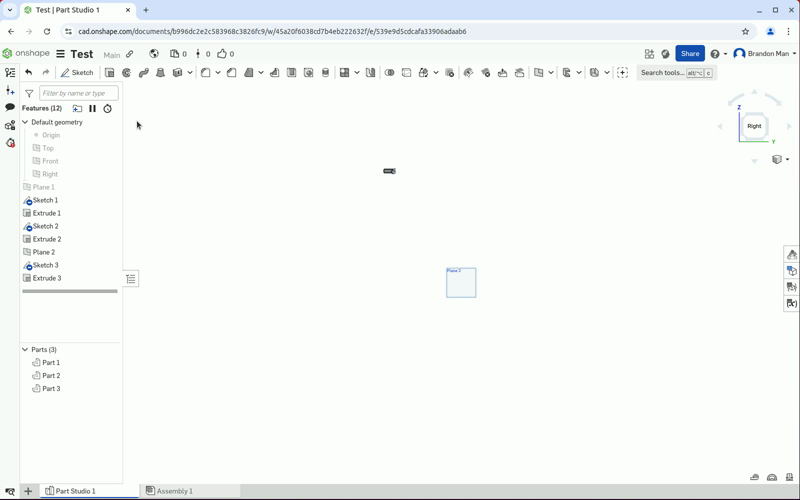
key(right, 2)
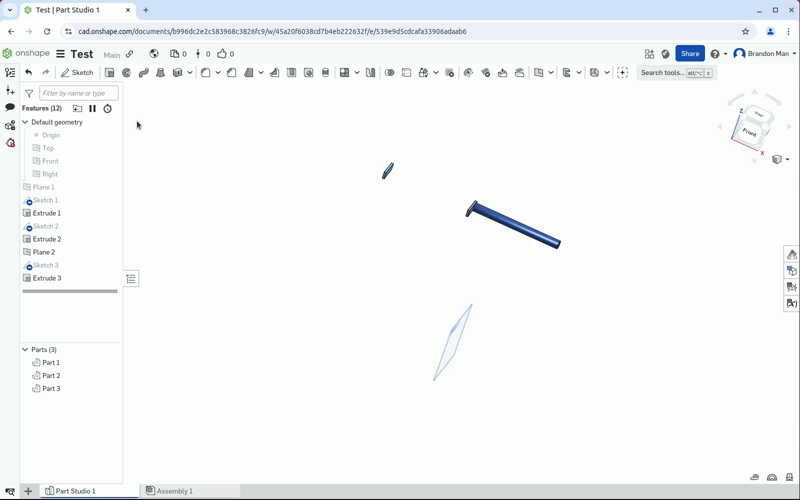
key(down, 2)
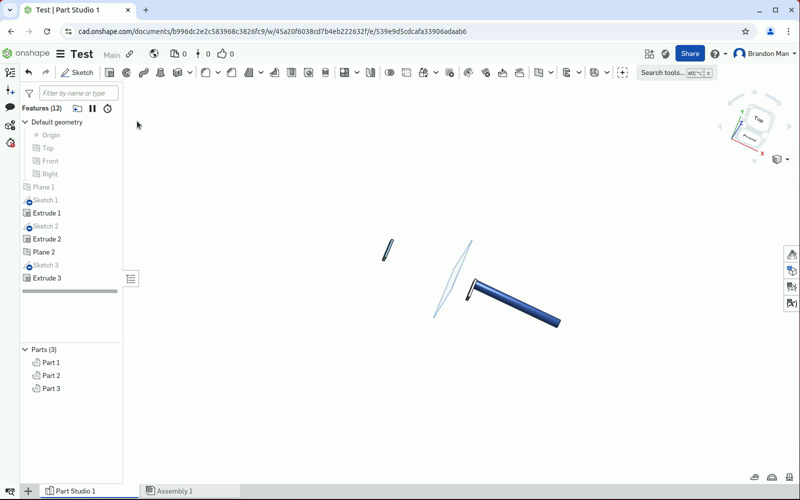
key(up, 2)
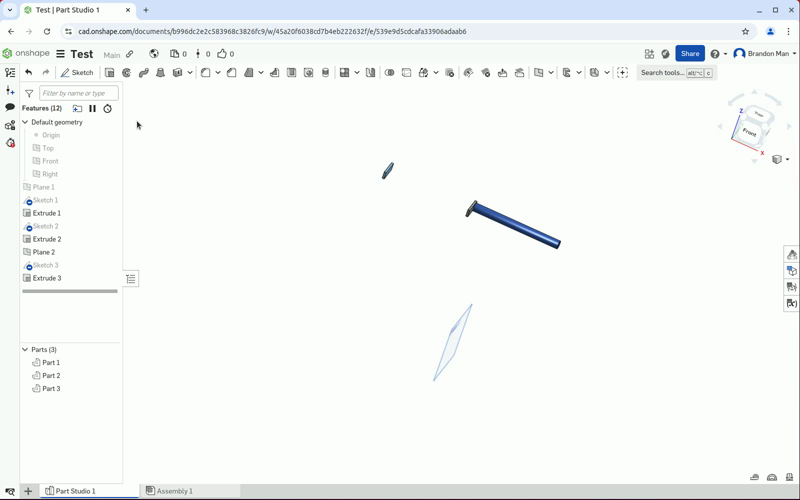
key(left, 2)
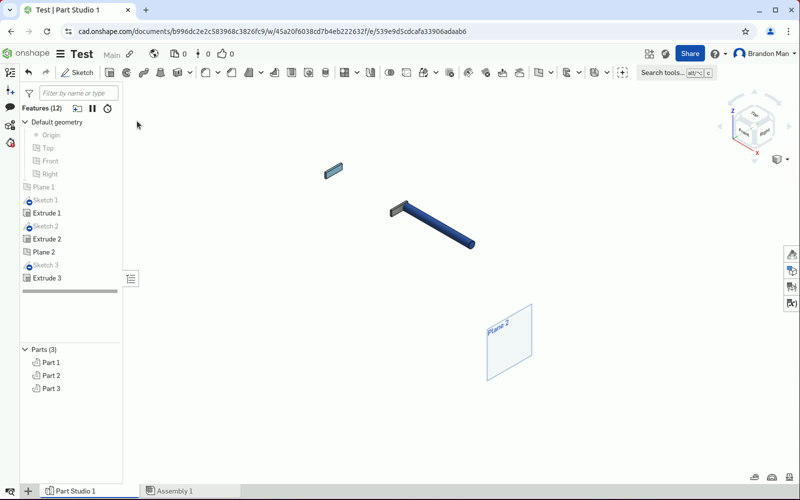
mouse_move(73, 189)
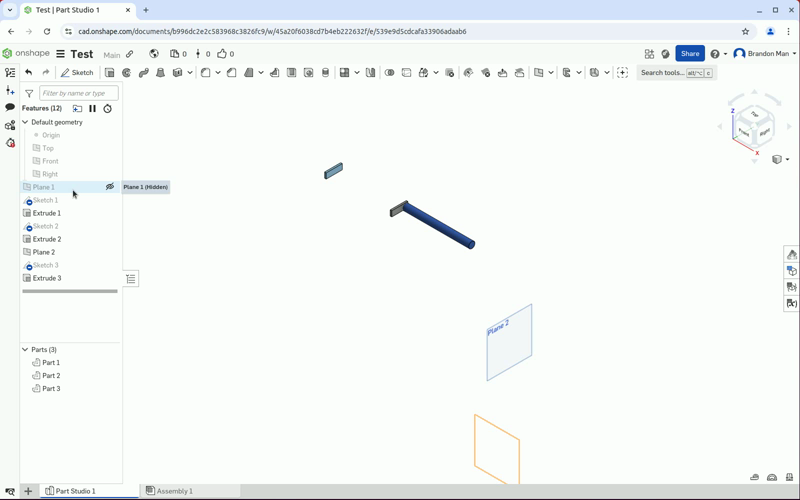
click(73, 189)